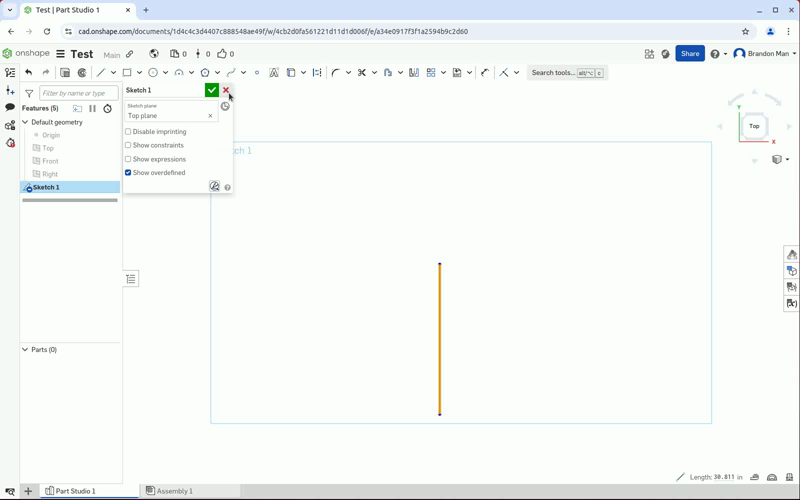
key(shift+h)
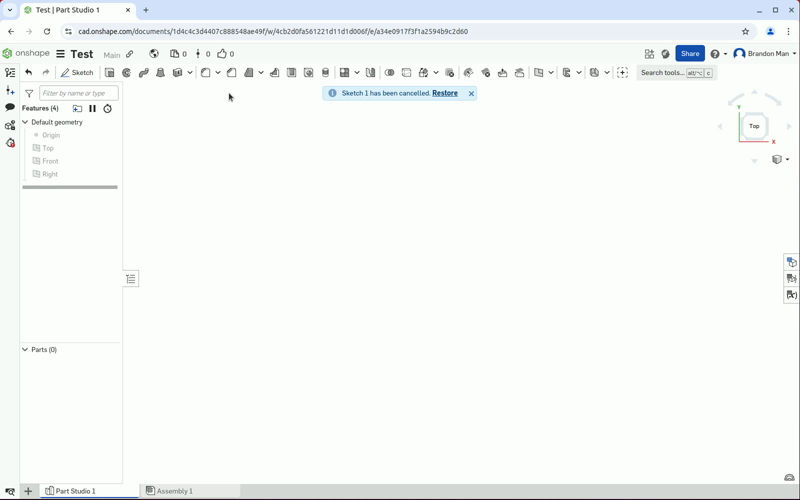
mouse_move(73, 352)
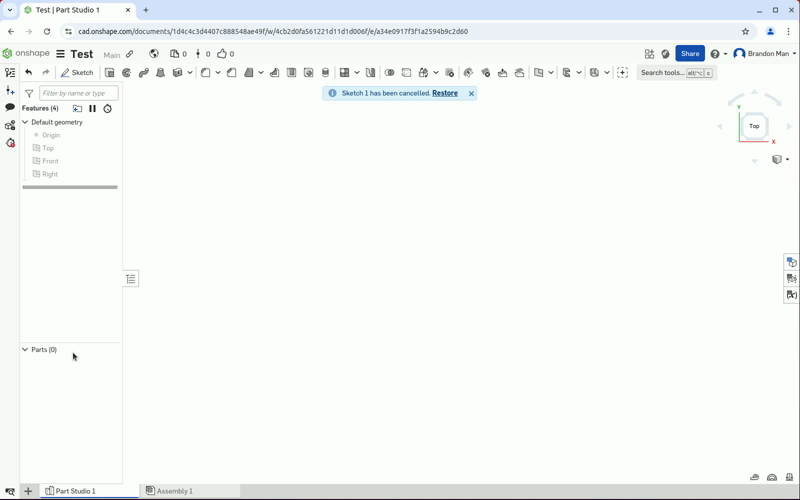
key(y)
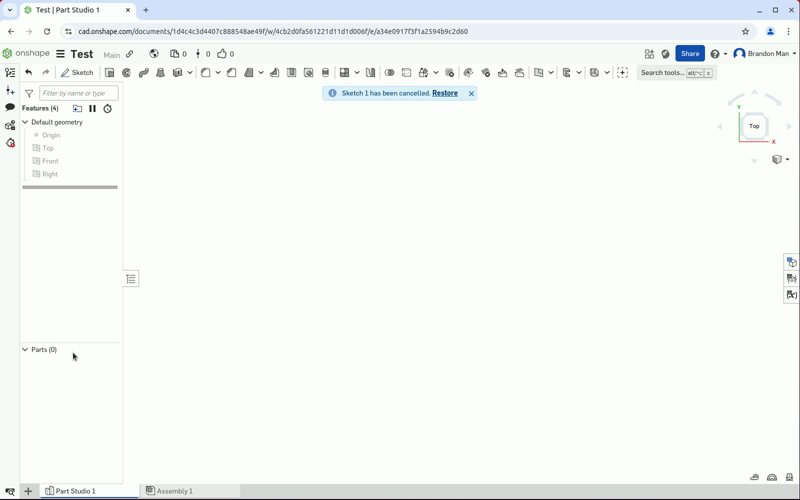
key(shift+p)
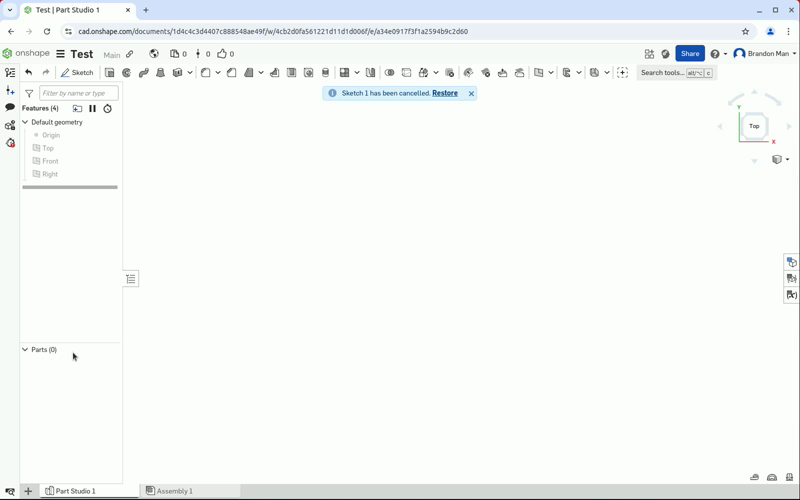
key(space)
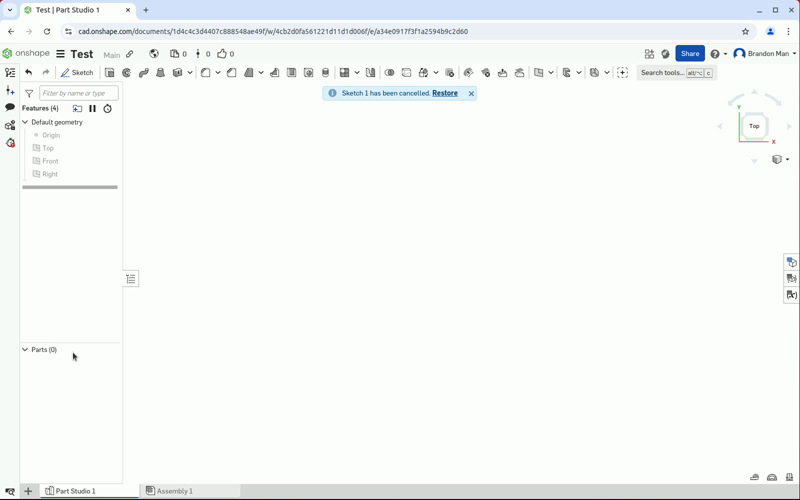
key_down(shift)
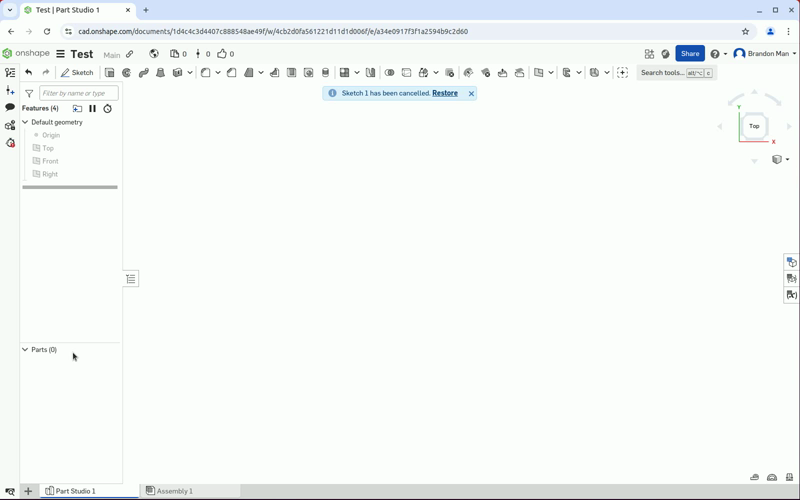
key(up)
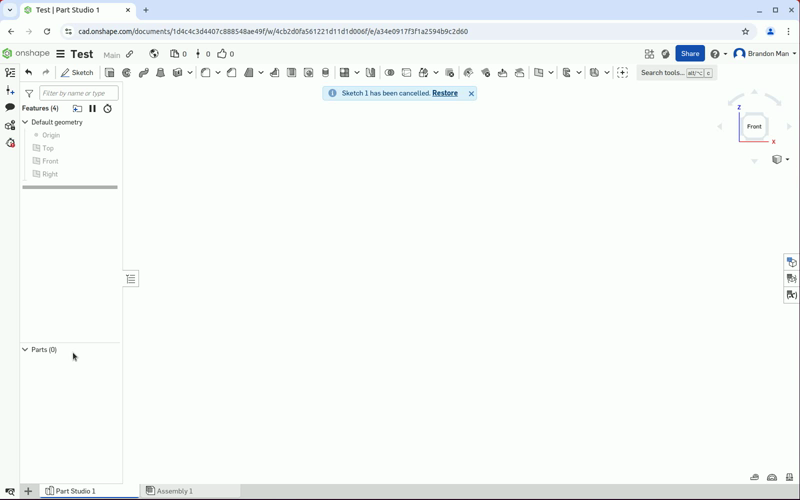
key_up(shift)
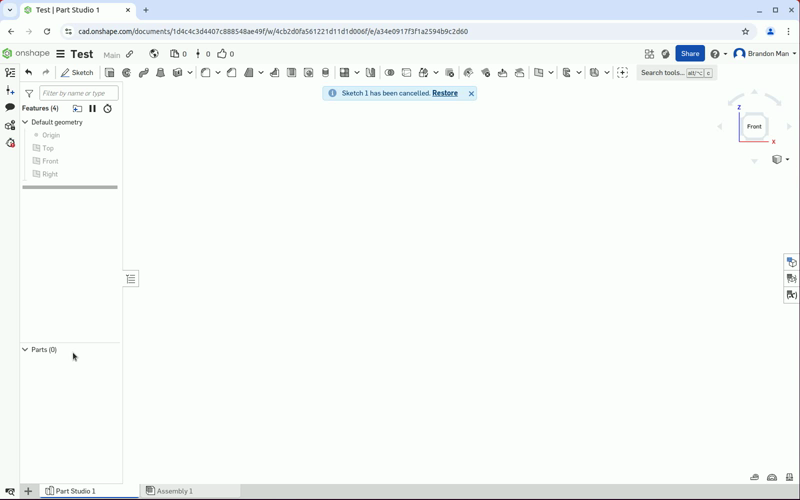
mouse_move(73, 352)
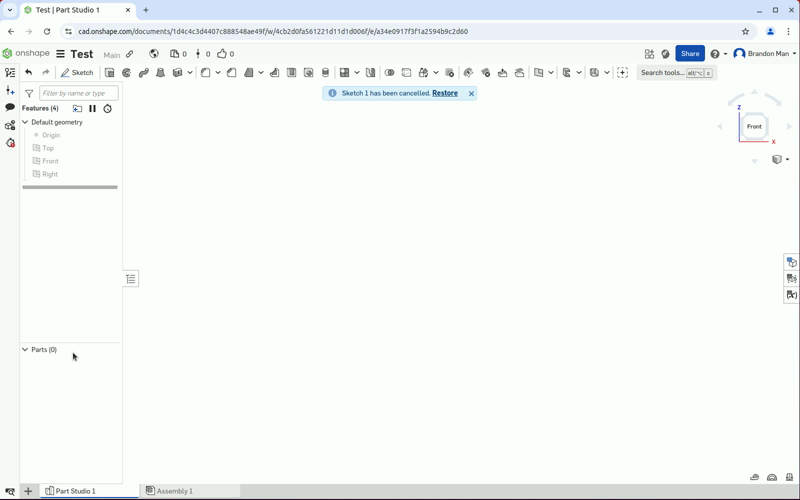
key(shift+y)
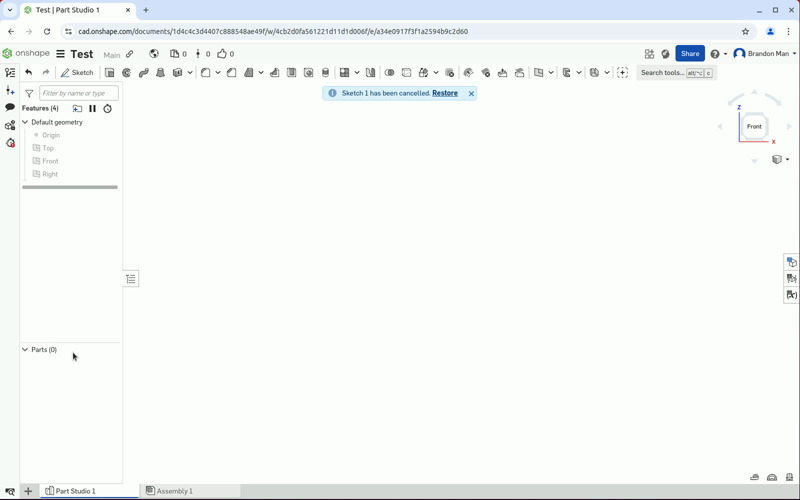
key(shift+s)
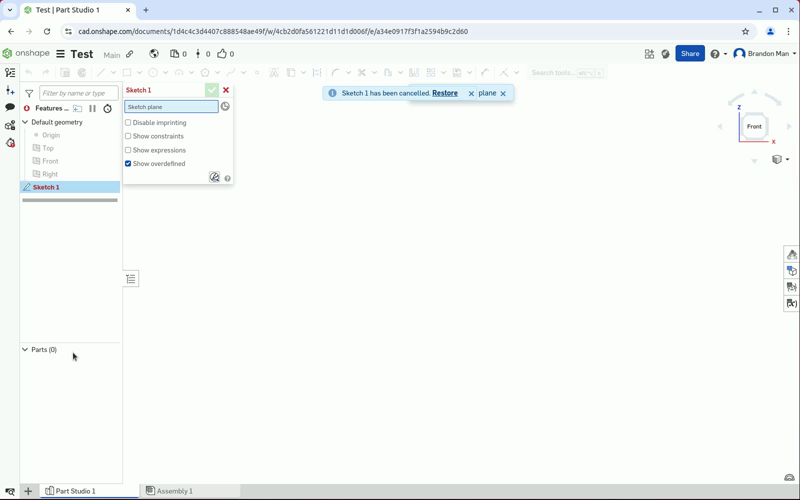
mouse_move(73, 163)
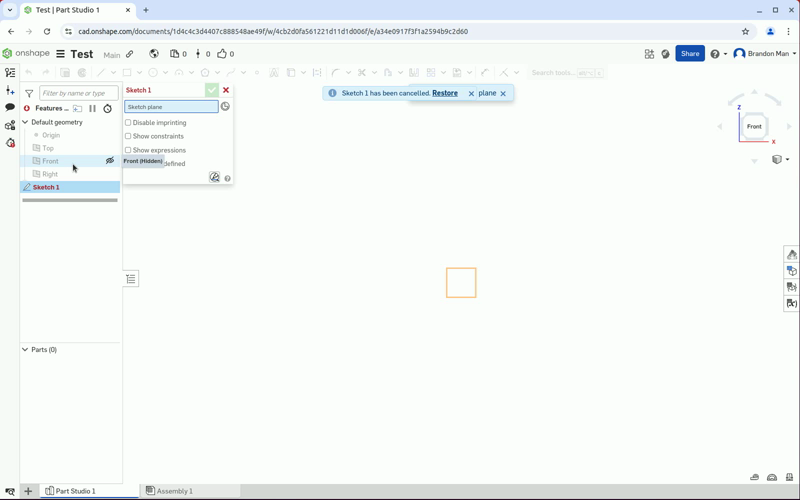
click(73, 163)
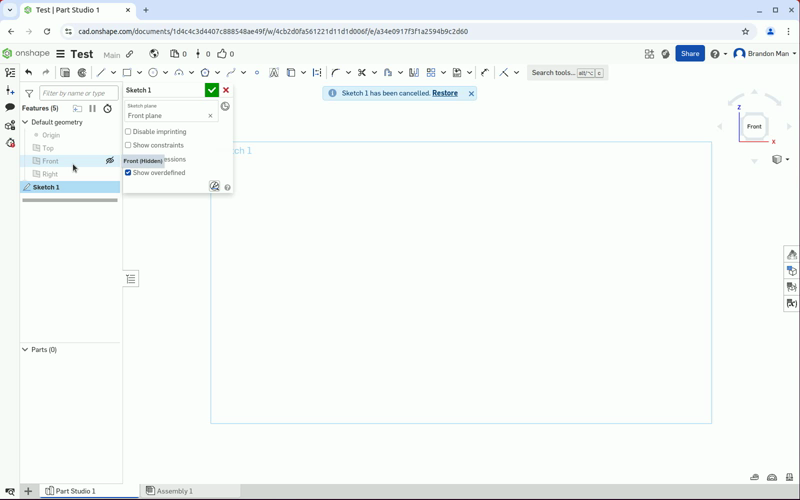
mouse_move(73, 352)
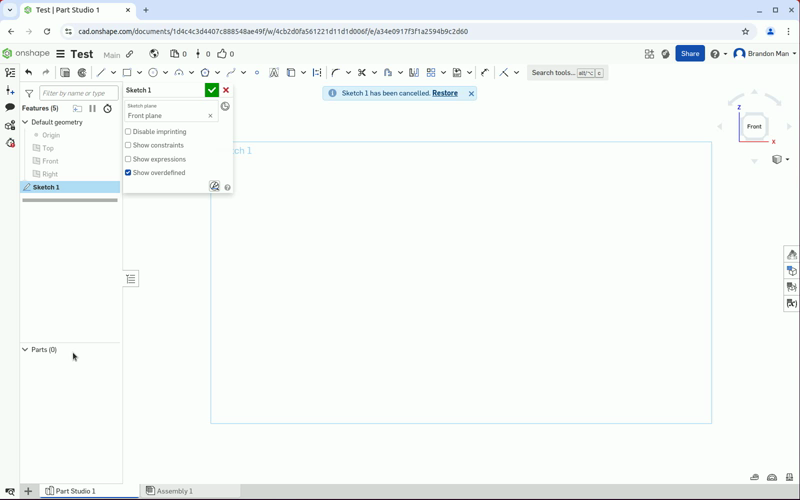
key(y)
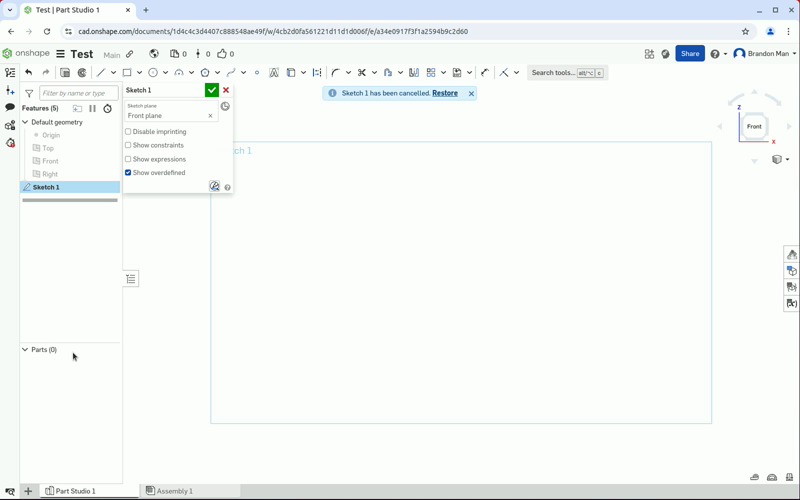
key(a)
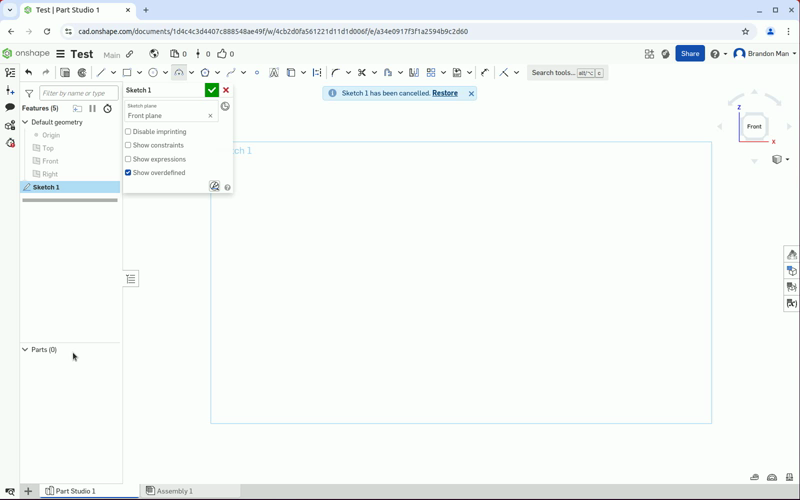
key_down(shift)
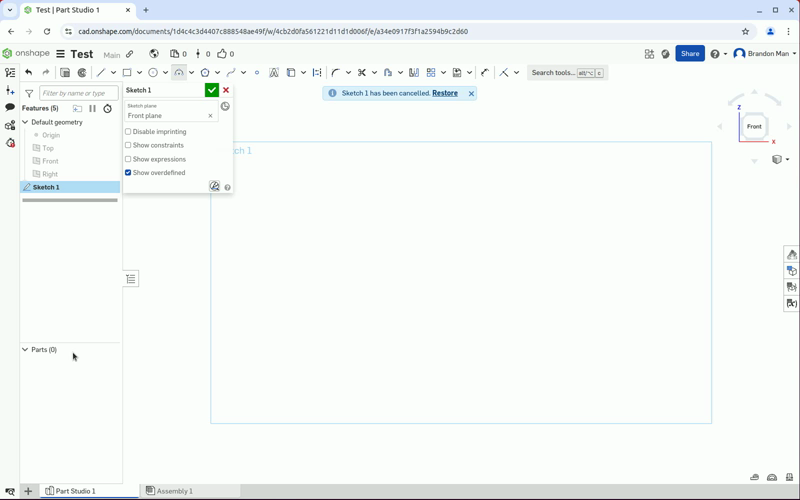
mouse_move(396, 240)
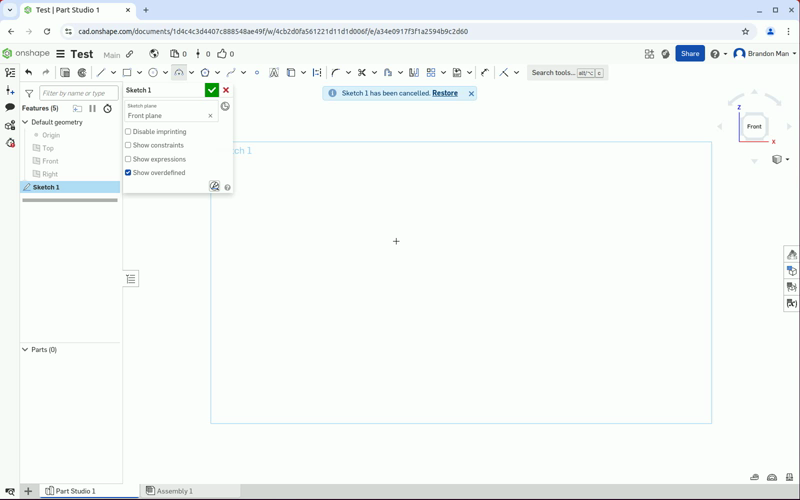
click(396, 240)
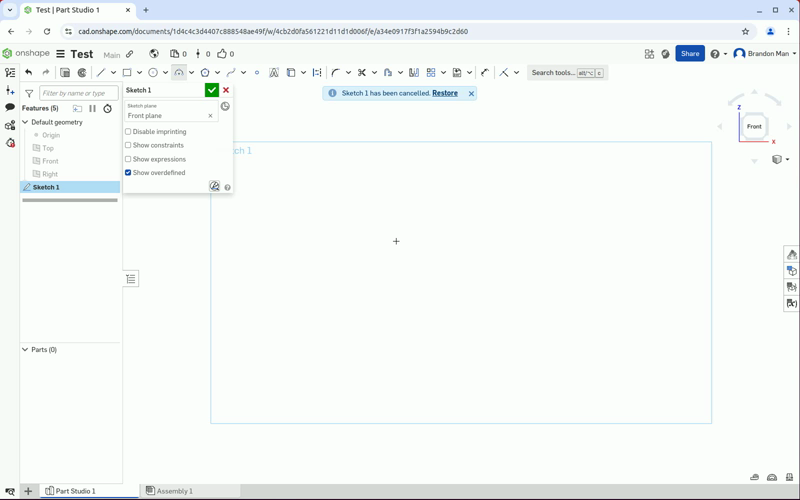
key_up(shift)
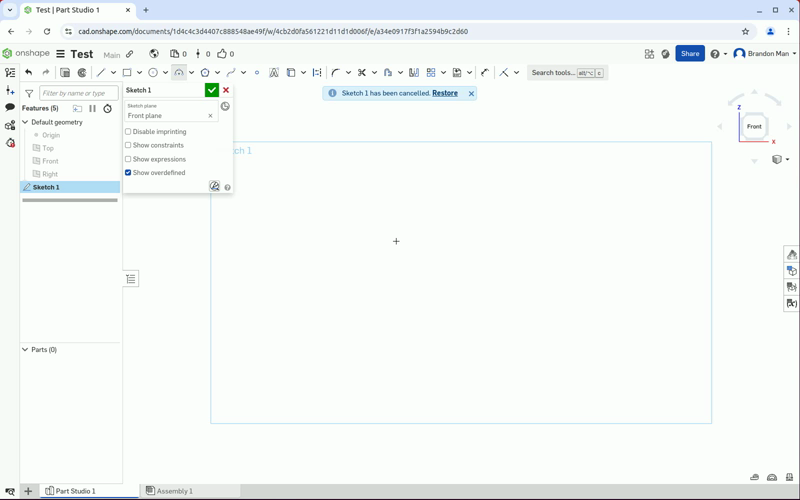
key_down(shift)
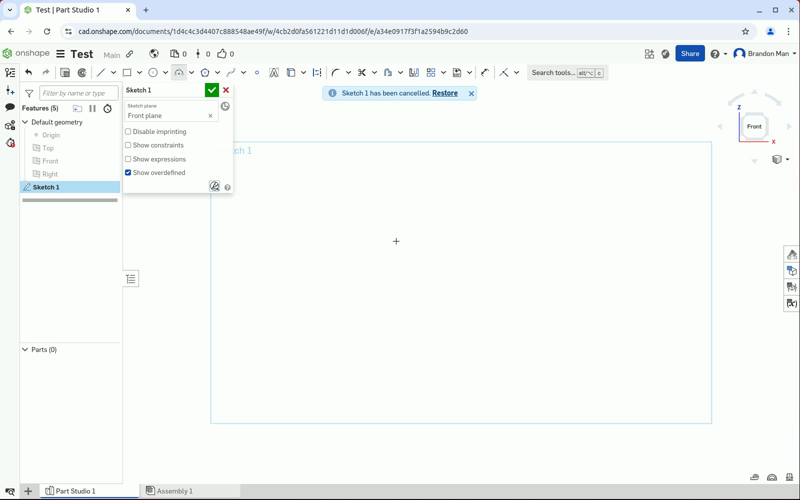
mouse_move(443, 240)
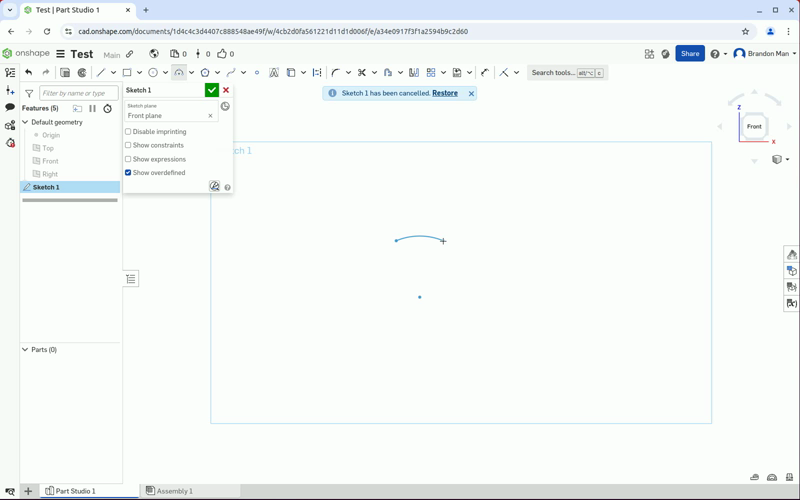
click(443, 240)
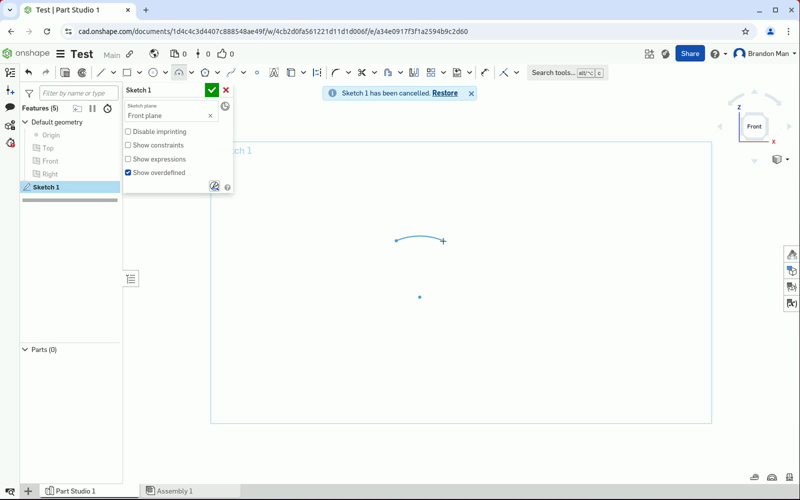
mouse_move(419, 169)
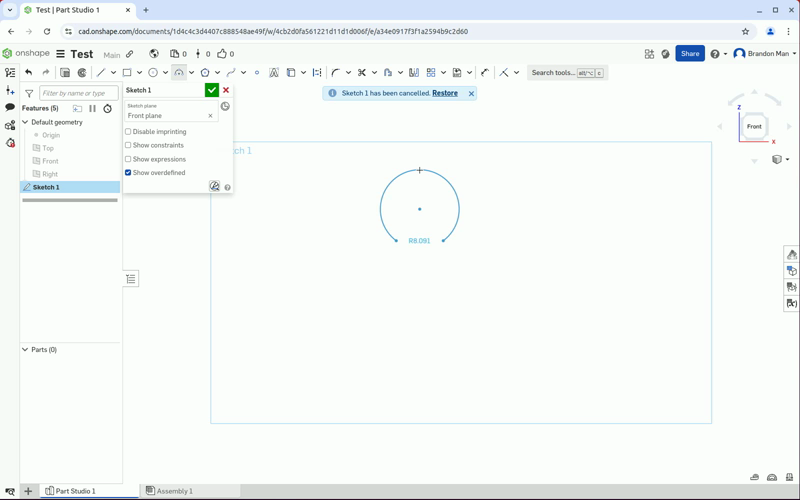
click(419, 169)
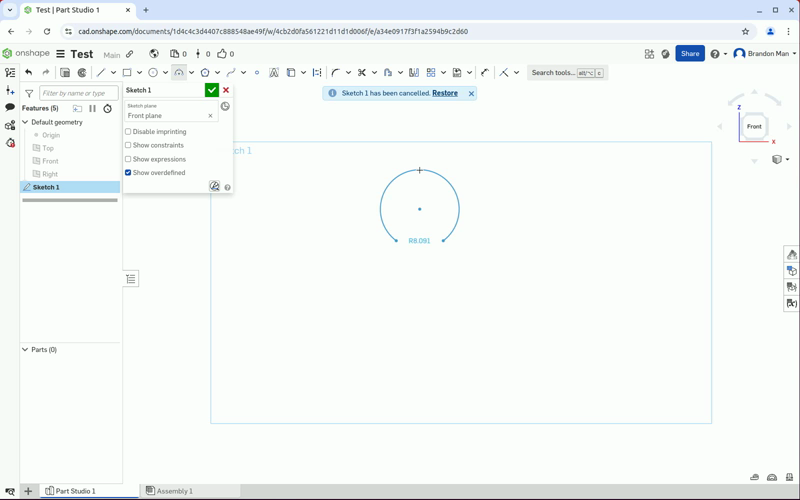
key_up(shift)
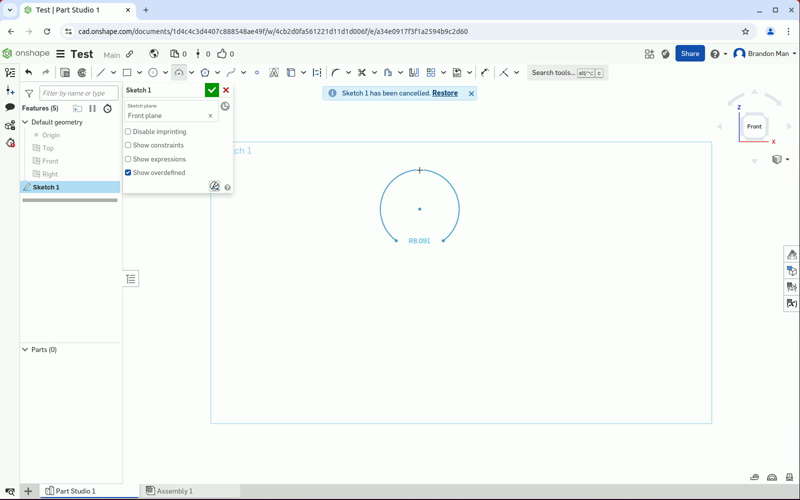
key(esc)
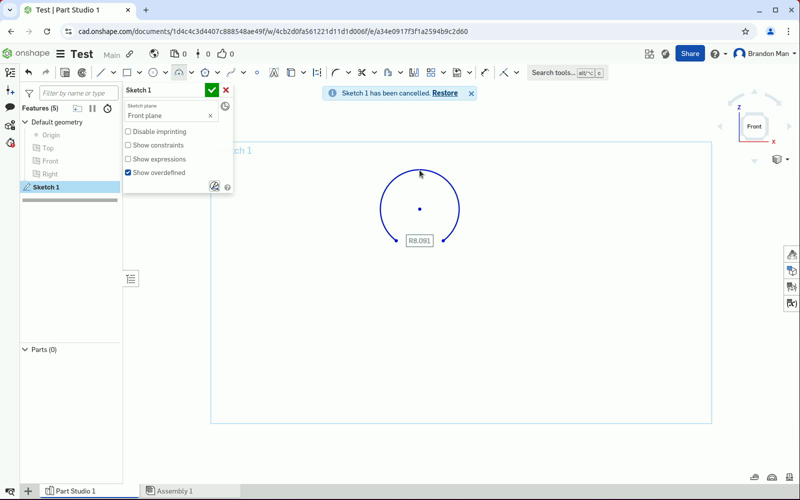
key(l)
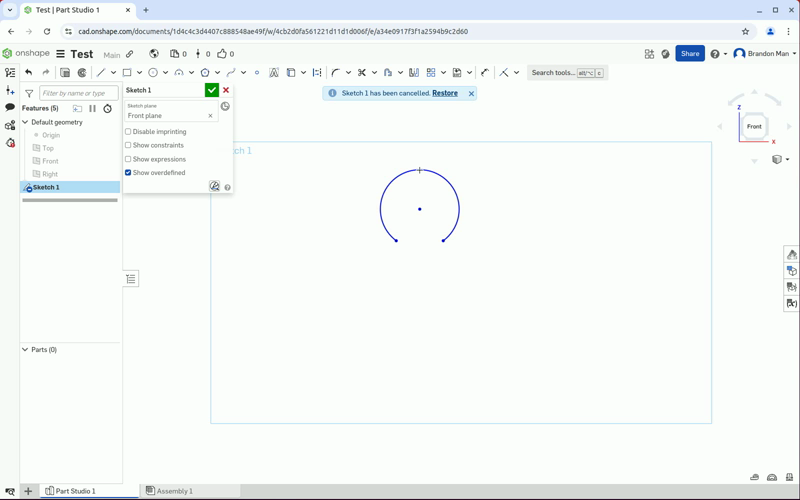
mouse_move(443, 240)
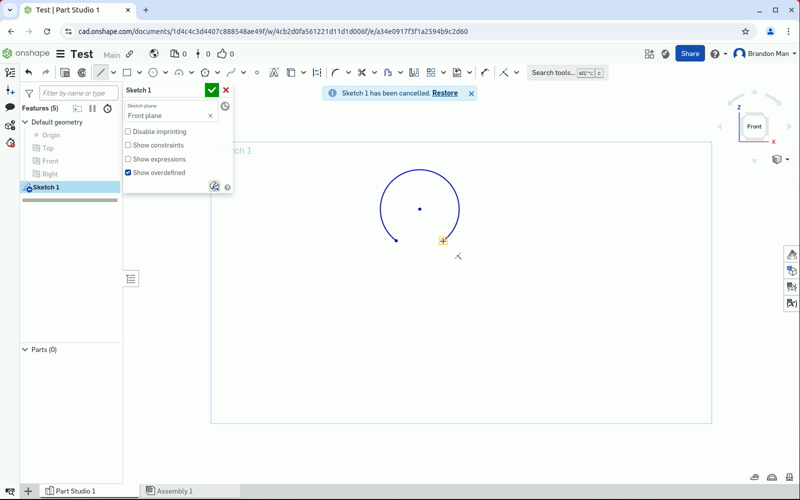
click(443, 240)
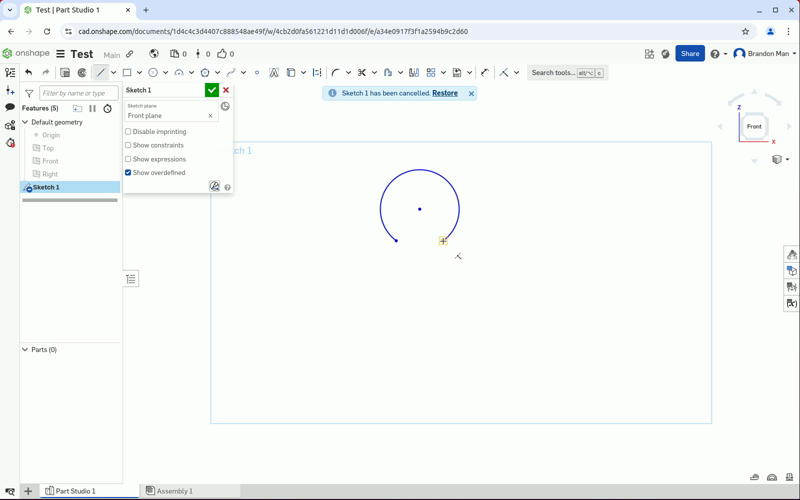
key_down(shift)
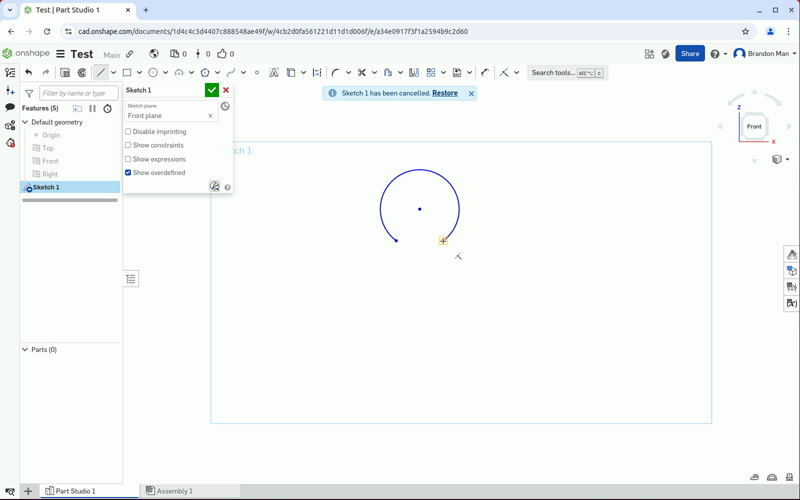
mouse_move(473, 240)
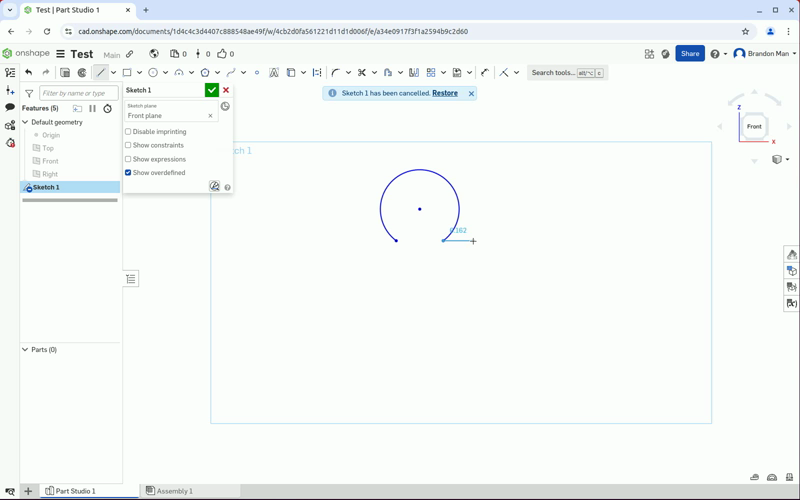
mouse_move(443, 209)
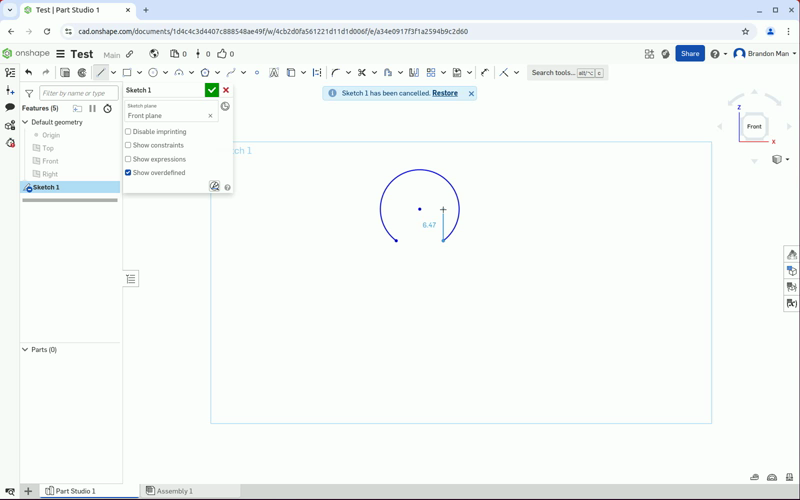
click(443, 209)
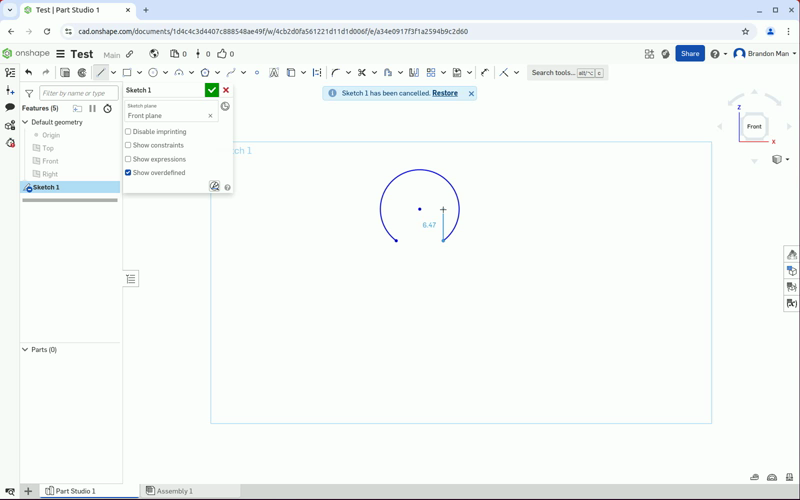
key_up(shift)
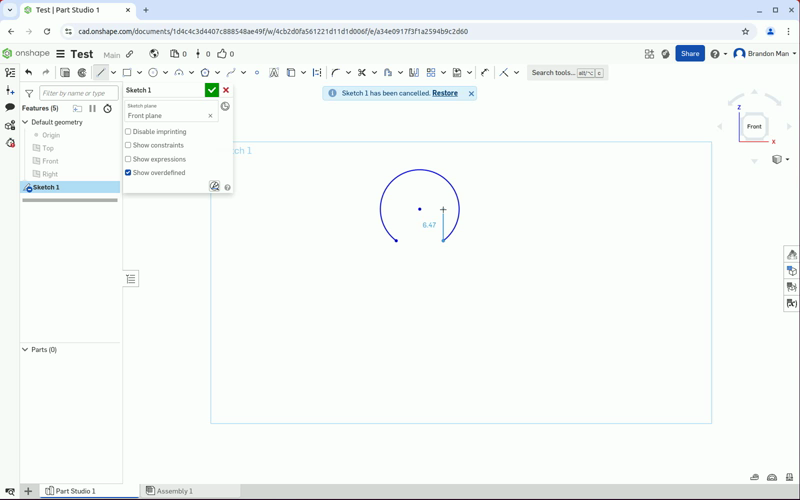
key_down(shift)
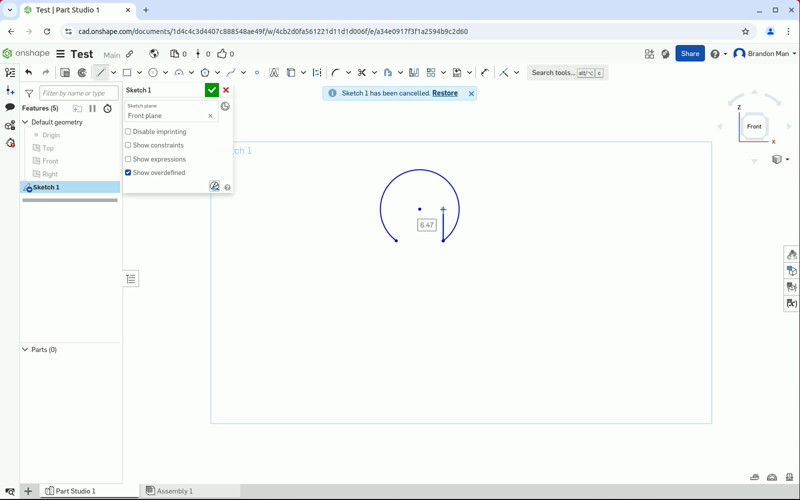
mouse_move(473, 209)
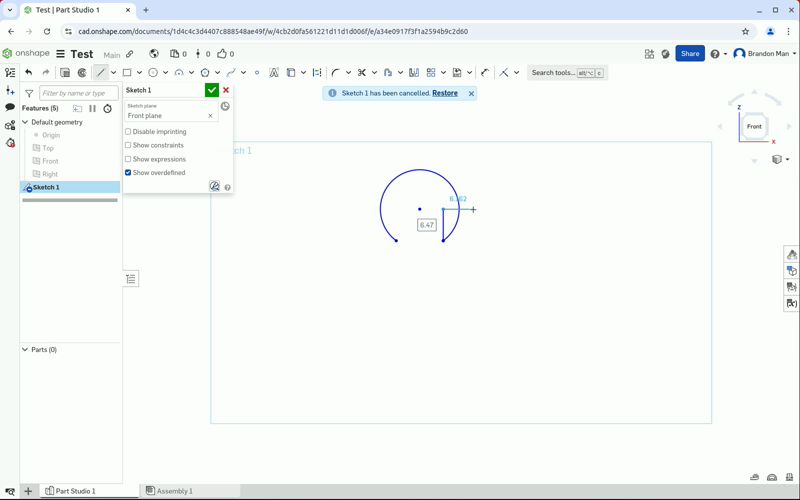
mouse_move(436, 209)
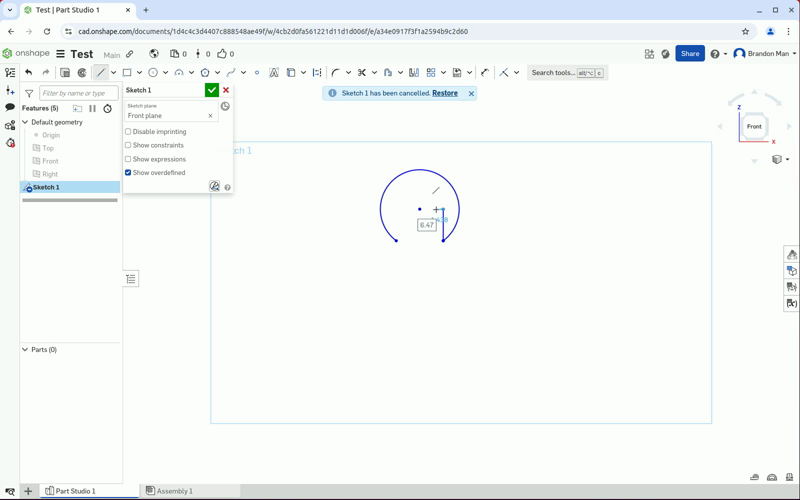
scroll(6)
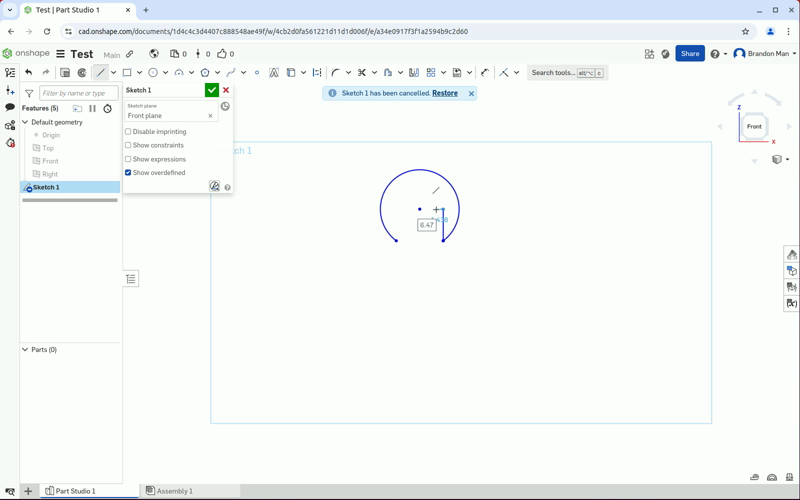
scroll(6)
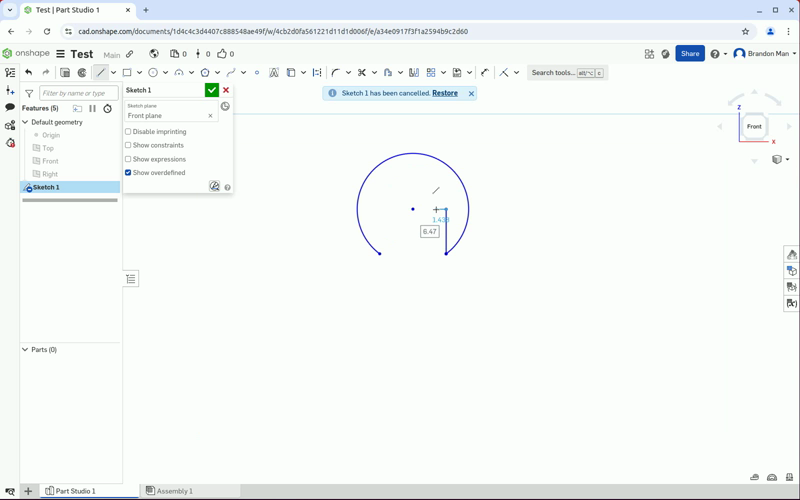
scroll(6)
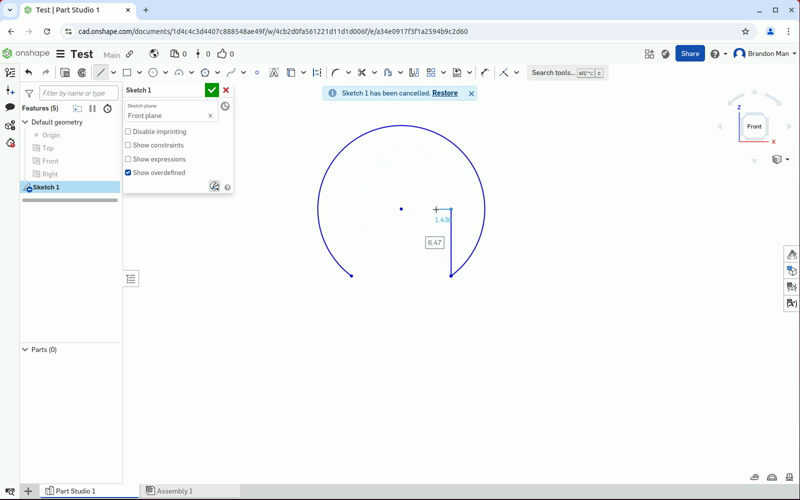
scroll(6)
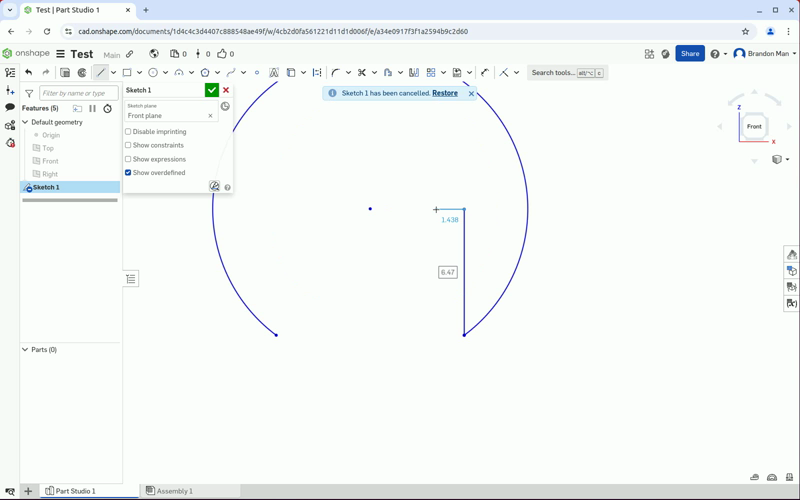
scroll(6)
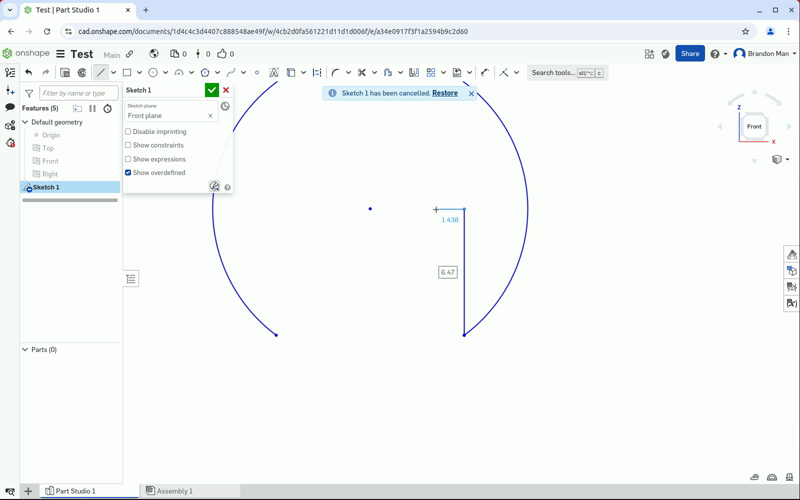
scroll(6)
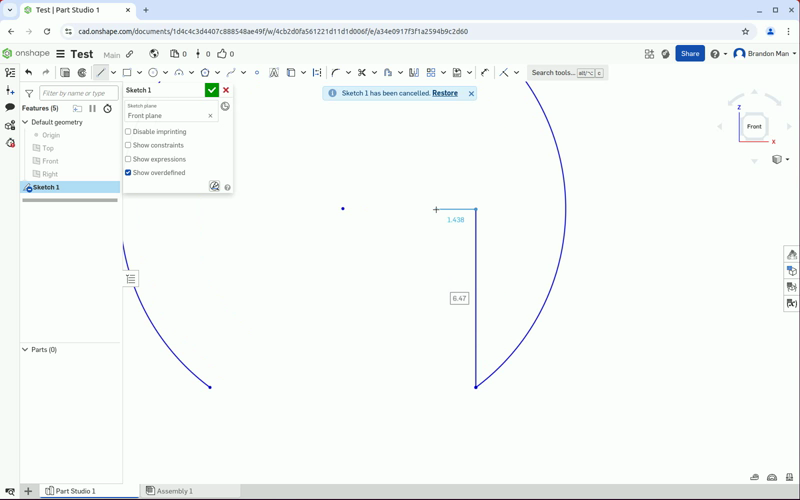
scroll(6)
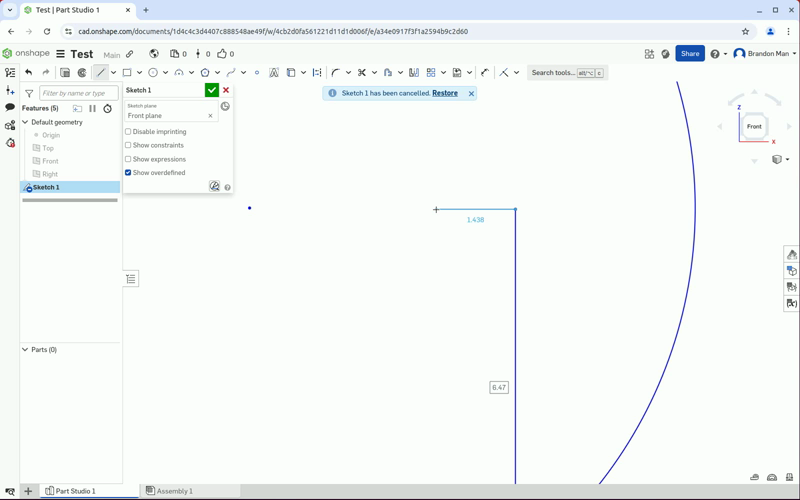
click(436, 209)
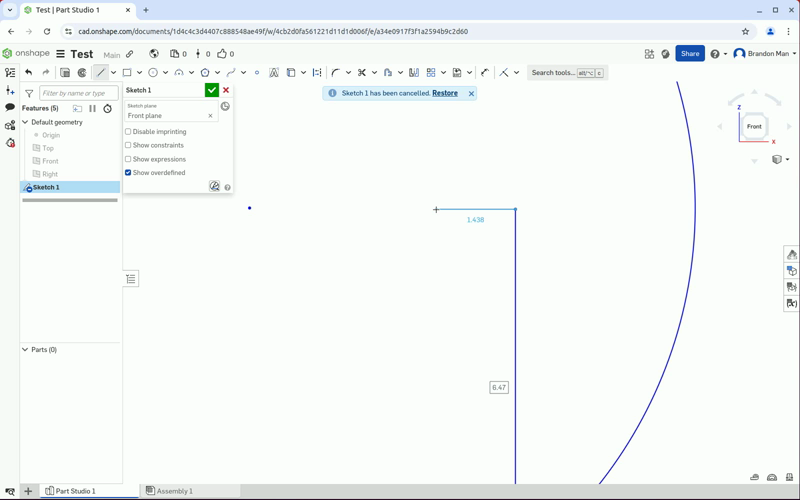
scroll(-6)
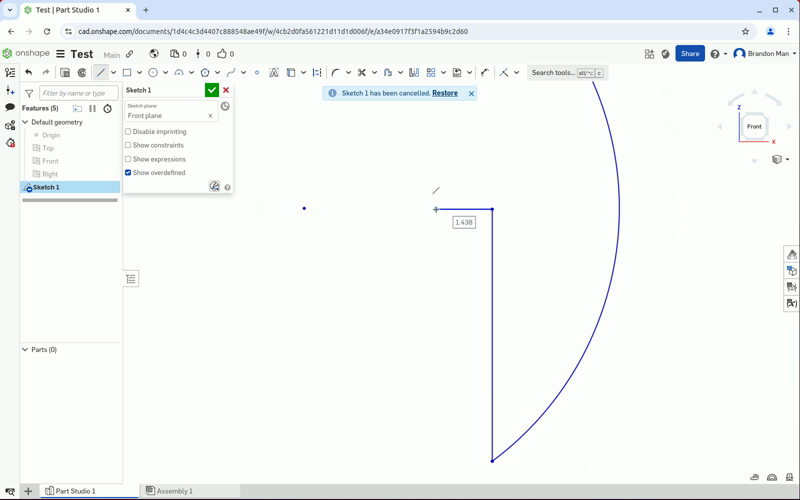
scroll(-6)
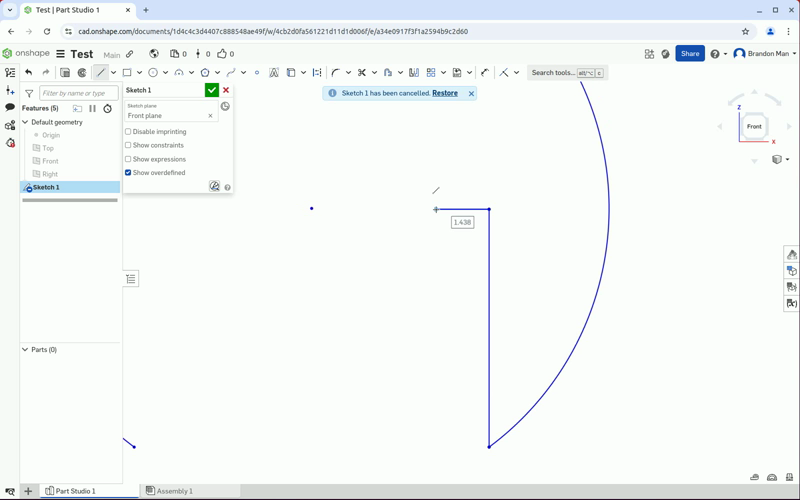
scroll(-6)
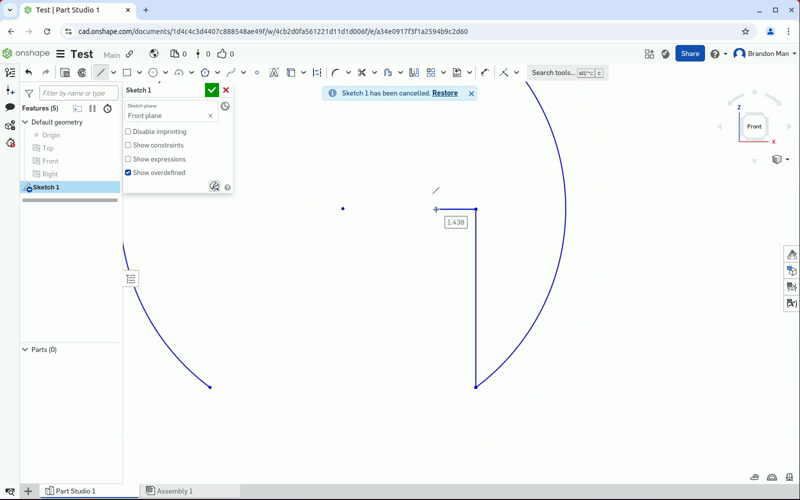
scroll(-6)
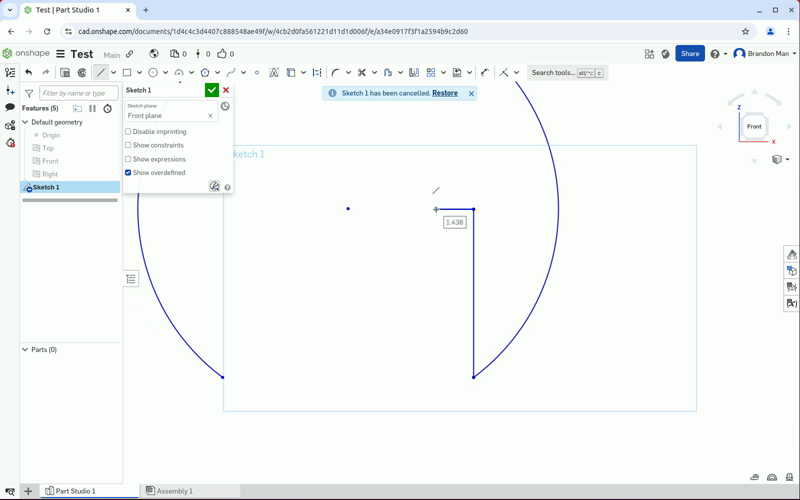
scroll(-6)
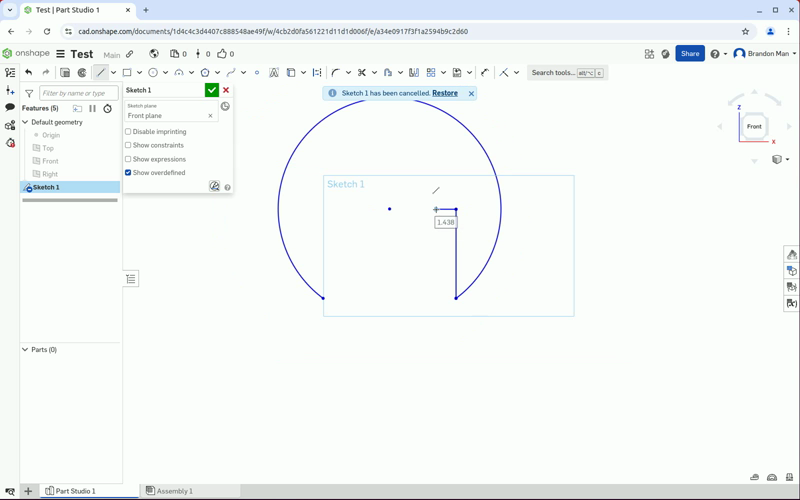
scroll(-6)
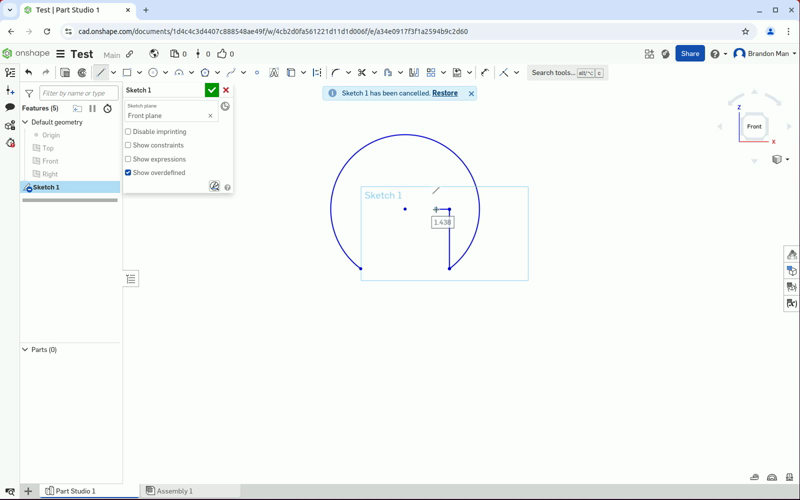
scroll(-6)
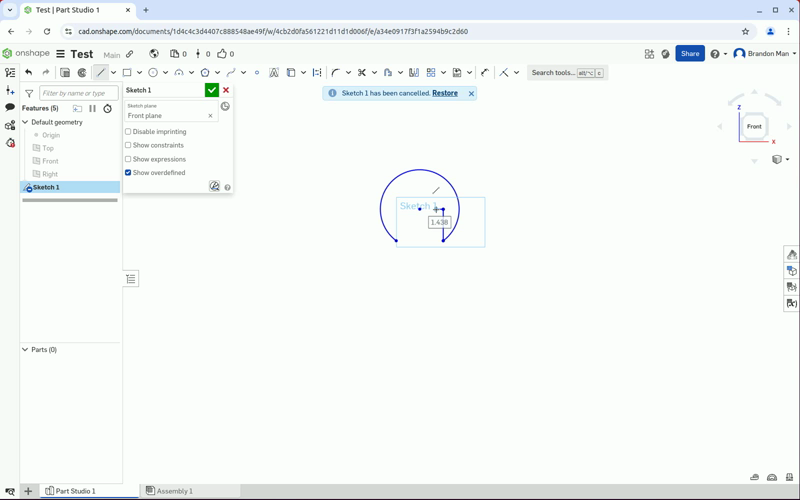
key_up(shift)
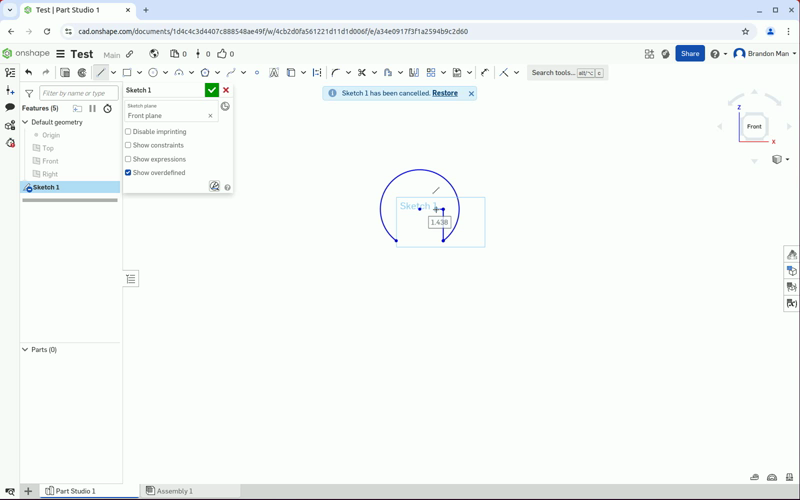
key(esc)
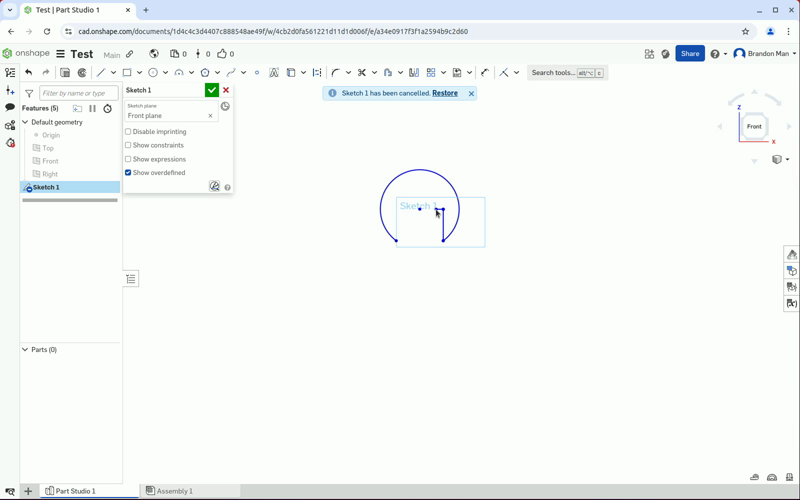
key(a)
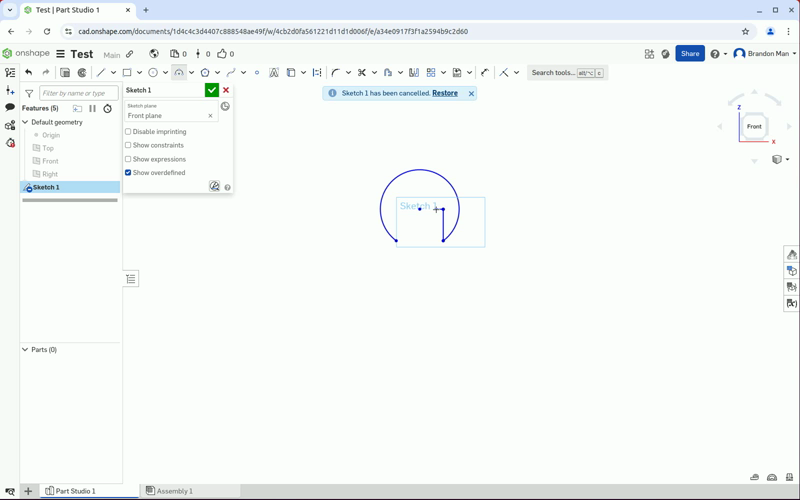
mouse_move(436, 209)
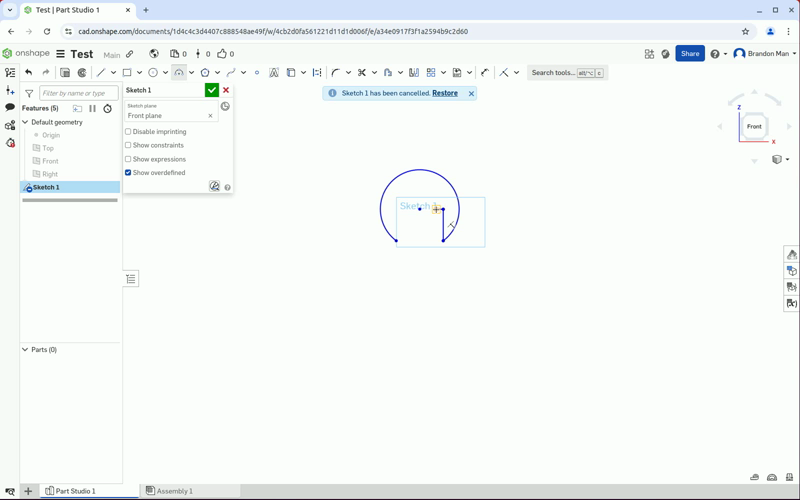
click(436, 209)
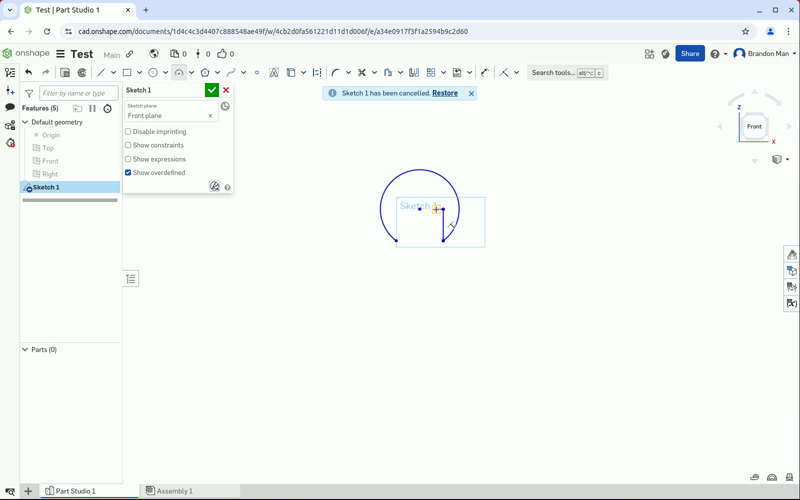
key_down(shift)
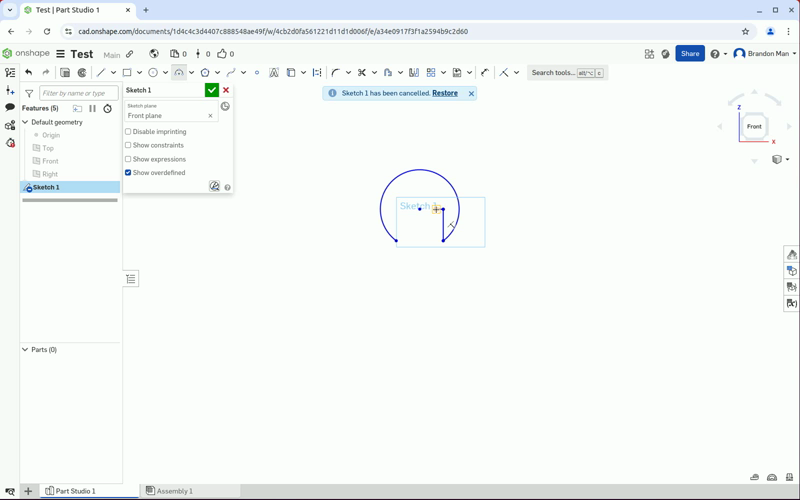
mouse_move(402, 209)
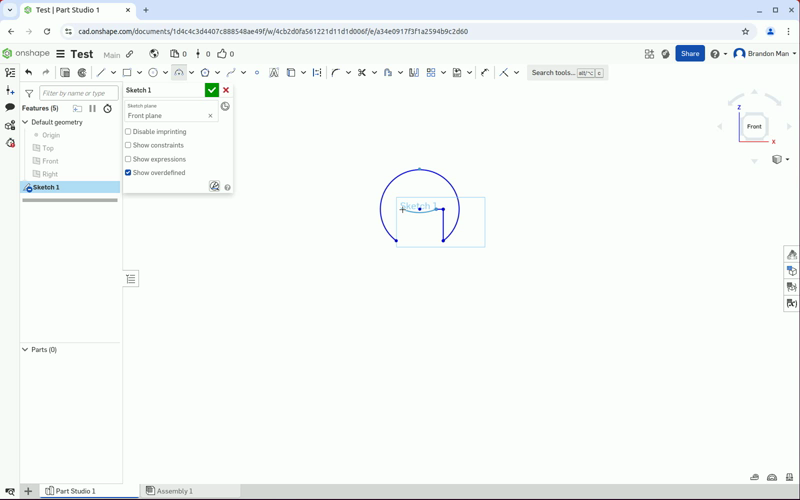
click(402, 209)
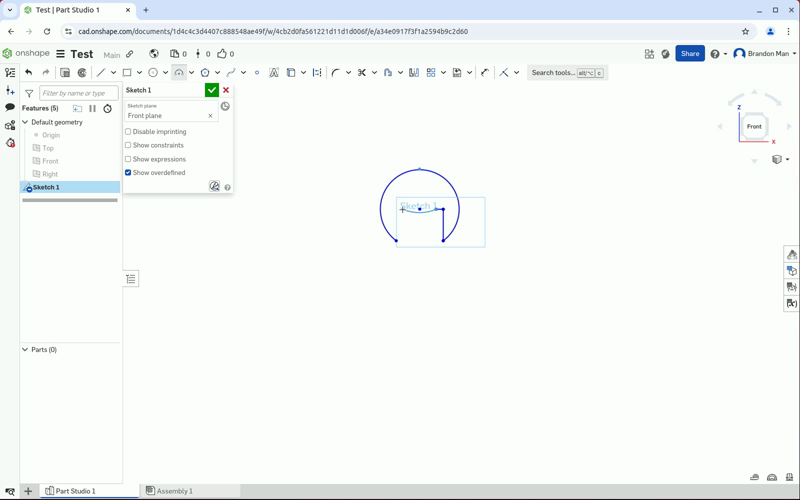
mouse_move(419, 226)
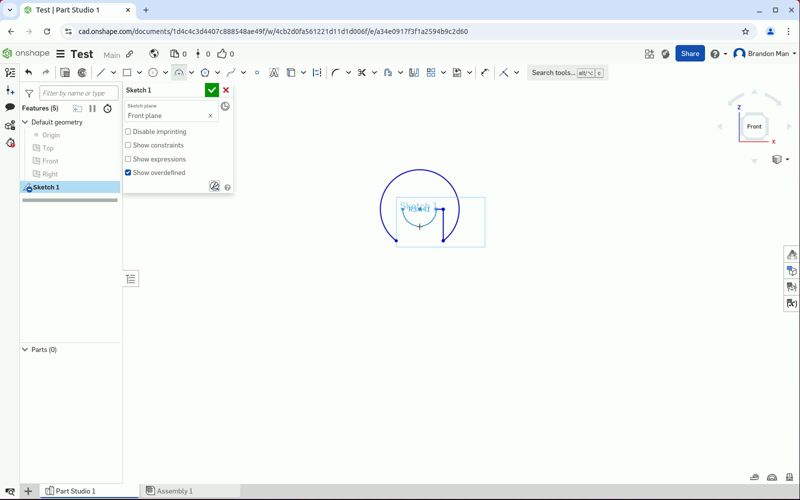
click(419, 226)
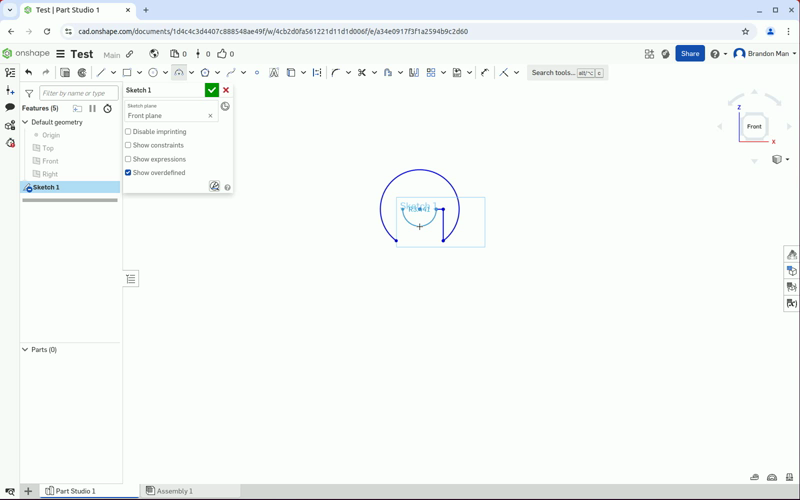
key_up(shift)
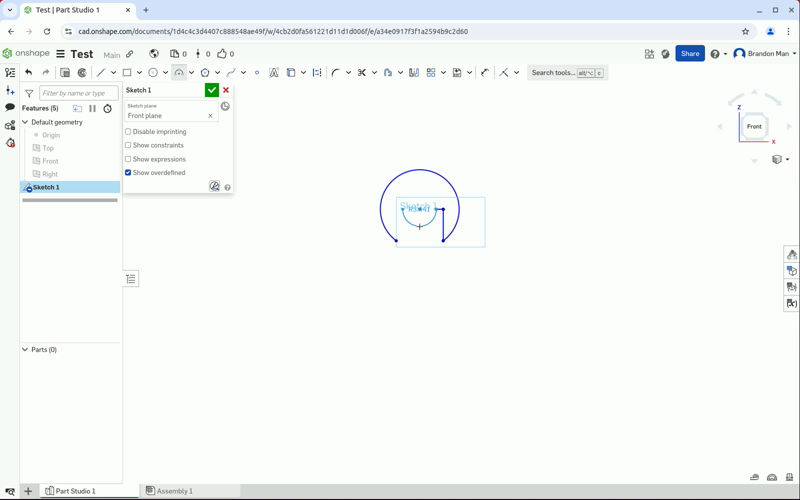
key(esc)
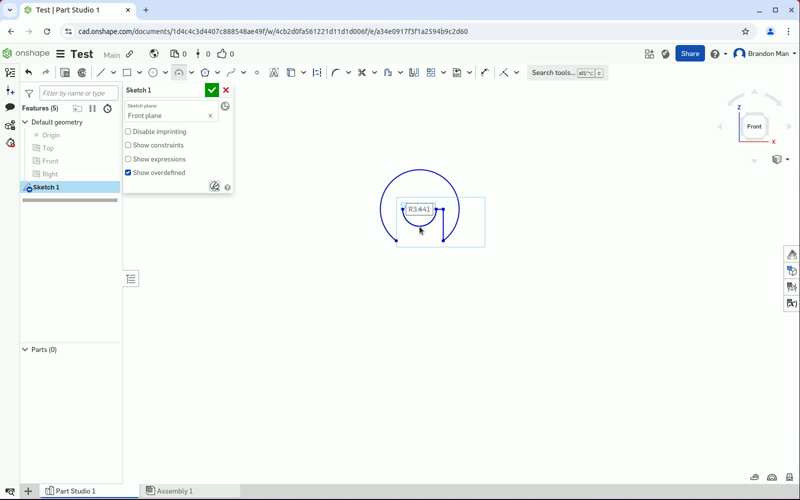
key(l)
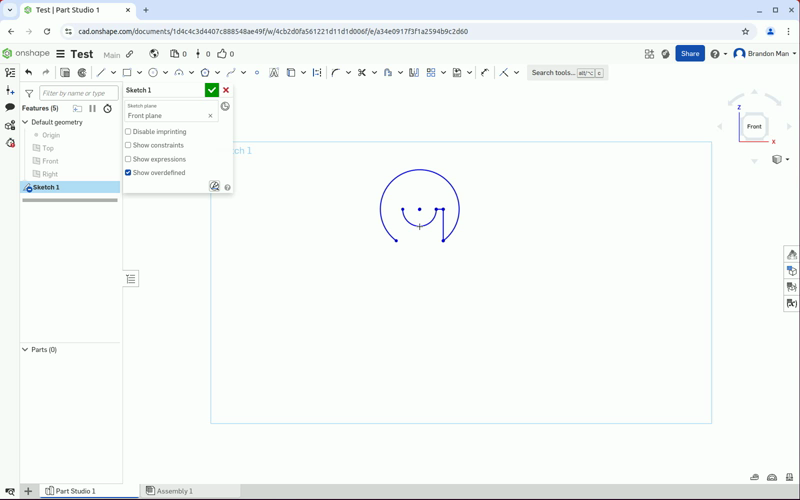
mouse_move(402, 209)
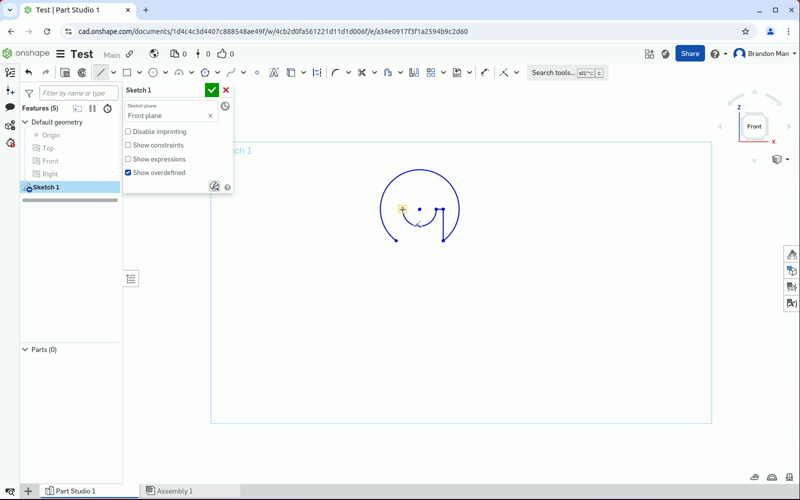
click(402, 209)
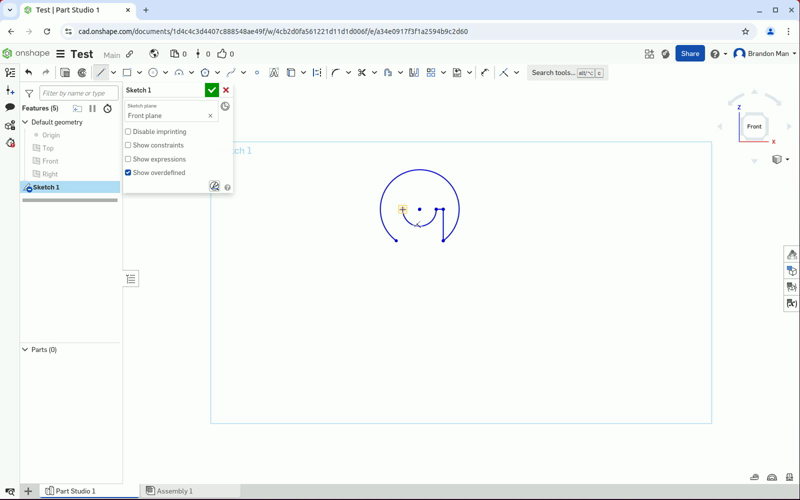
key_down(shift)
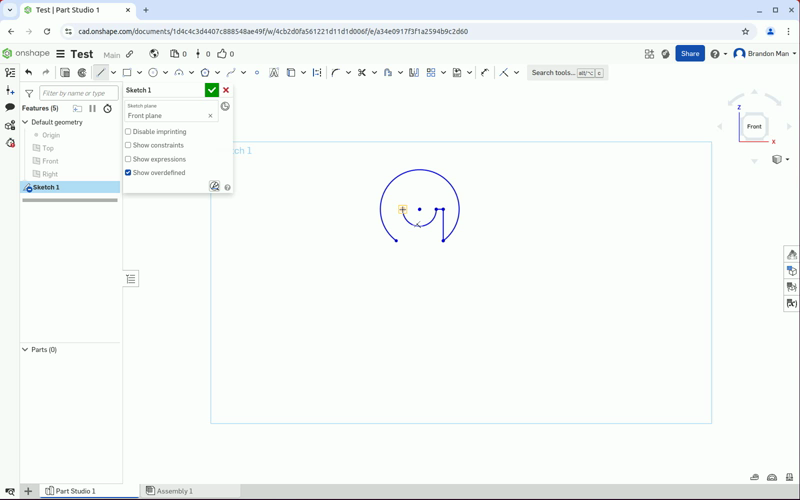
mouse_move(432, 209)
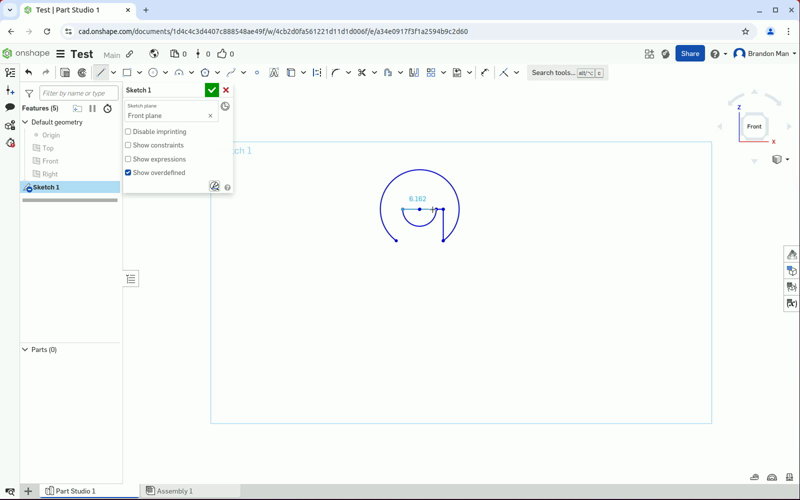
mouse_move(396, 209)
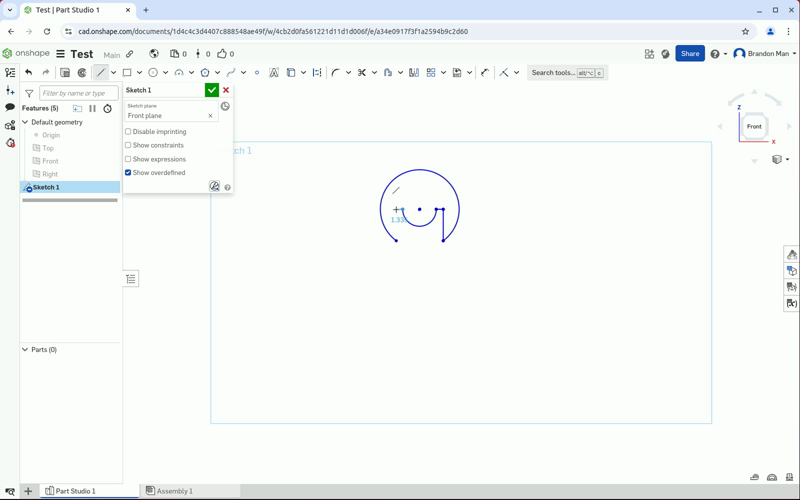
scroll(6)
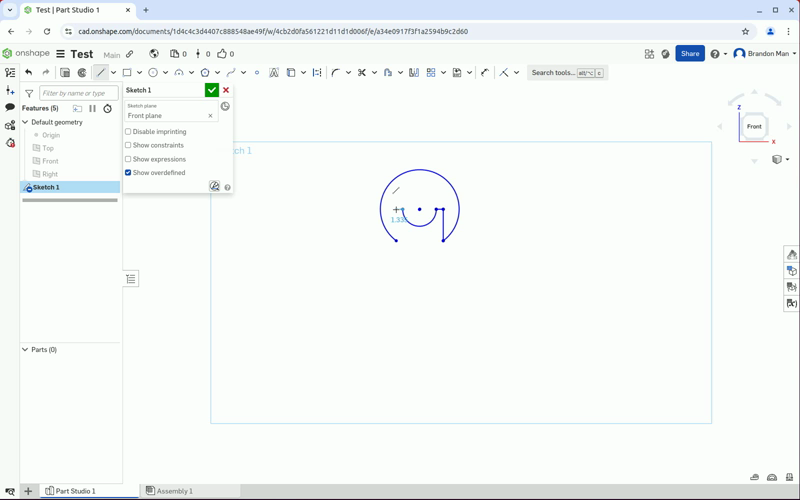
scroll(6)
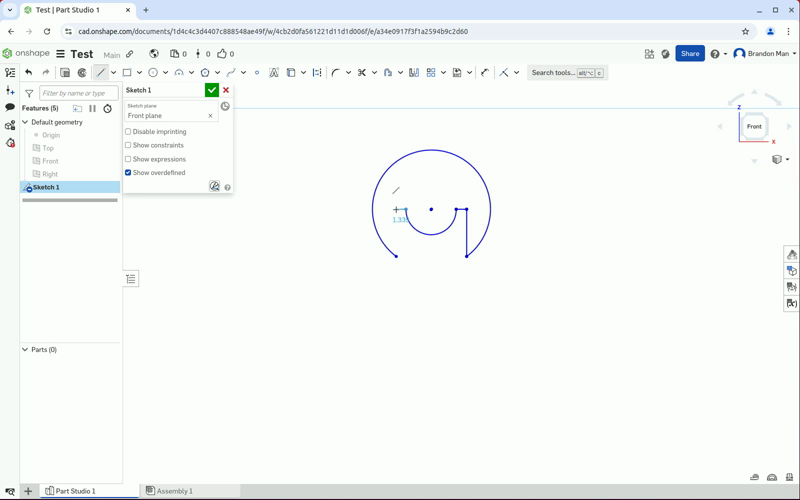
scroll(6)
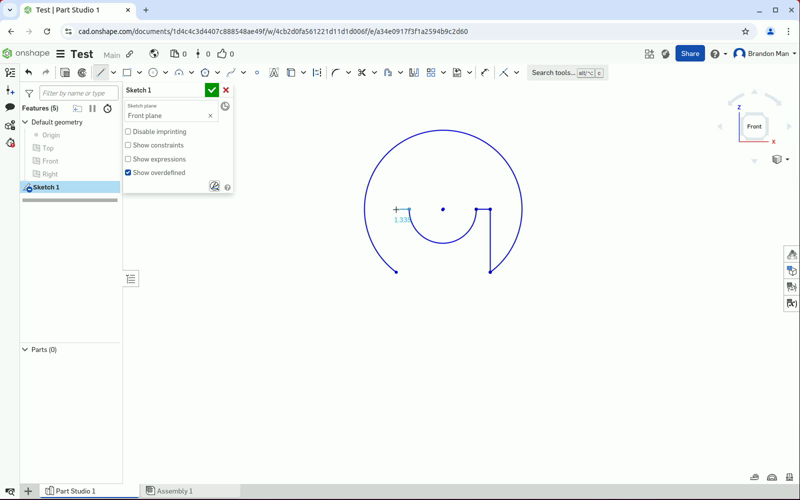
scroll(6)
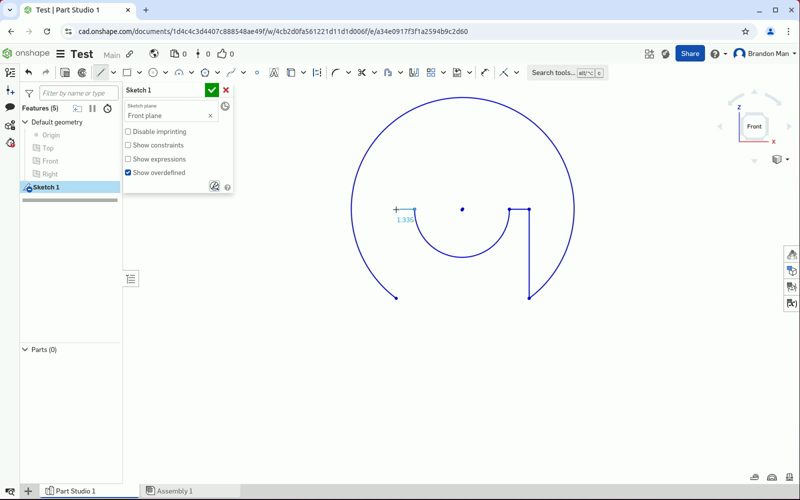
scroll(6)
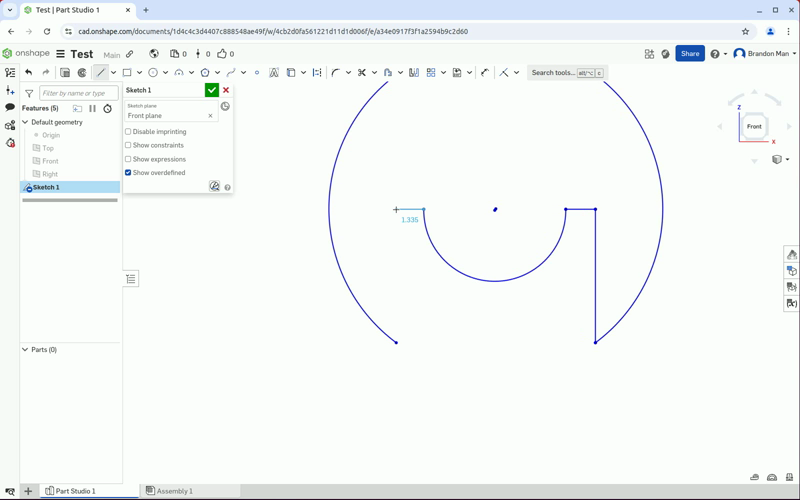
scroll(6)
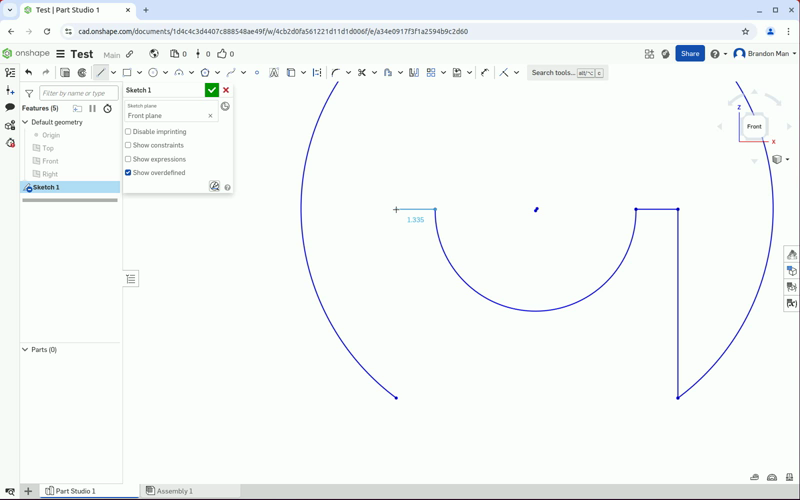
scroll(6)
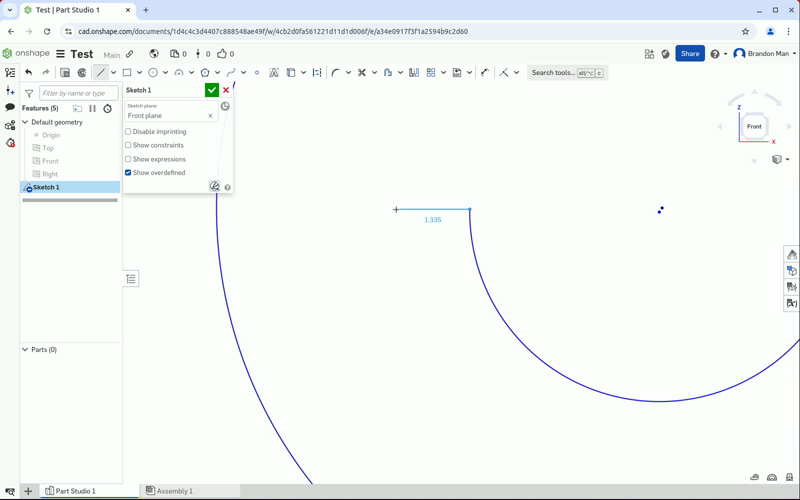
click(396, 209)
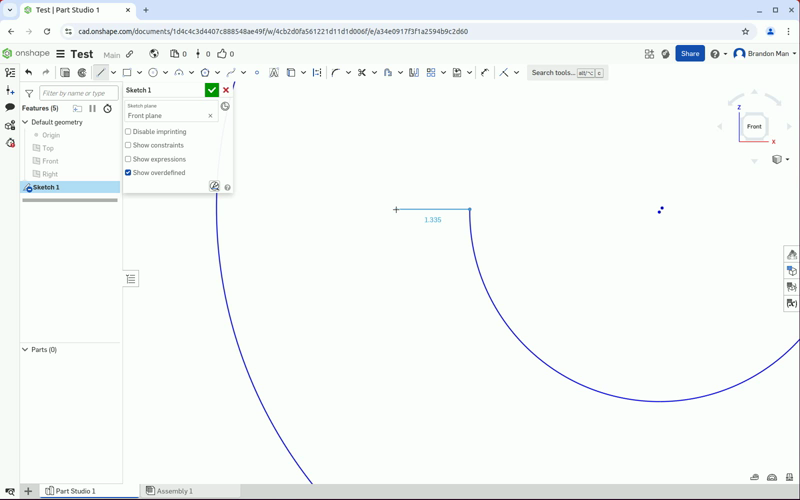
scroll(-6)
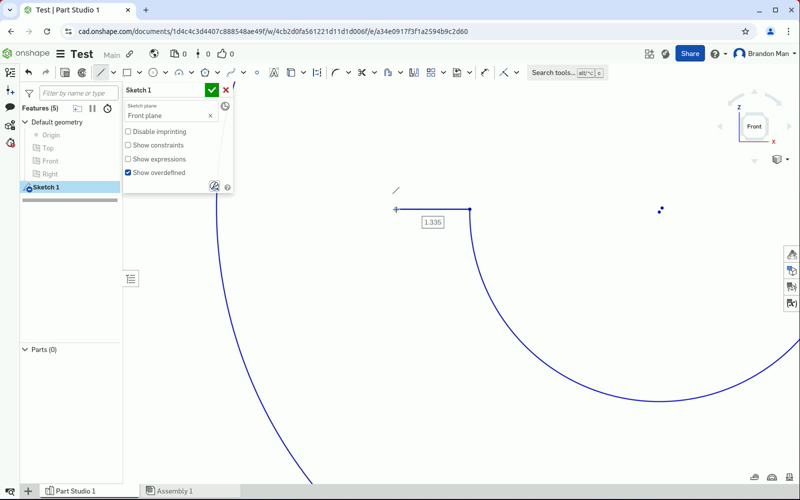
scroll(-6)
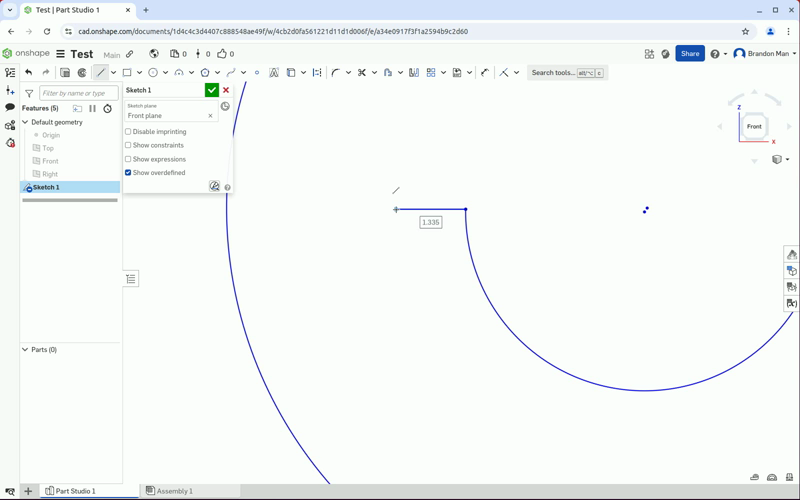
scroll(-6)
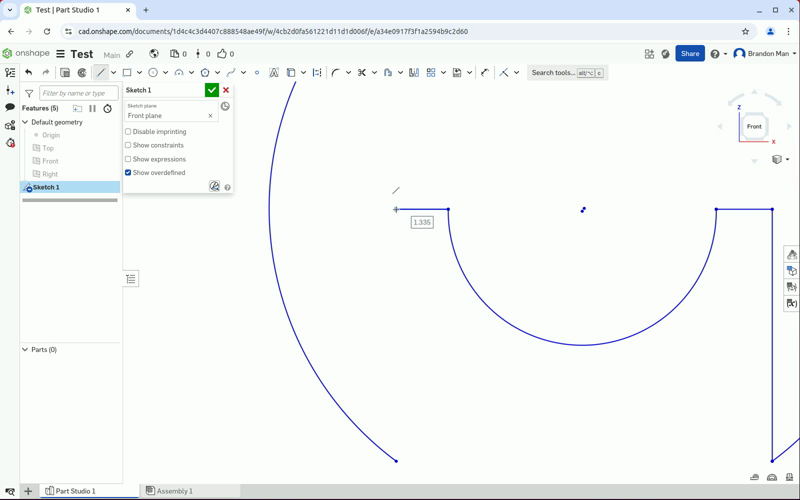
scroll(-6)
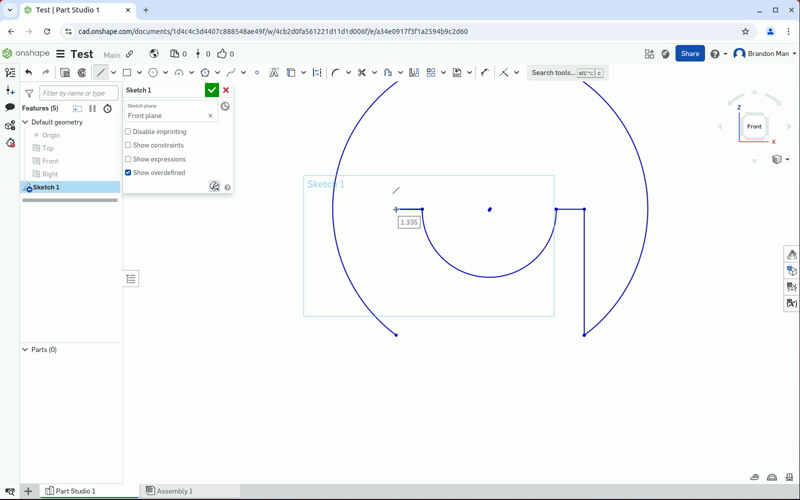
scroll(-6)
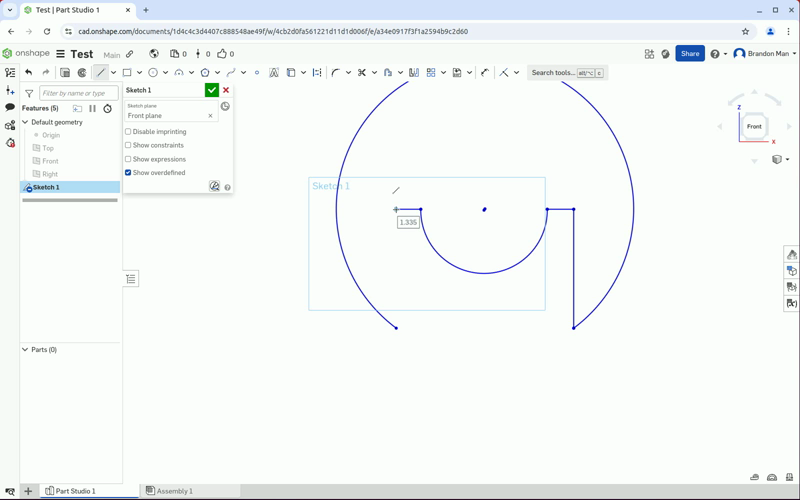
scroll(-6)
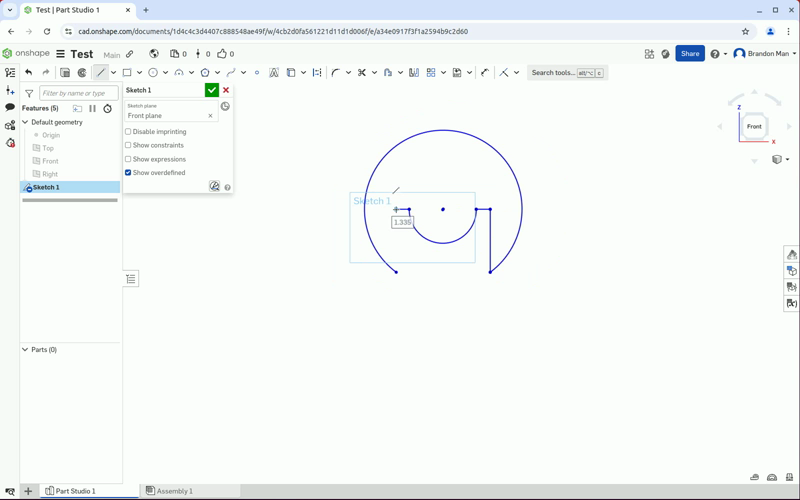
scroll(-6)
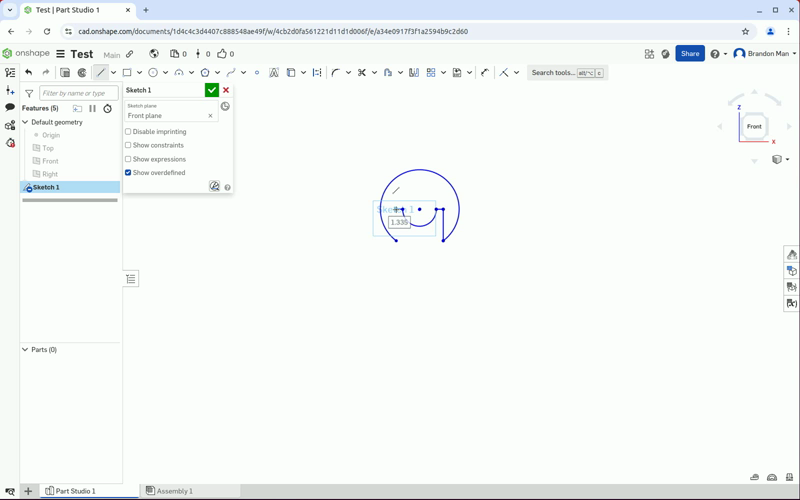
key_up(shift)
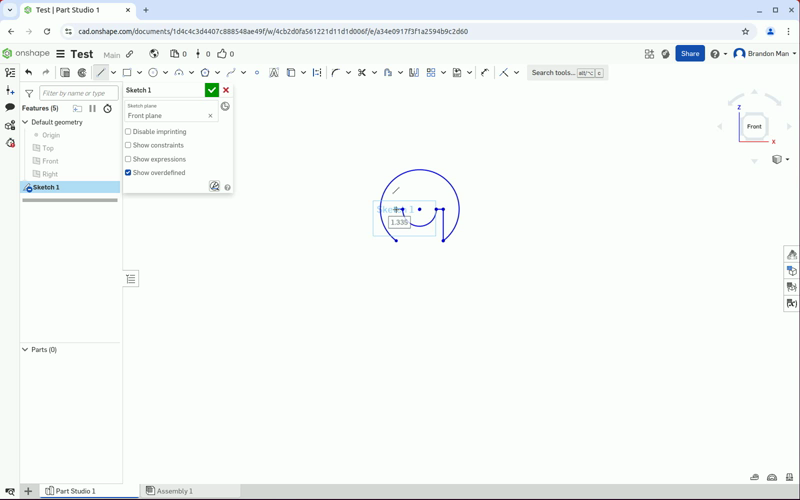
mouse_move(426, 209)
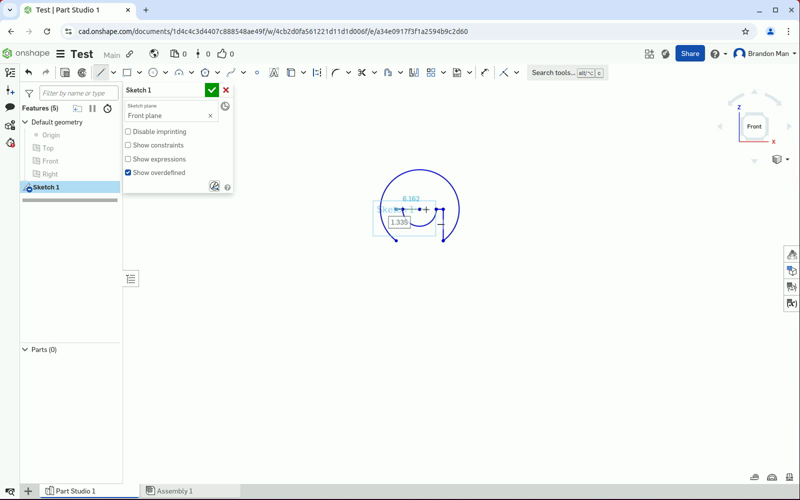
key_down(shift)
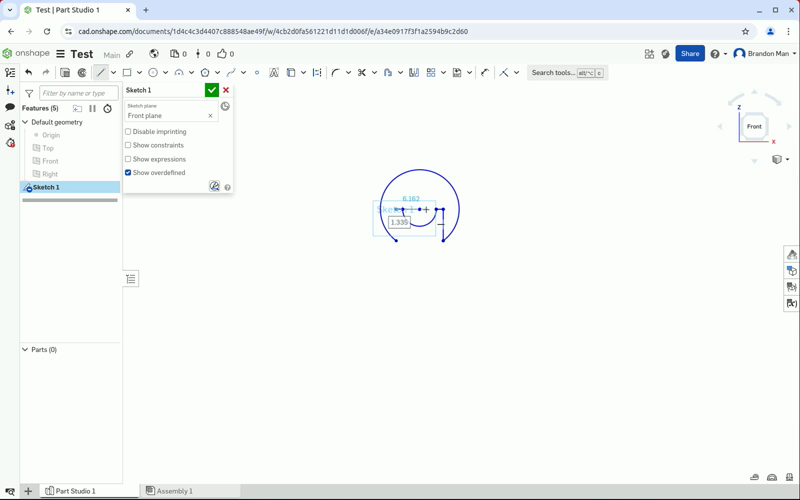
mouse_move(396, 240)
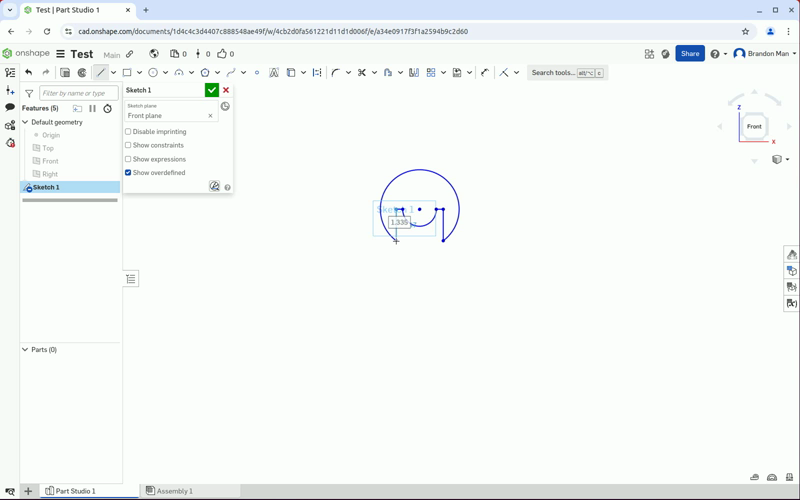
key_up(shift)
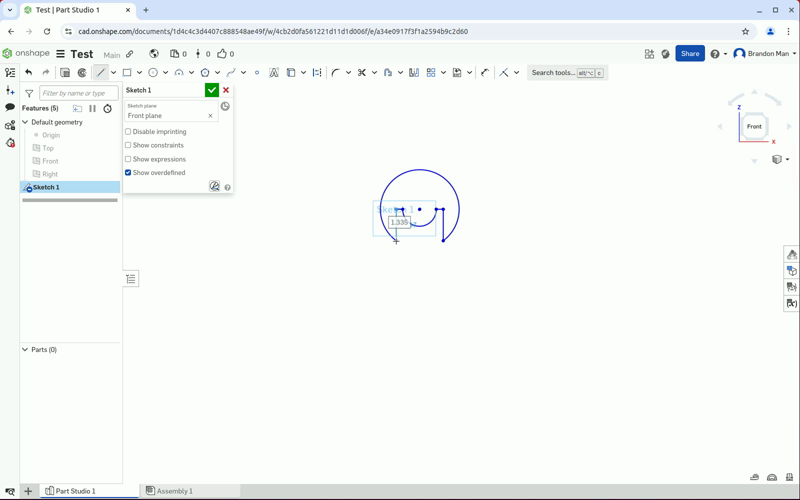
click(396, 240)
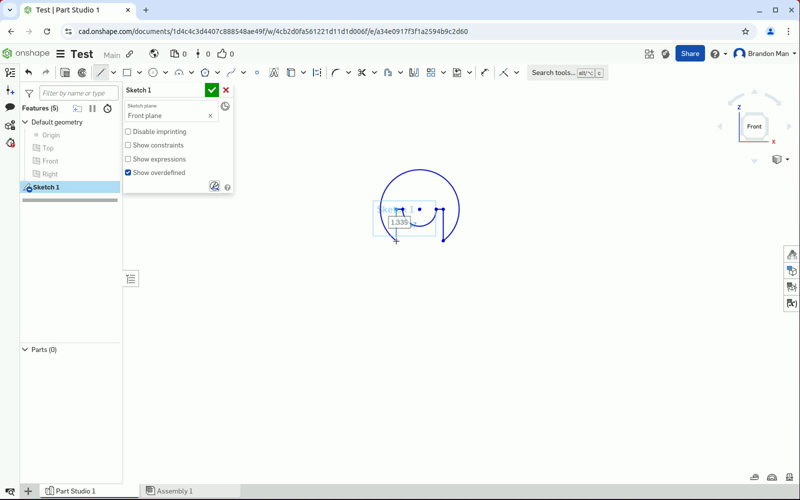
key(esc)
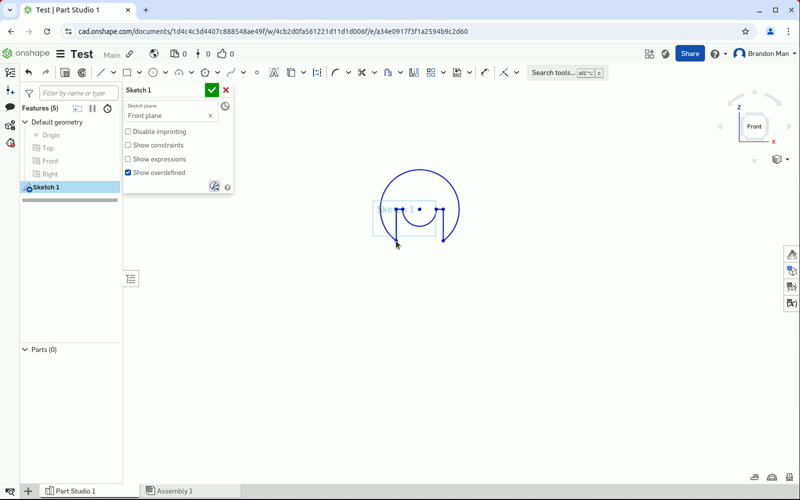
mouse_move(433, 177)
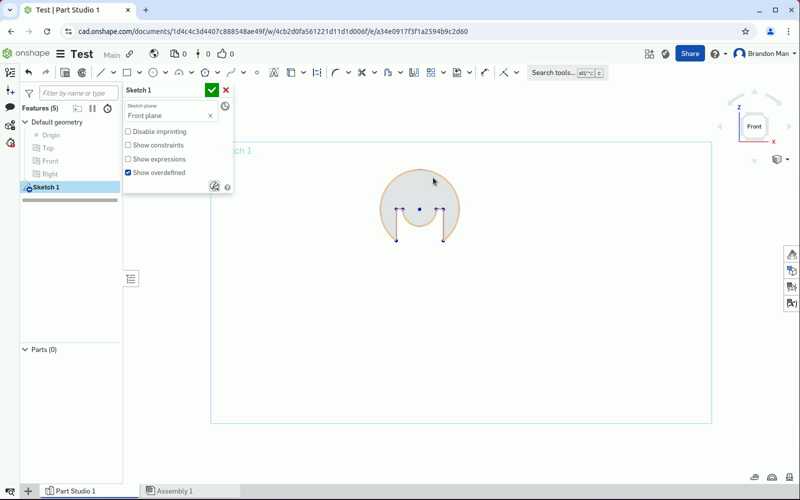
scroll(6)
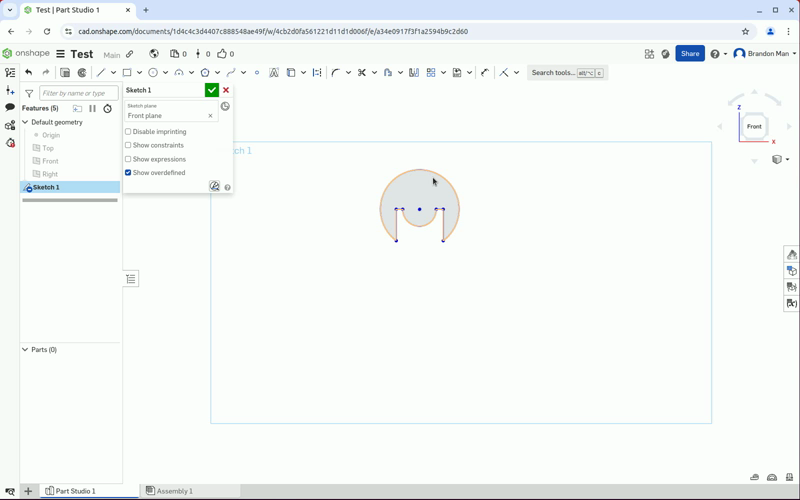
scroll(6)
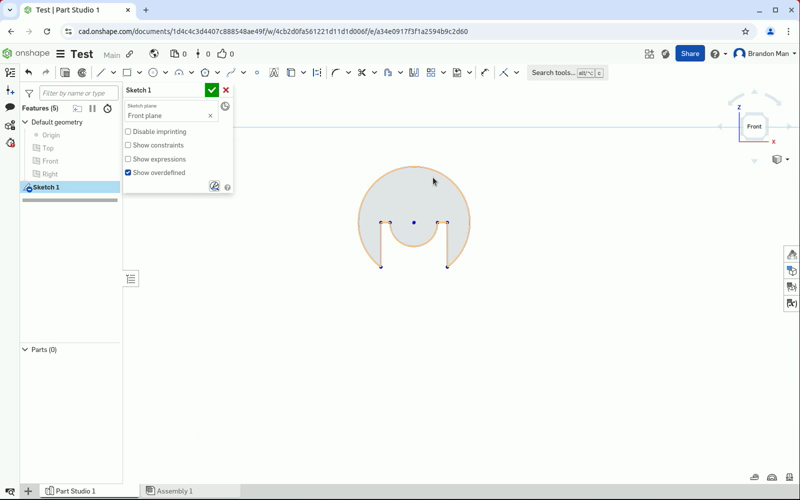
scroll(6)
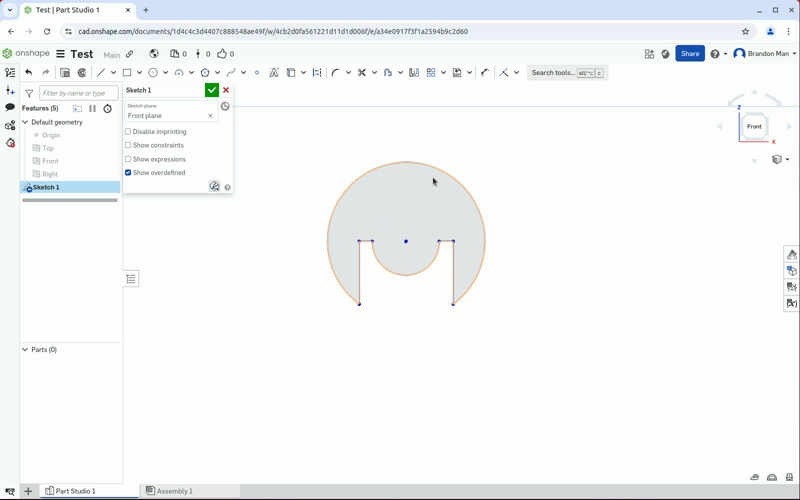
scroll(6)
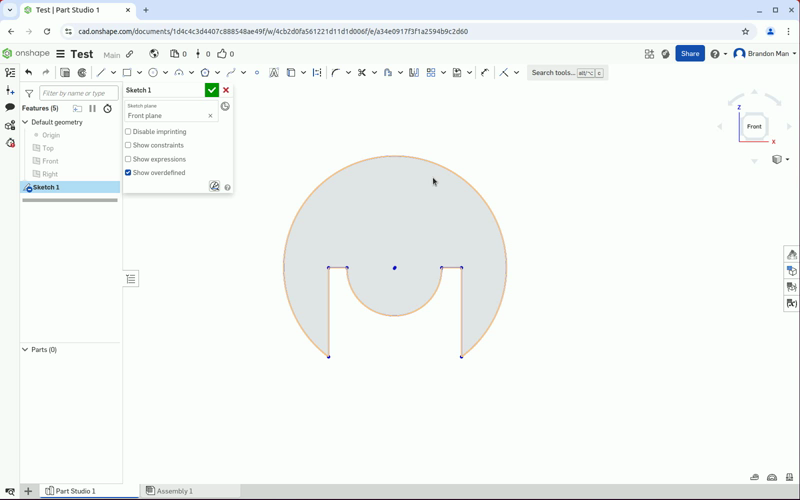
scroll(6)
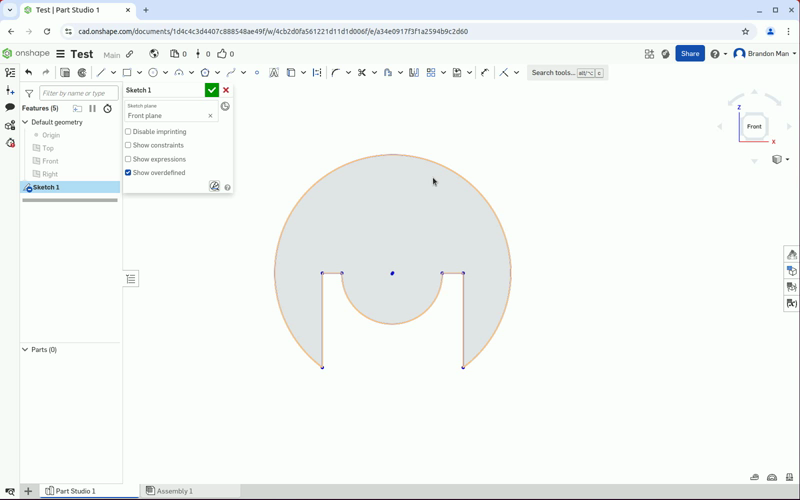
scroll(6)
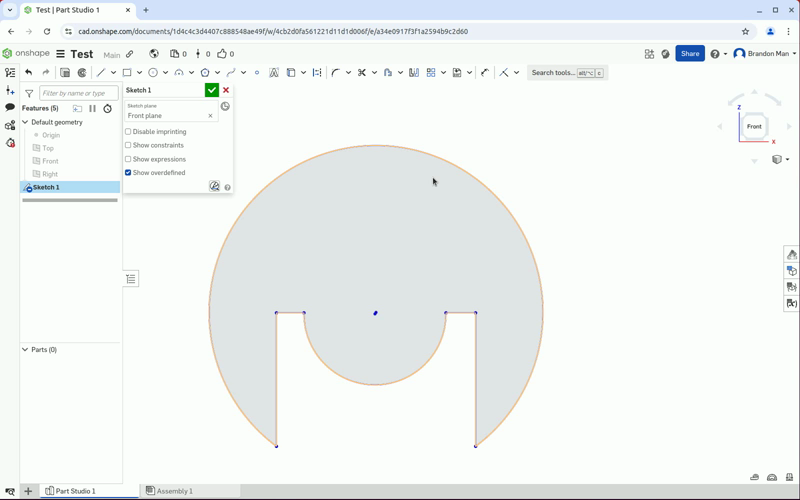
scroll(6)
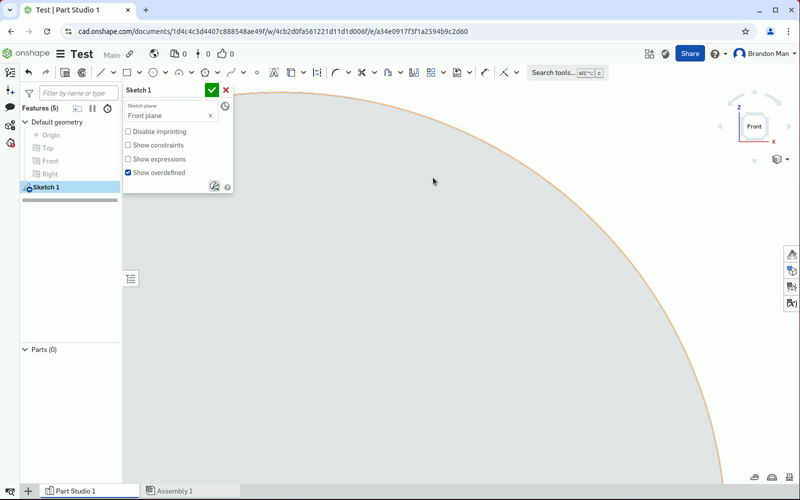
click(433, 177)
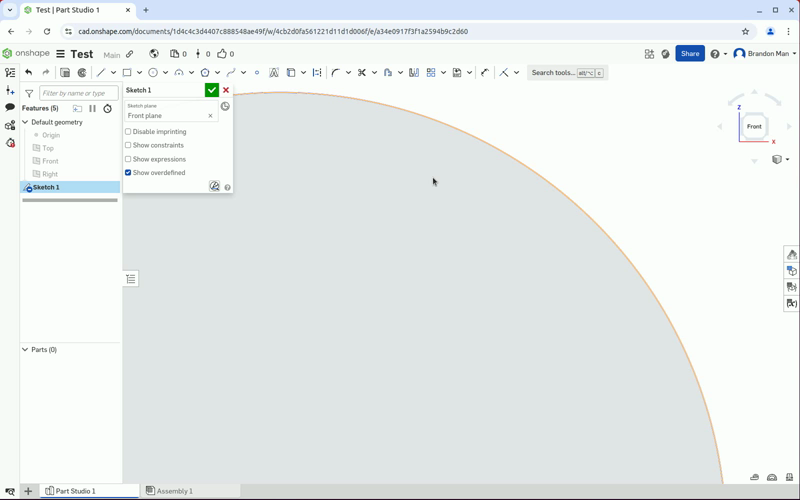
scroll(-6)
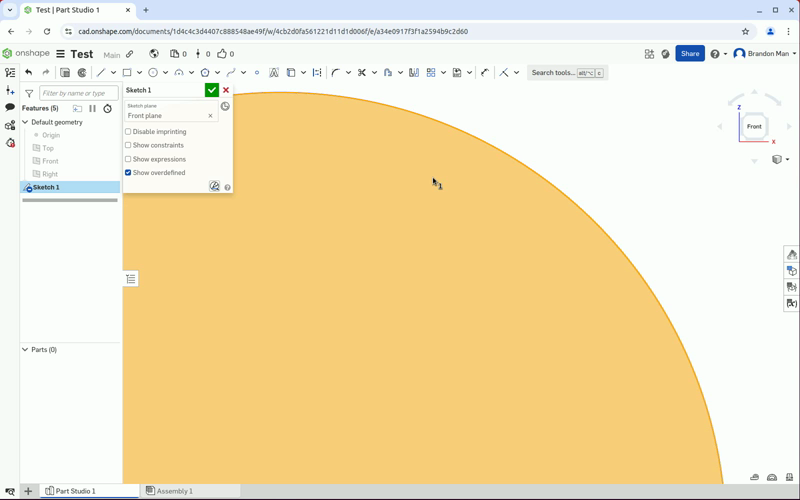
scroll(-6)
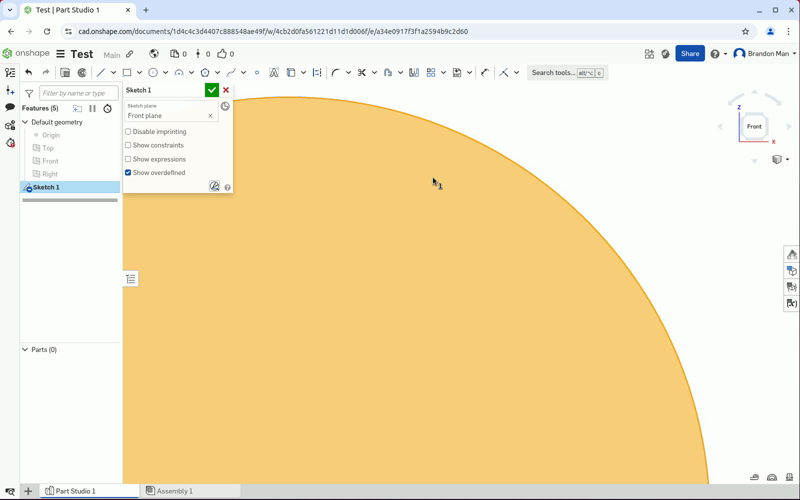
scroll(-6)
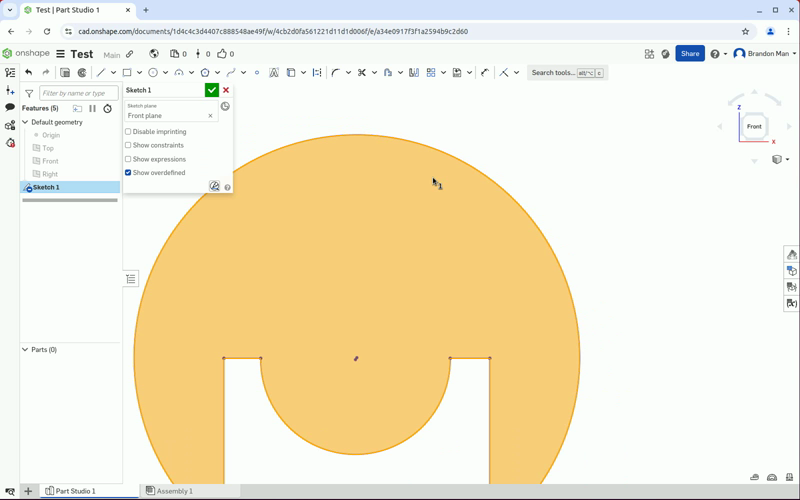
scroll(-6)
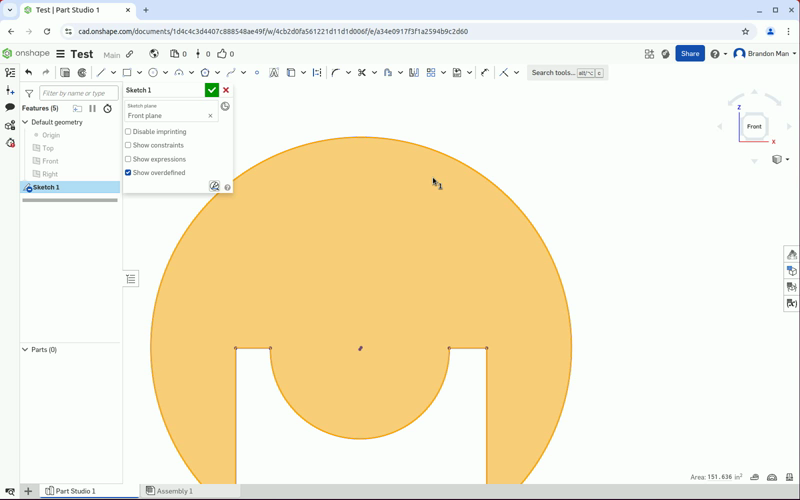
scroll(-6)
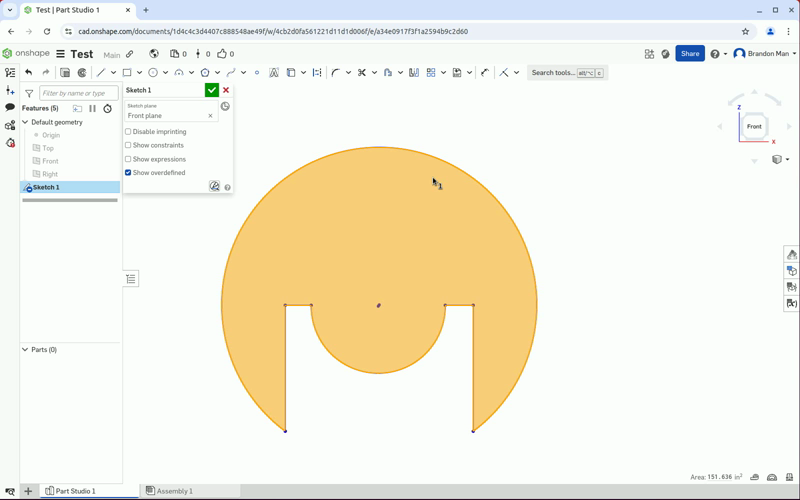
scroll(-6)
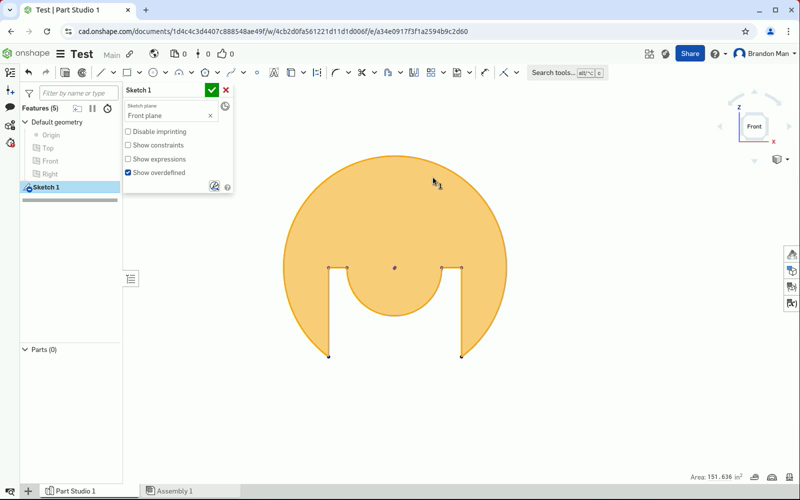
scroll(-6)
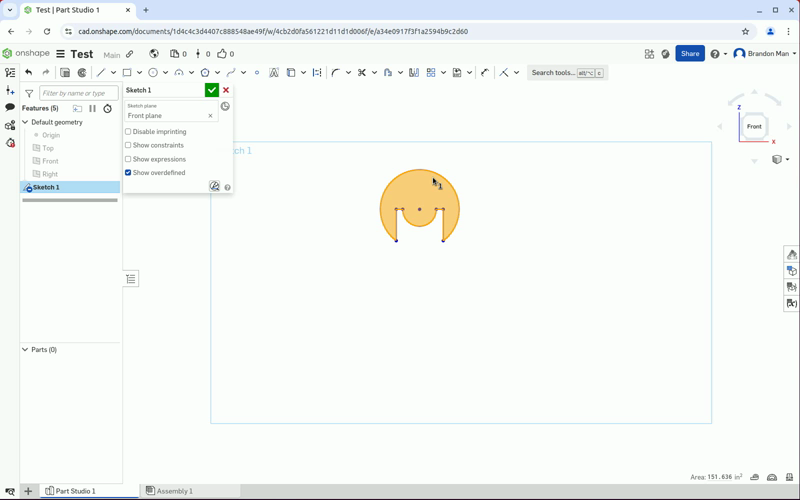
mouse_move(73, 352)
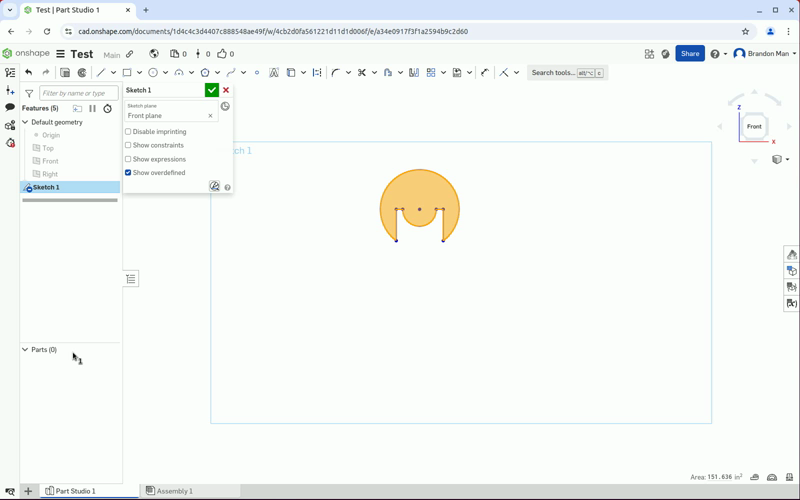
key(shift+y)
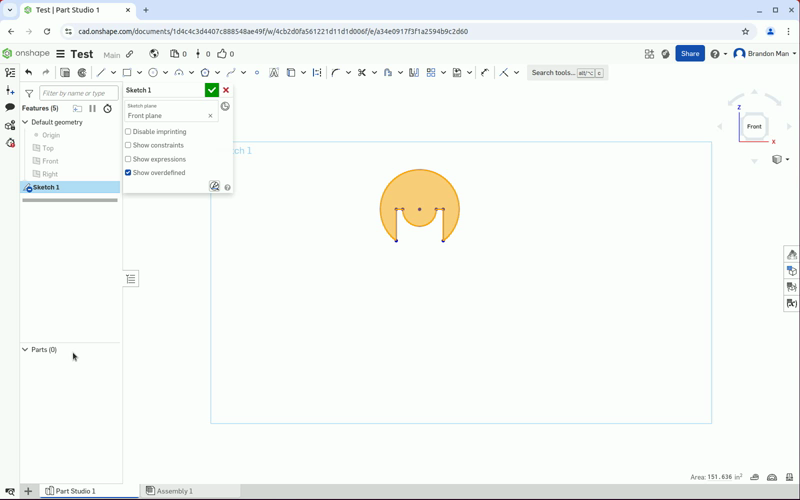
key(shift+e)
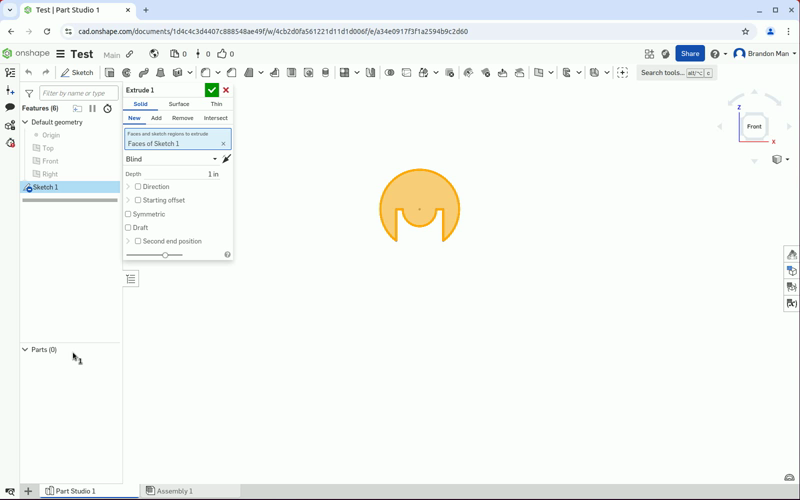
mouse_move(143, 106)
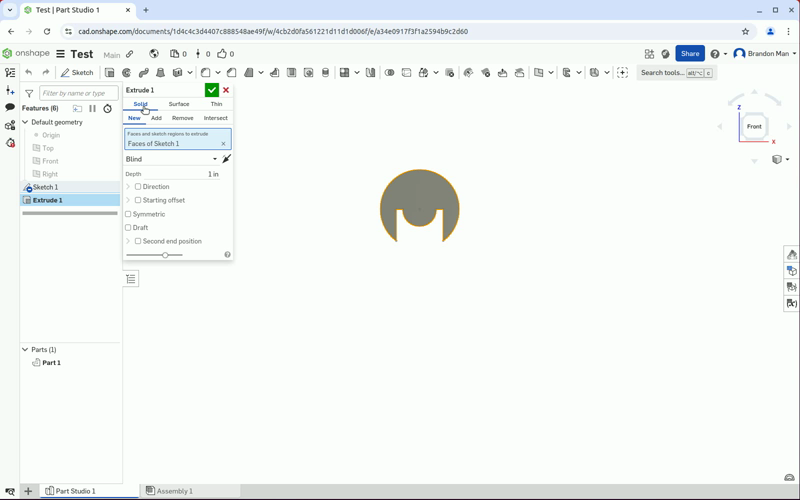
click(143, 106)
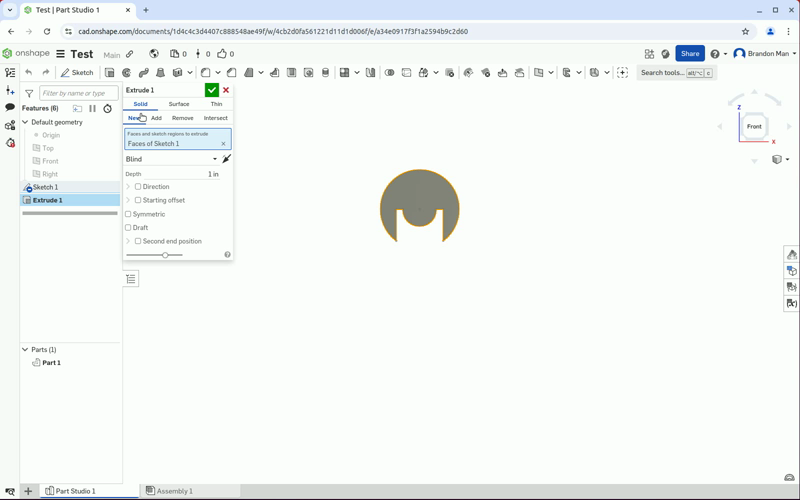
mouse_move(137, 120)
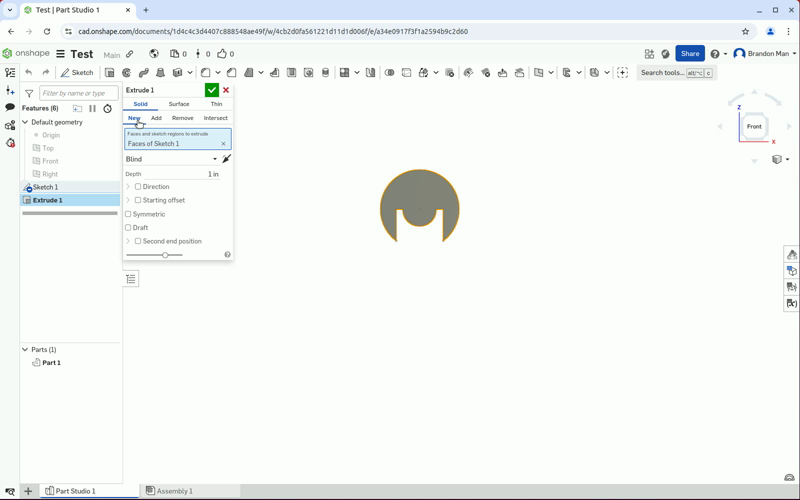
click(137, 120)
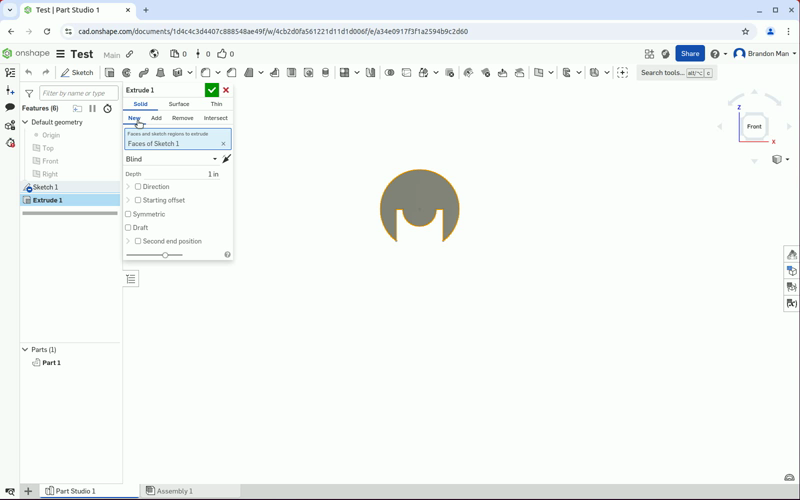
key(tab, 4)
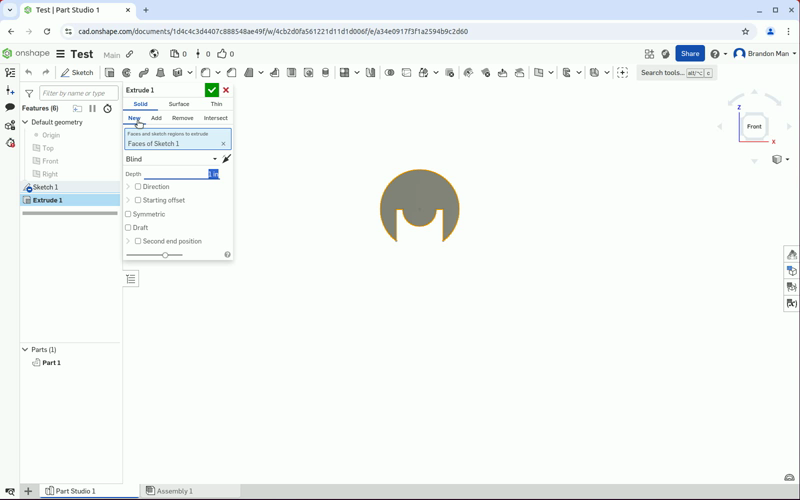
text(4.814)
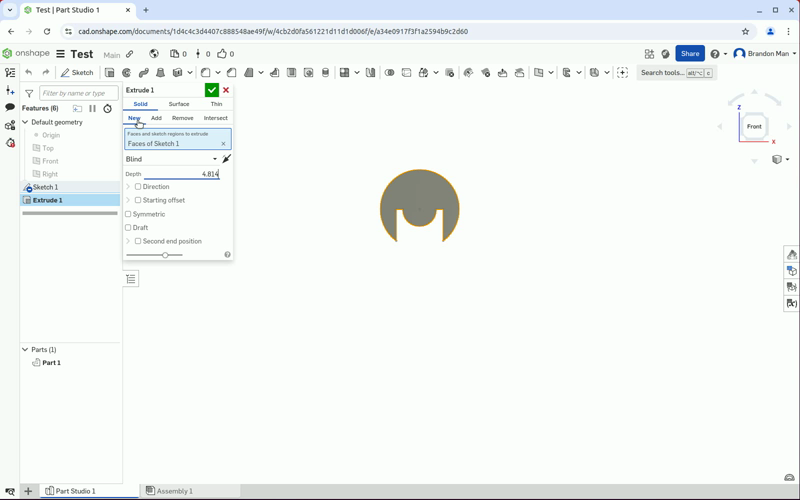
key(enter)
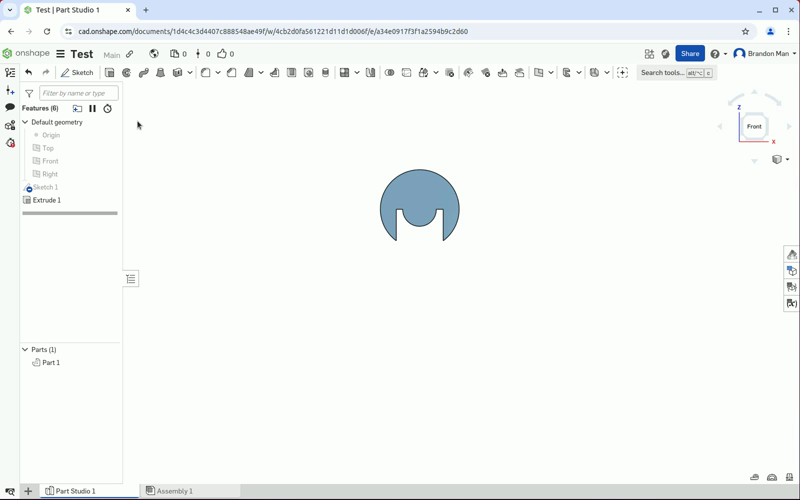
key(shift+h)
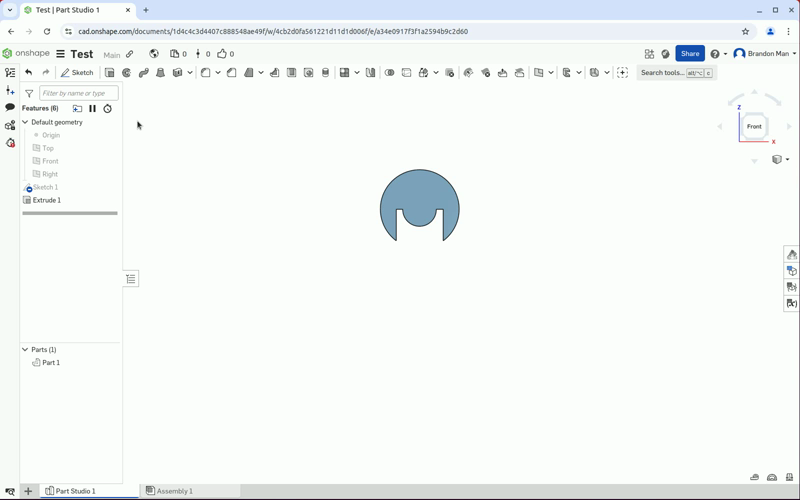
key(shift+h)
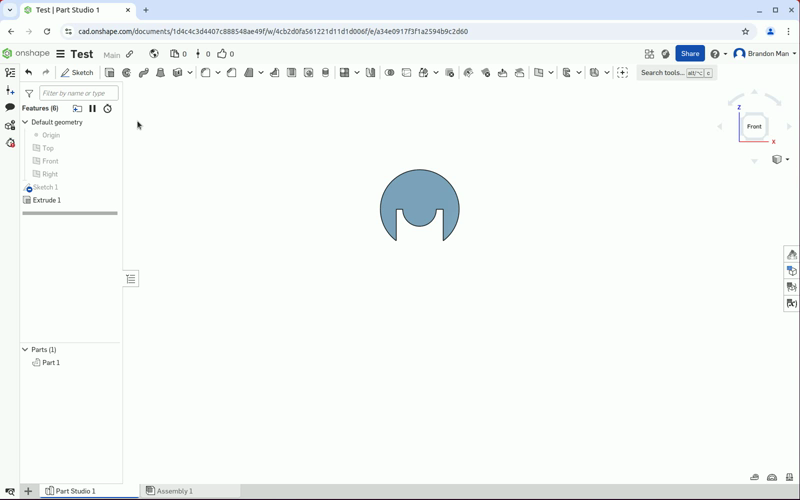
mouse_move(73, 189)
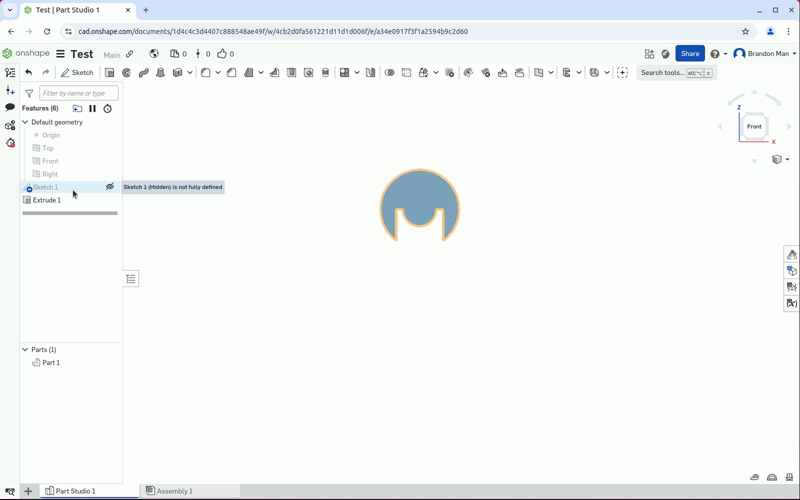
click(73, 189)
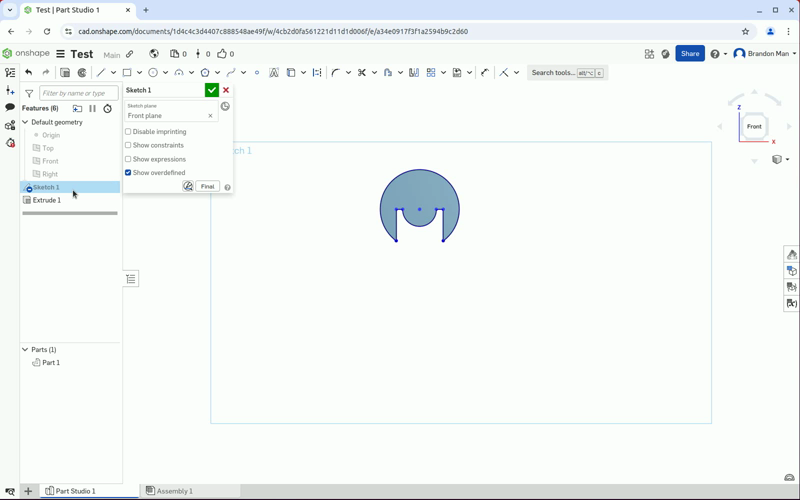
mouse_move(229, 92)
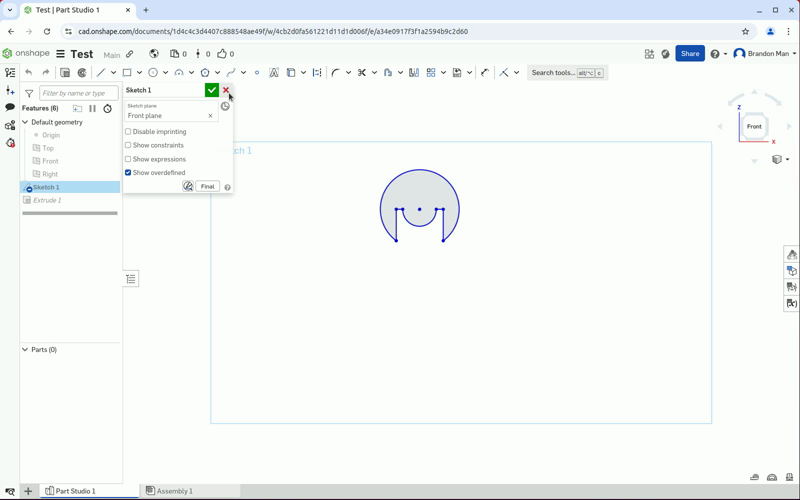
click(229, 92)
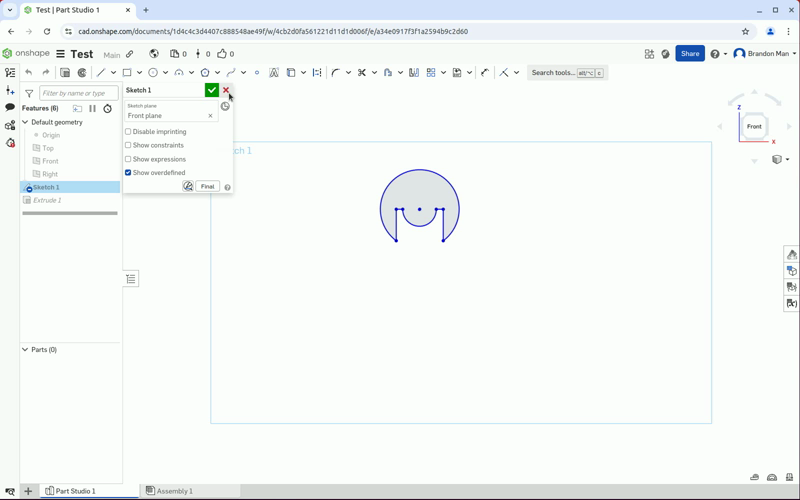
key(shift+s)
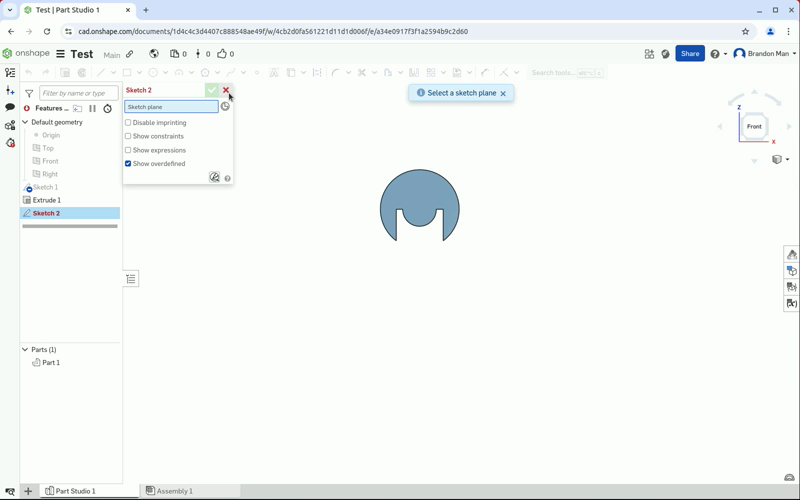
mouse_move(73, 163)
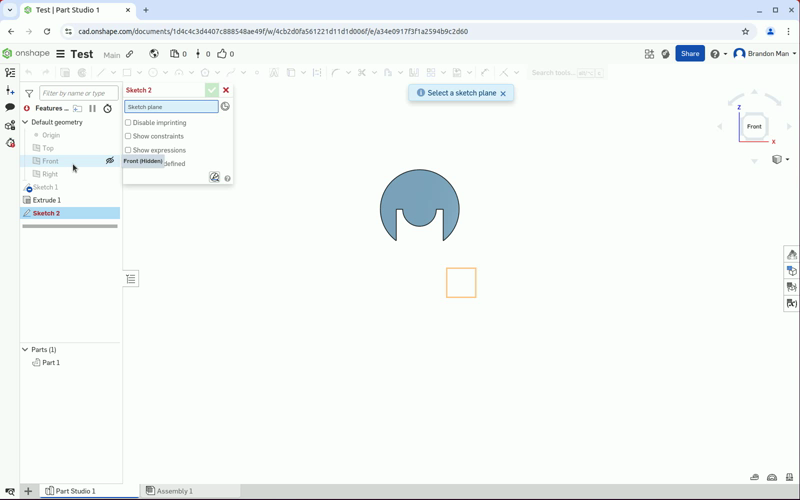
click(73, 163)
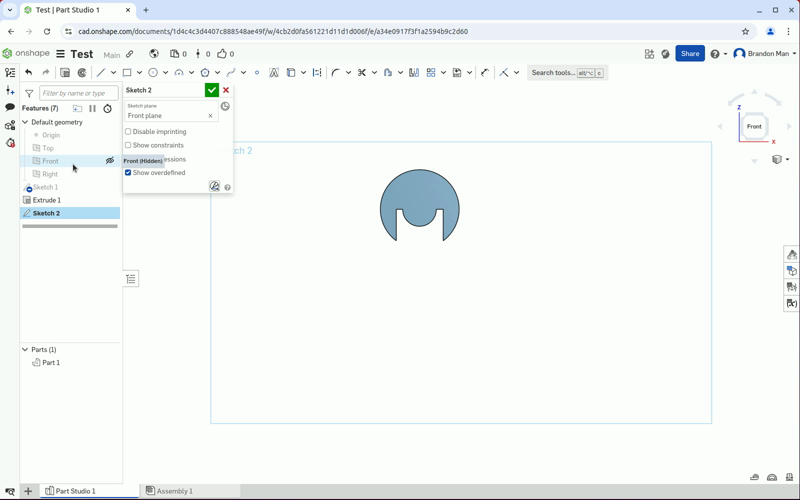
mouse_move(73, 352)
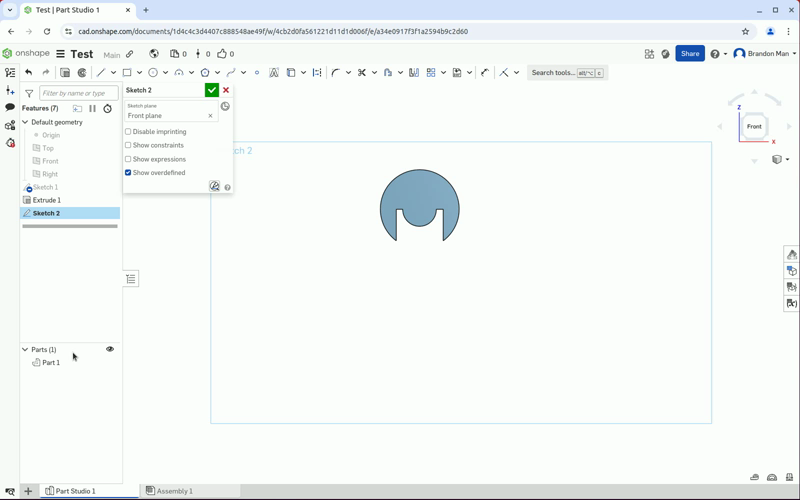
key(y)
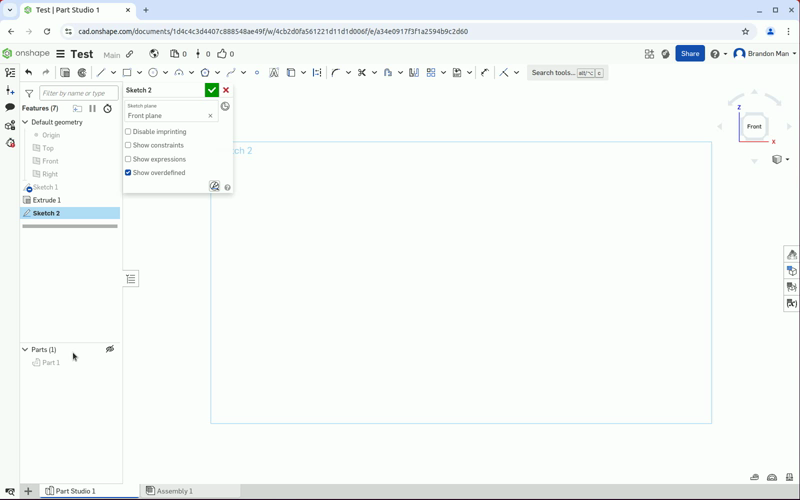
key(a)
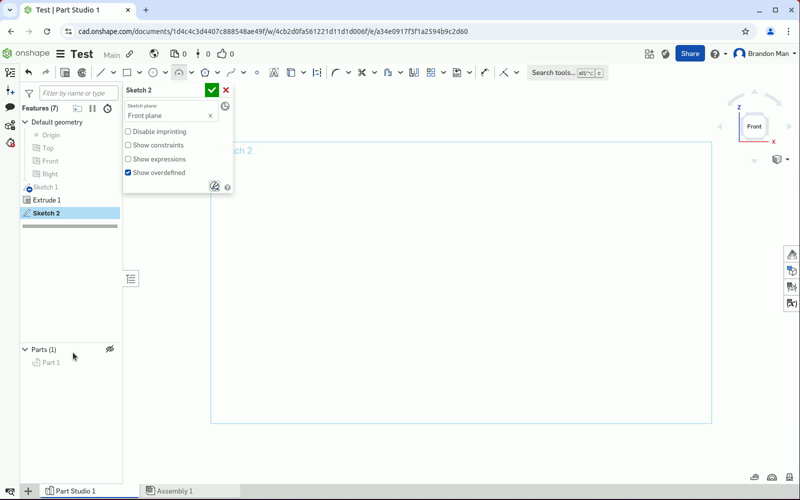
key_down(shift)
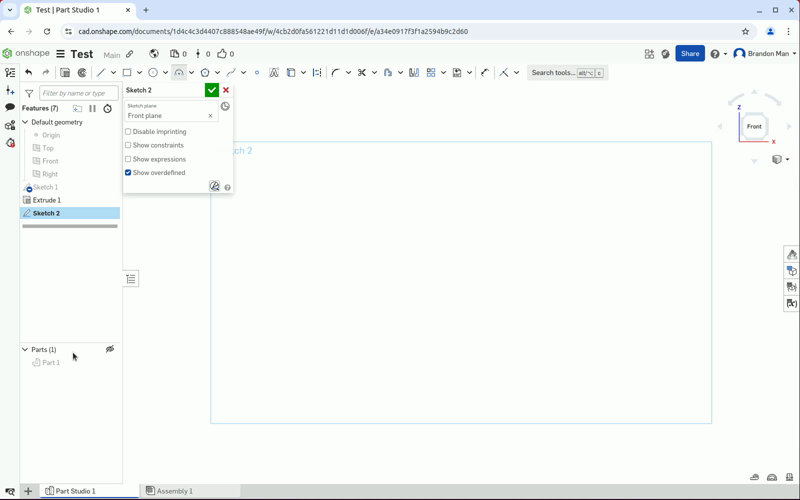
mouse_move(396, 240)
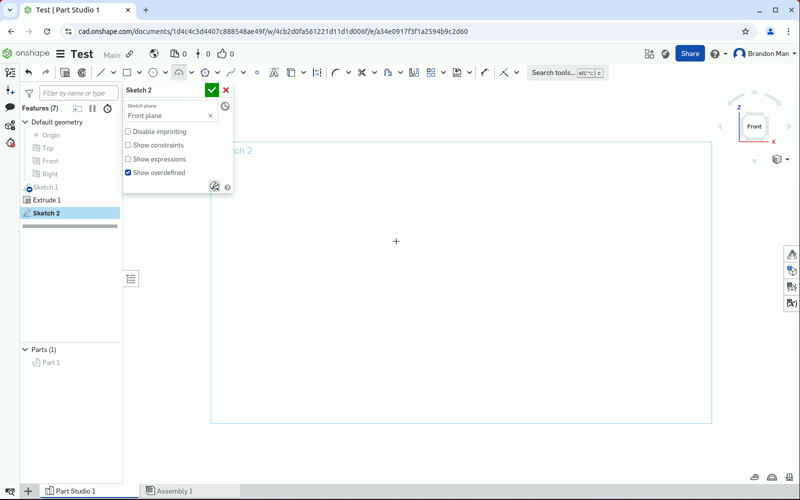
click(396, 240)
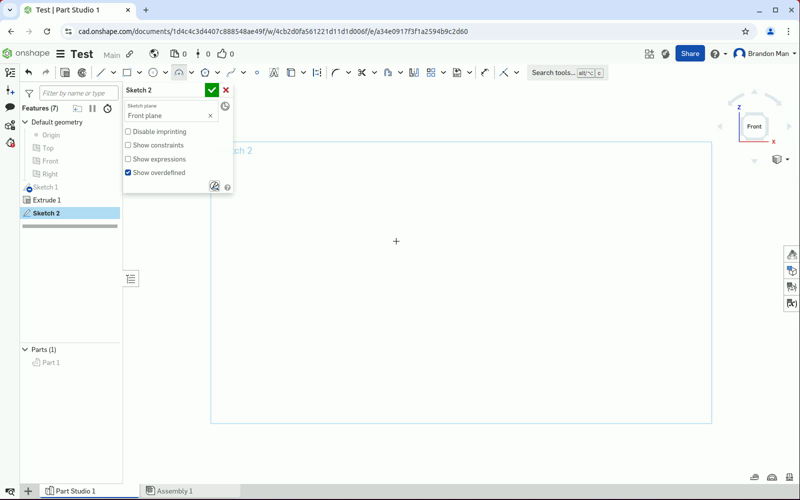
key_up(shift)
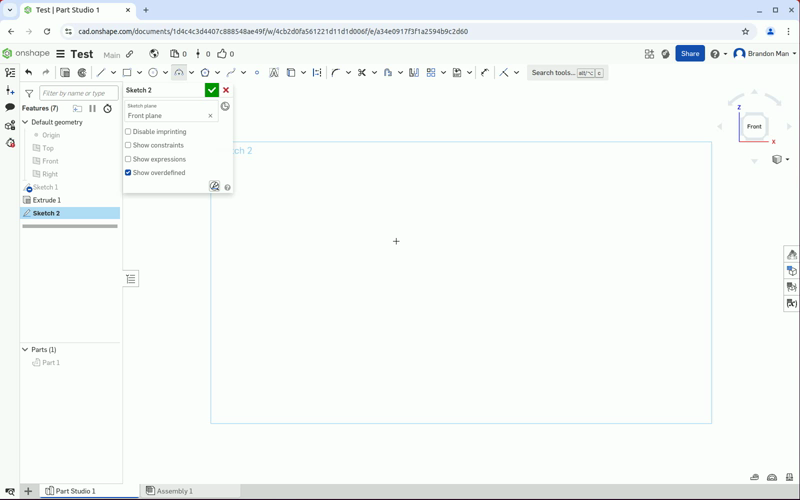
key_down(shift)
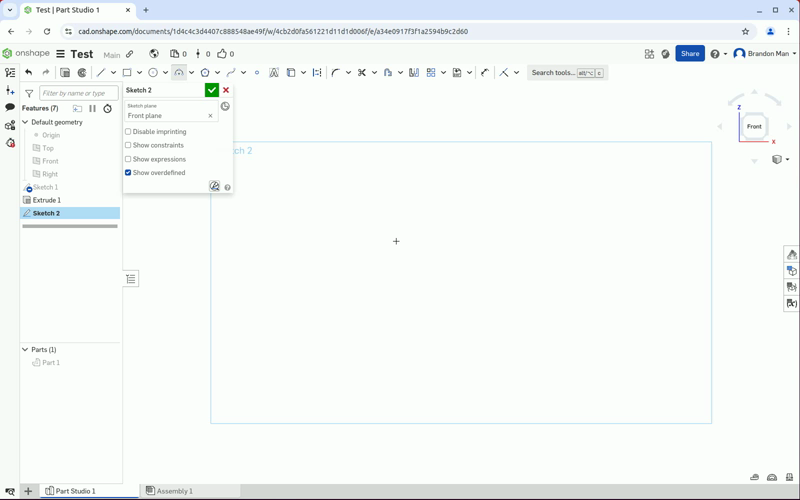
mouse_move(443, 240)
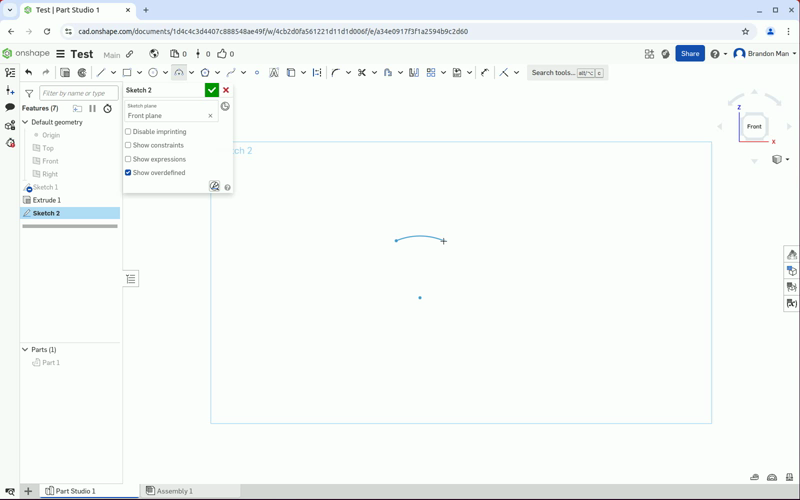
click(443, 240)
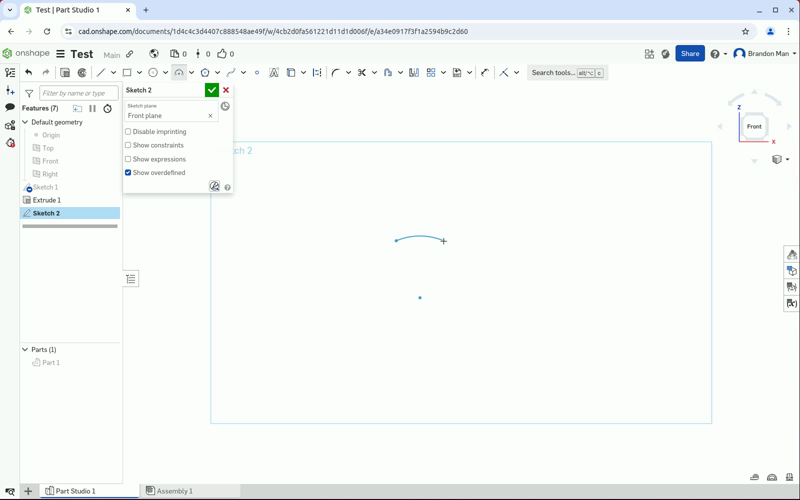
mouse_move(419, 248)
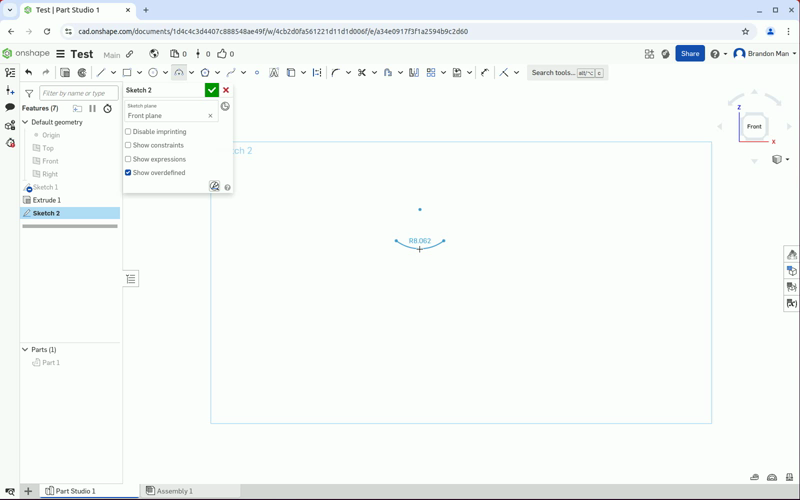
click(419, 248)
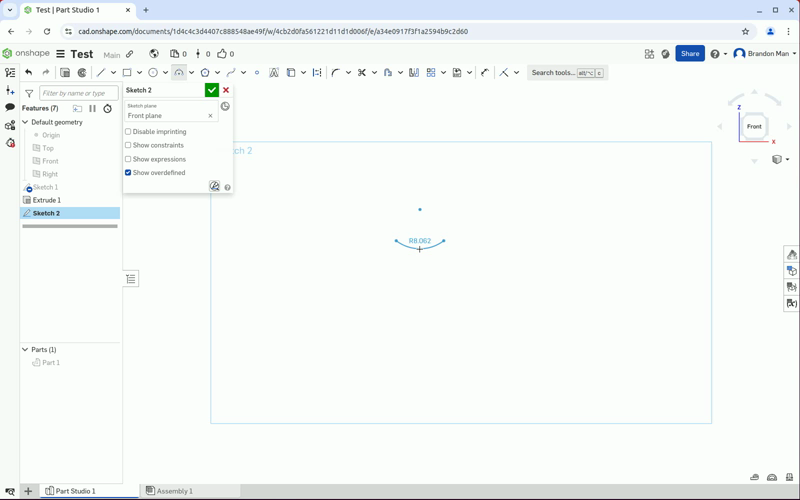
key_up(shift)
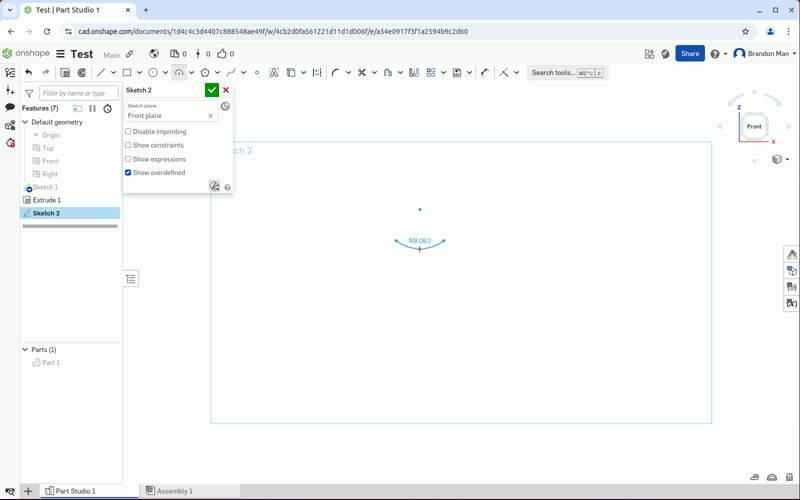
key(esc)
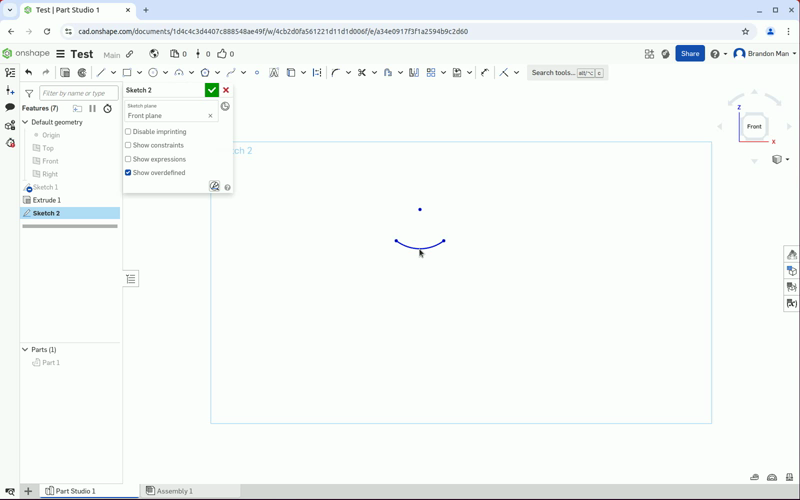
key(l)
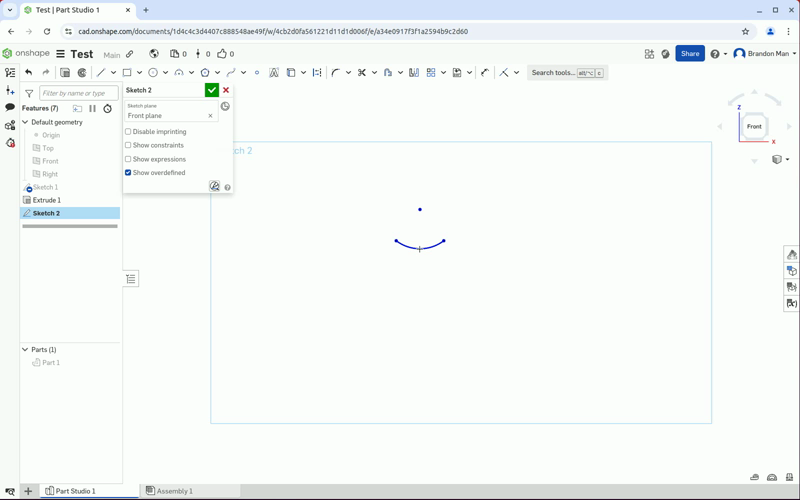
mouse_move(443, 240)
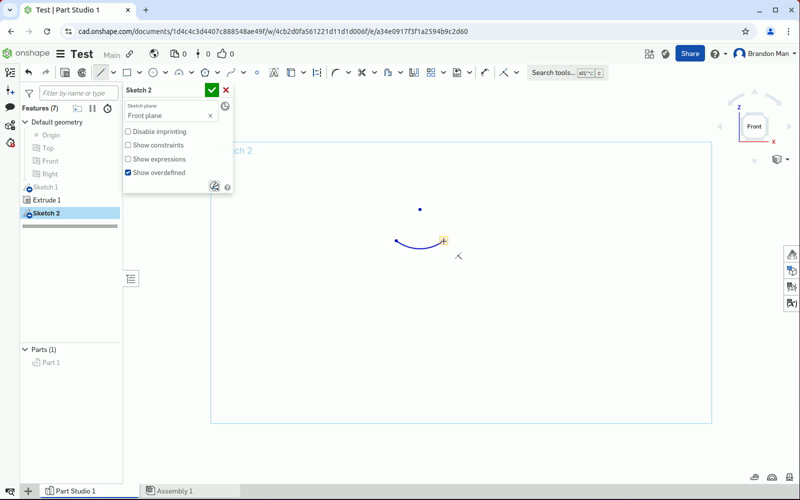
click(443, 240)
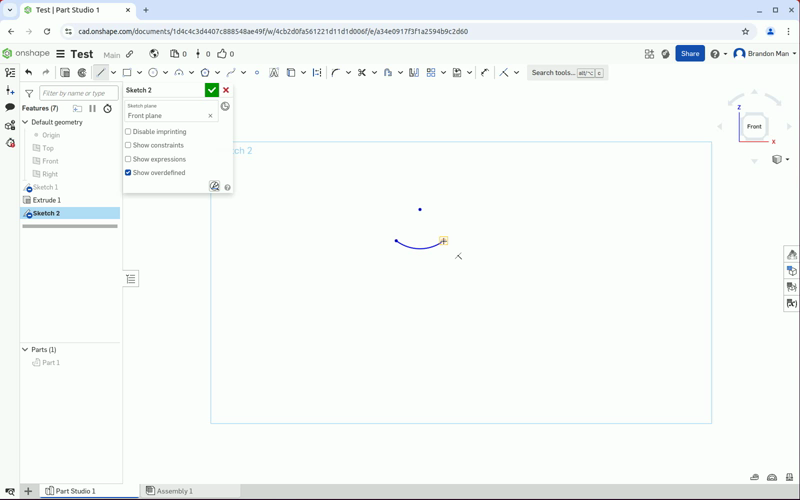
key_down(shift)
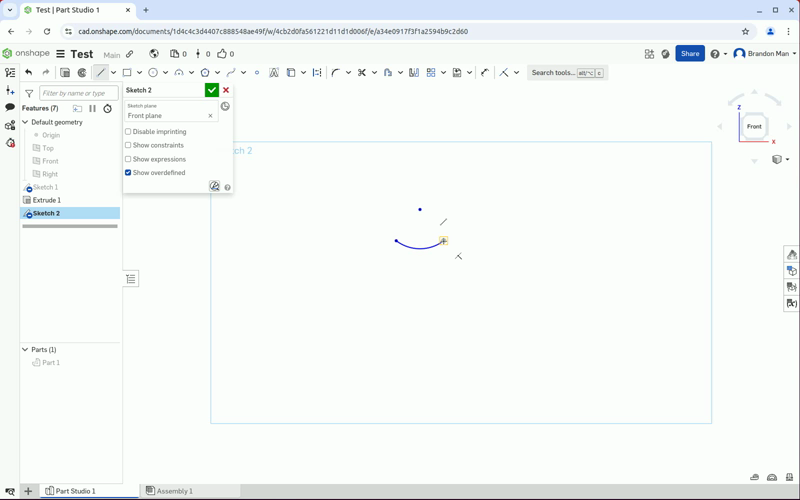
mouse_move(473, 240)
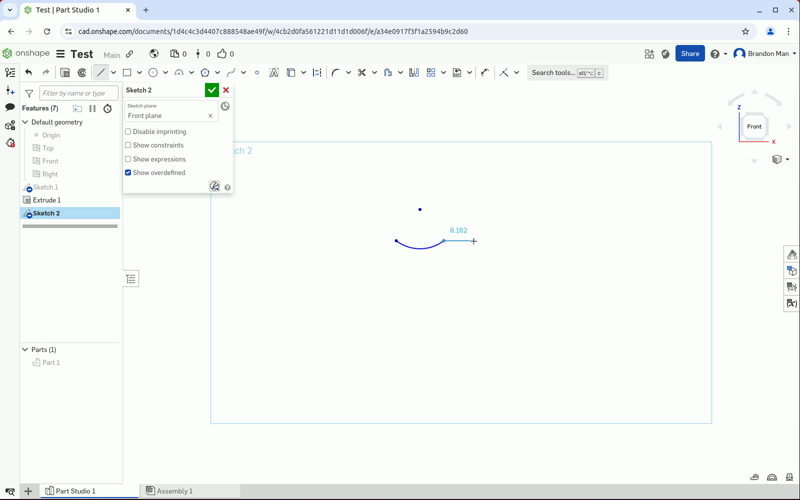
mouse_move(443, 209)
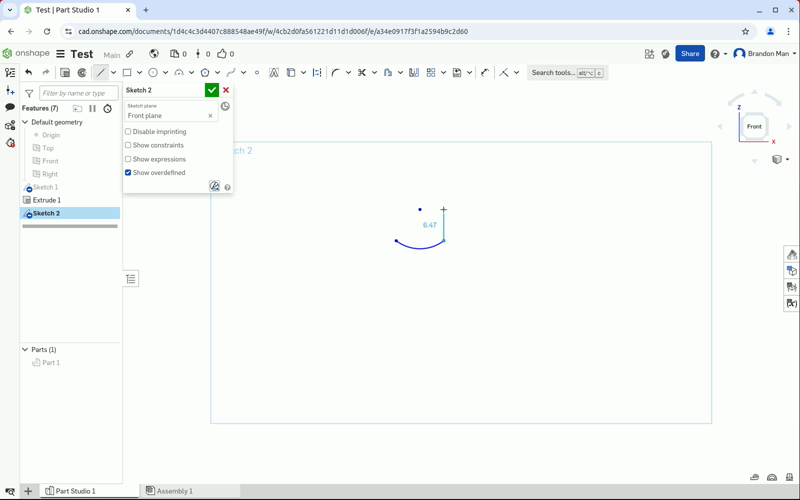
click(443, 209)
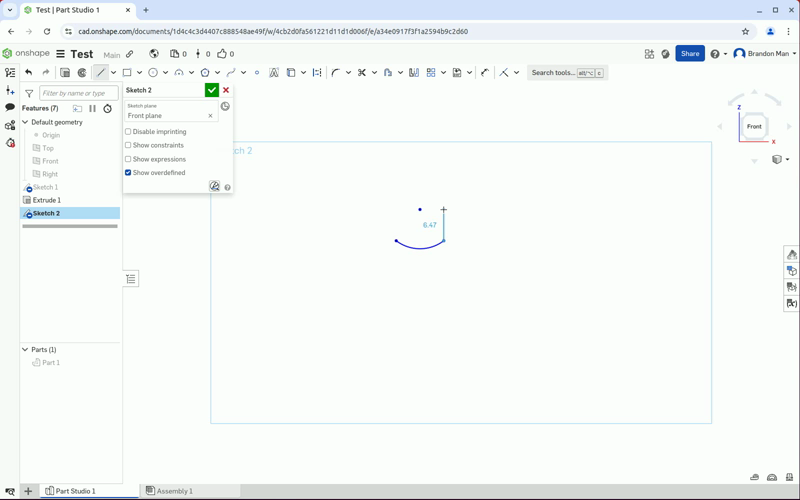
key_up(shift)
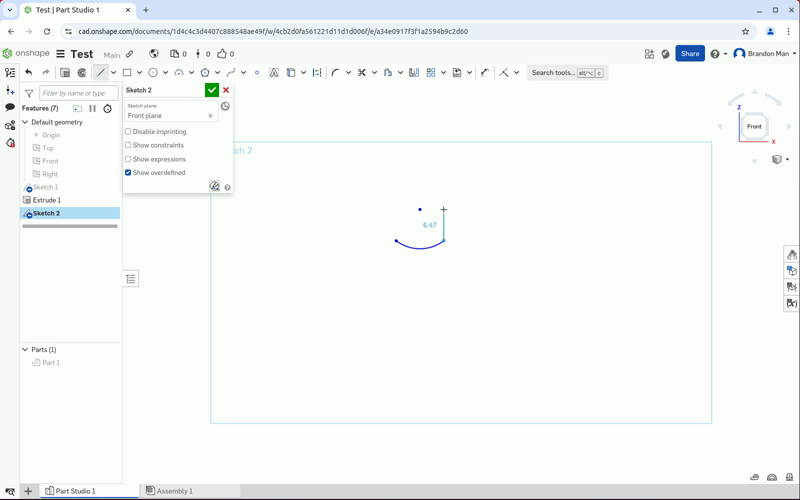
key_down(shift)
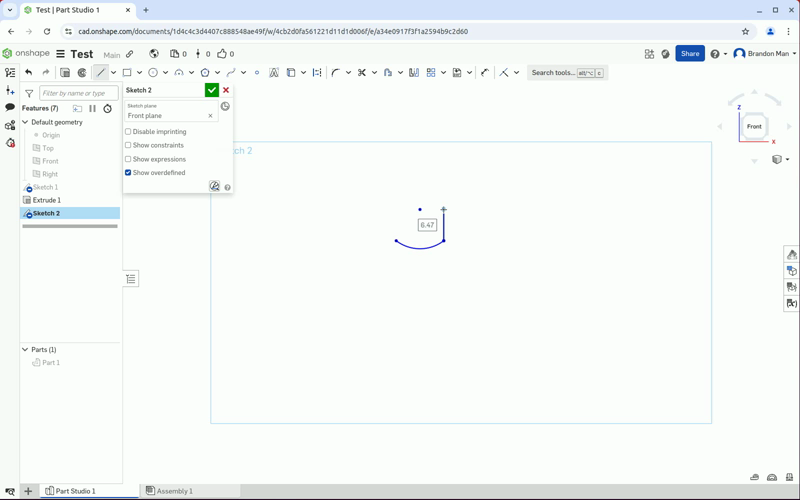
mouse_move(473, 209)
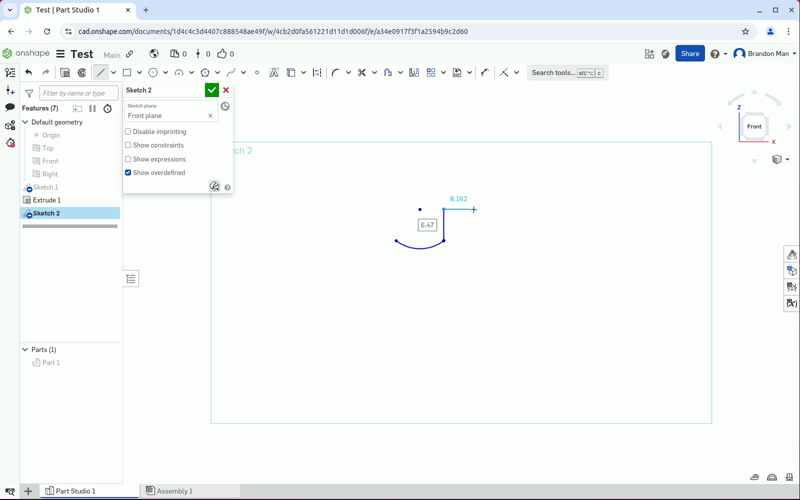
mouse_move(436, 209)
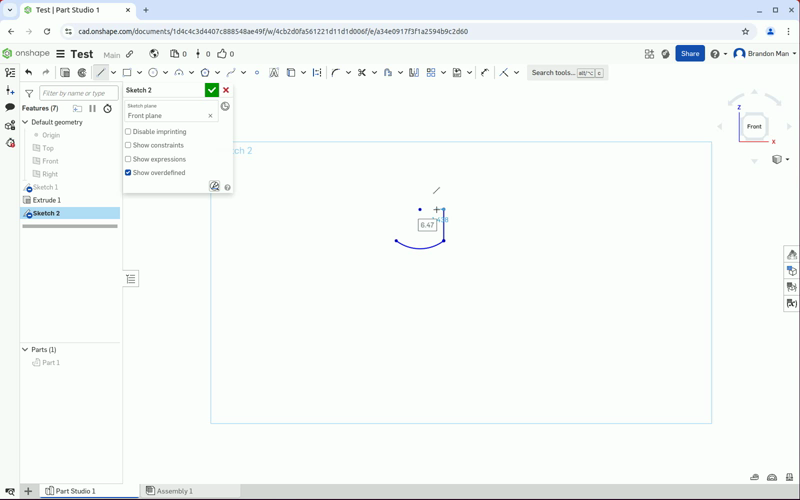
scroll(6)
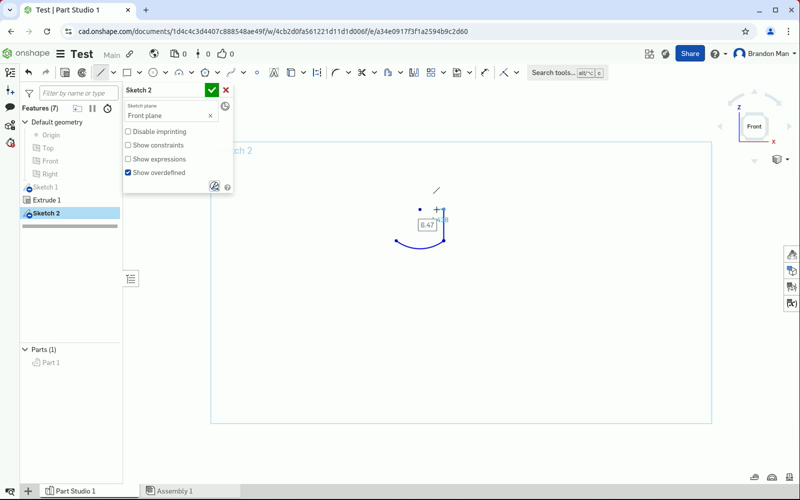
scroll(6)
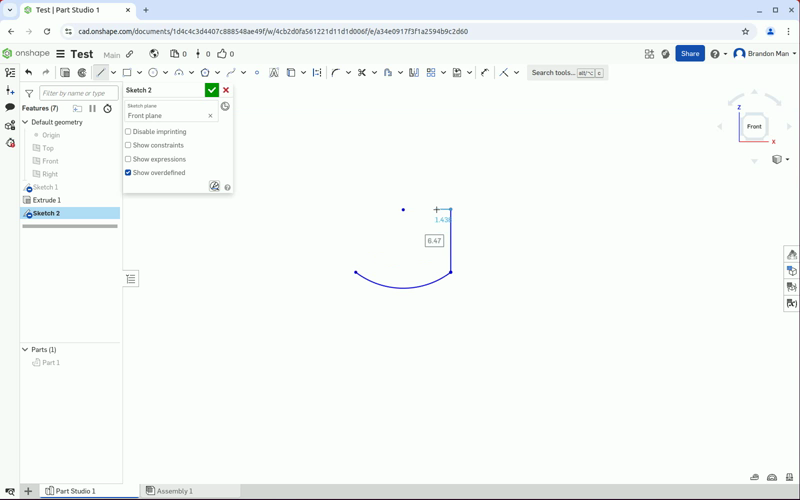
scroll(6)
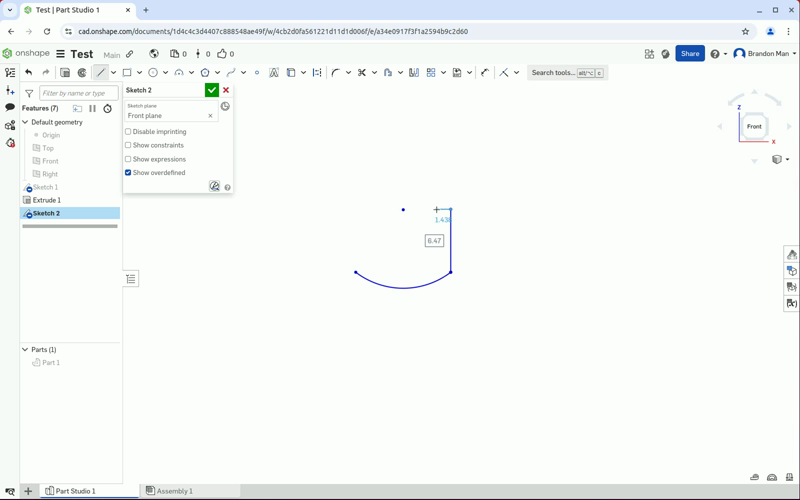
scroll(6)
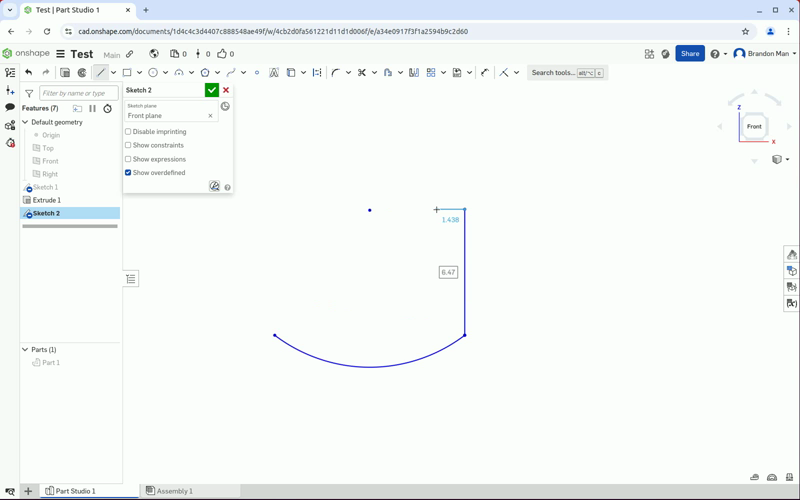
scroll(6)
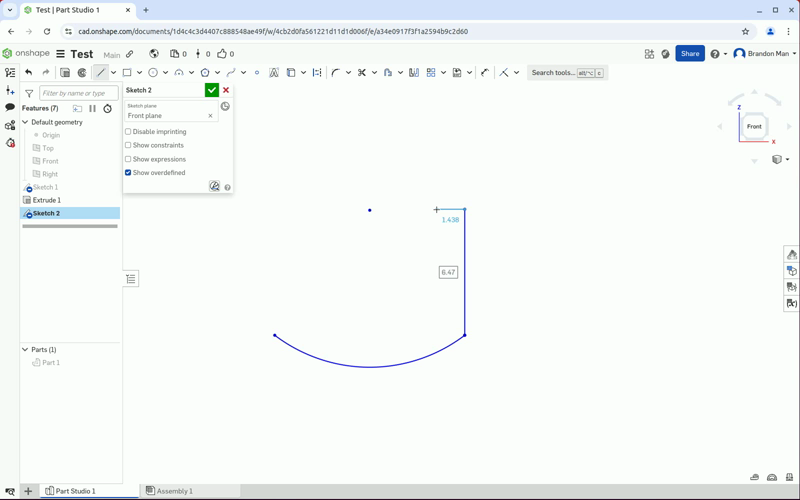
scroll(6)
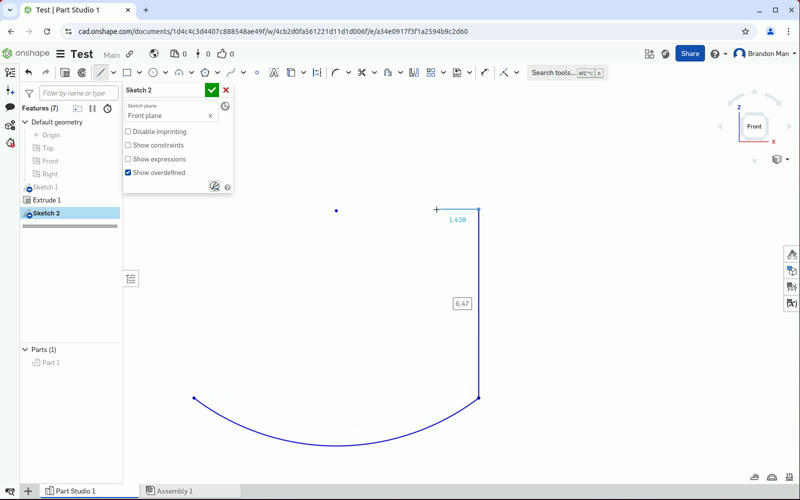
scroll(6)
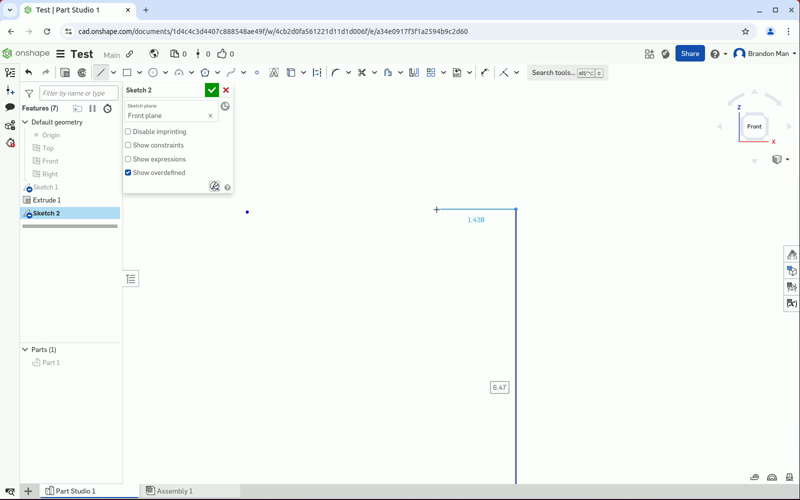
click(436, 209)
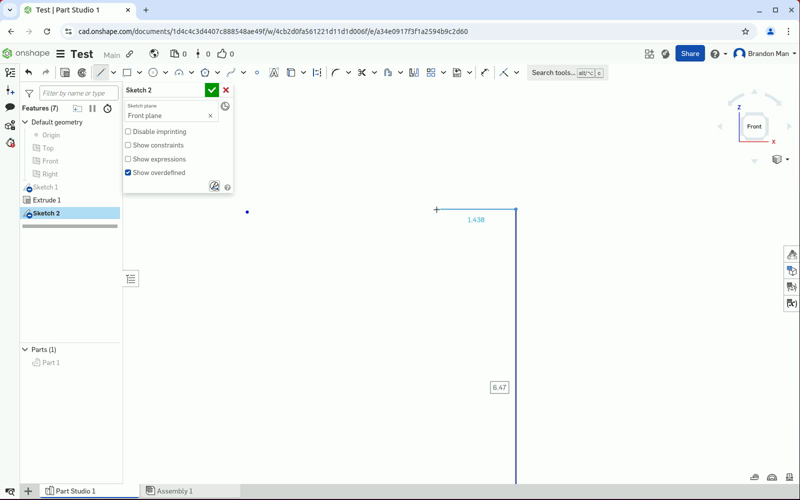
scroll(-6)
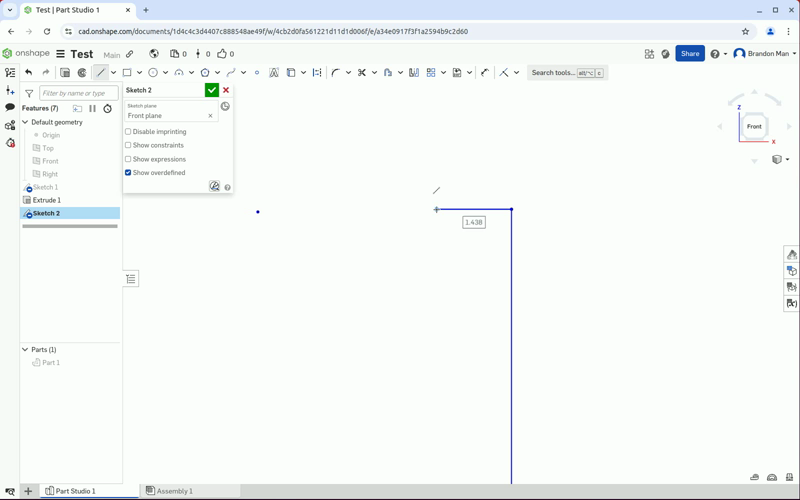
scroll(-6)
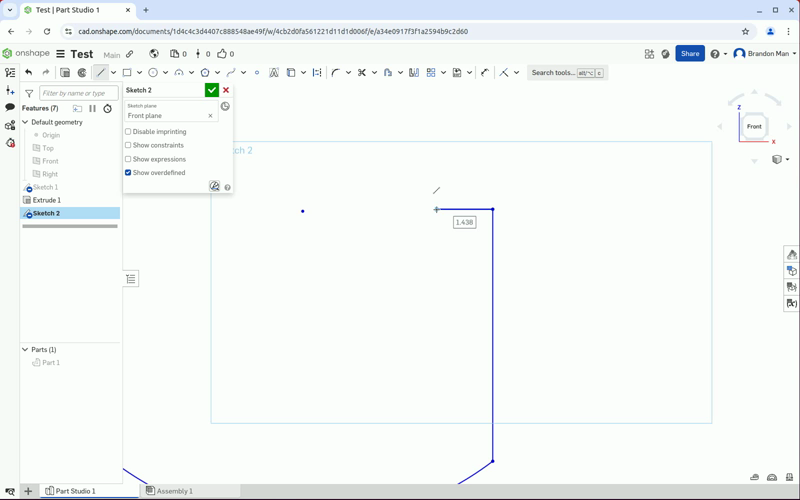
scroll(-6)
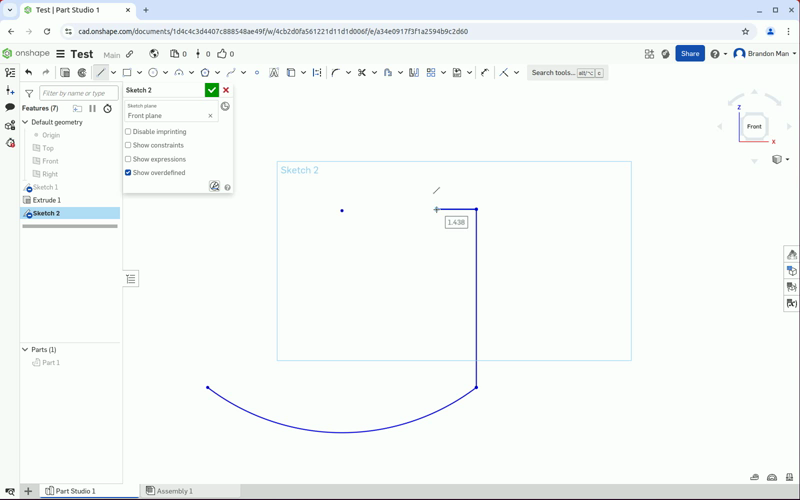
scroll(-6)
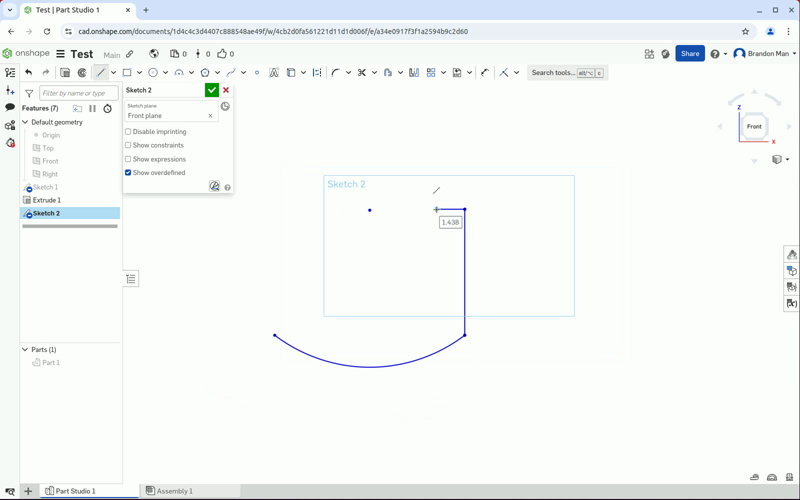
scroll(-6)
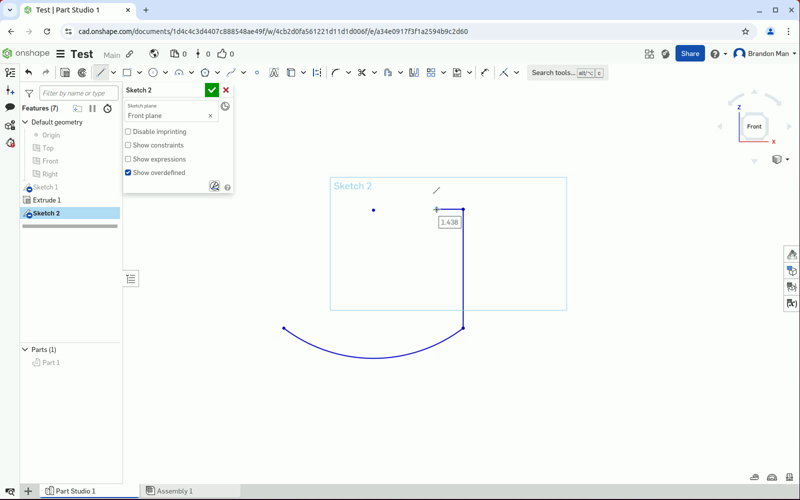
scroll(-6)
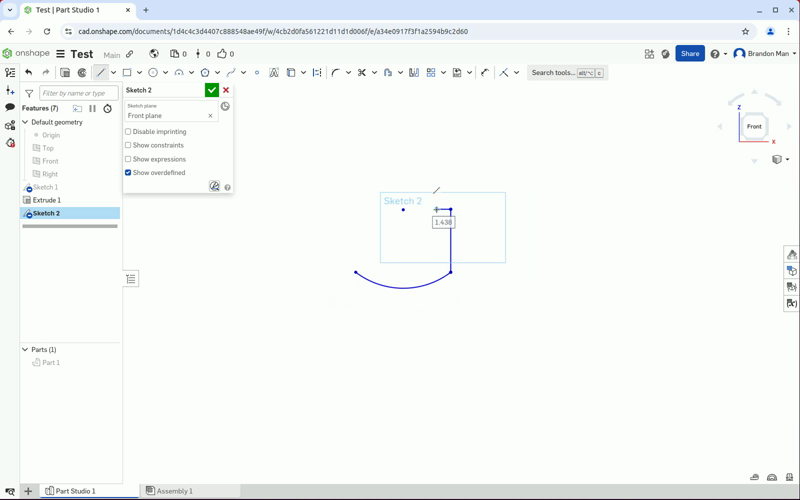
scroll(-6)
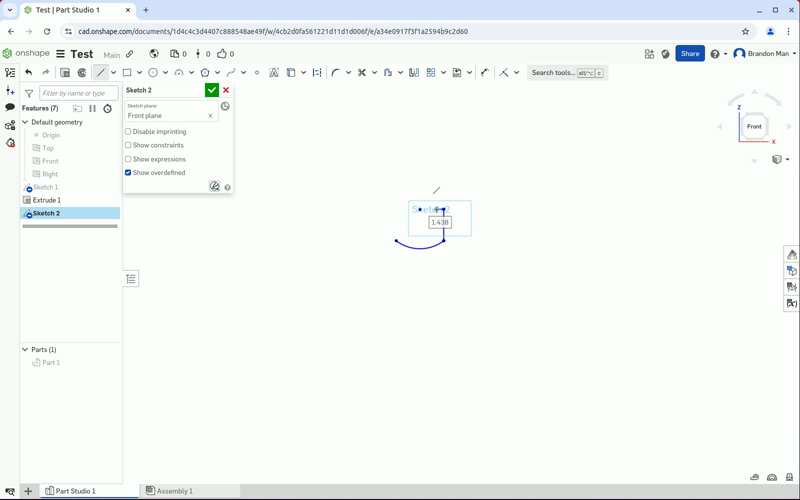
key_up(shift)
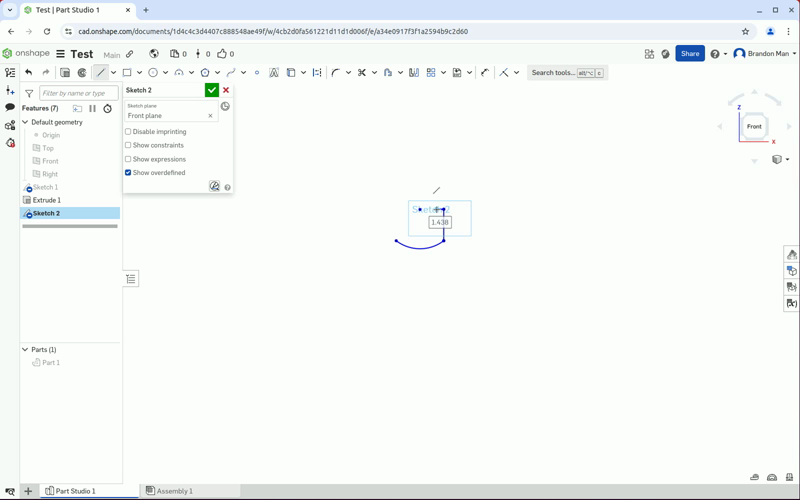
key(esc)
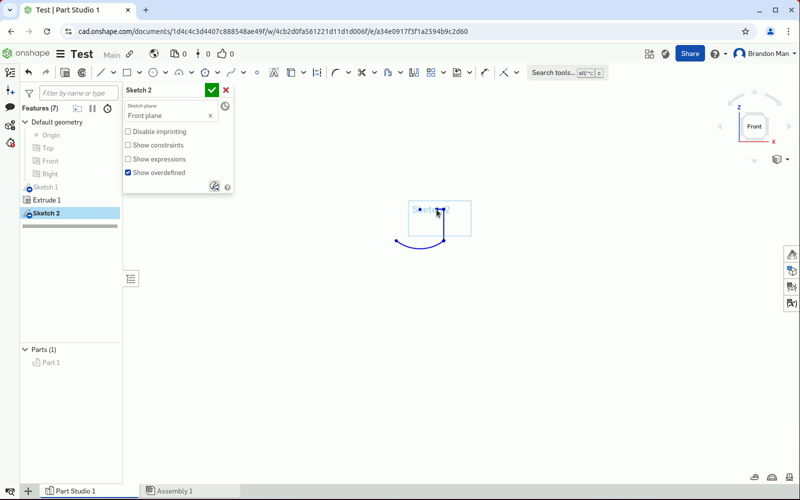
key(a)
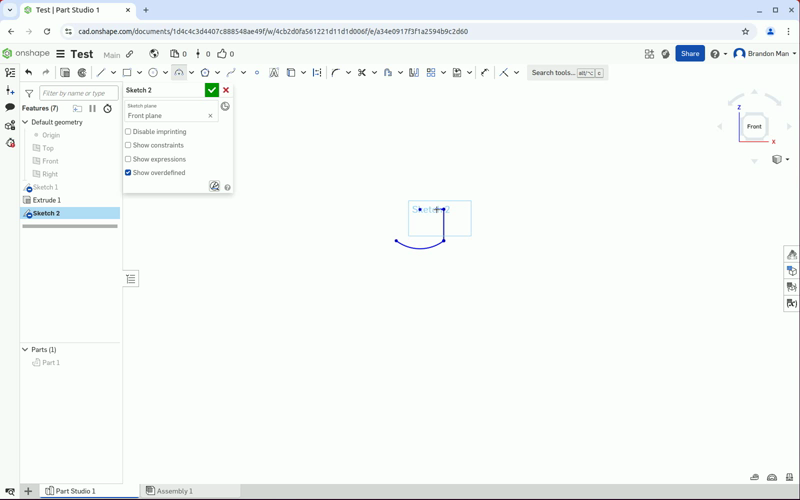
mouse_move(436, 209)
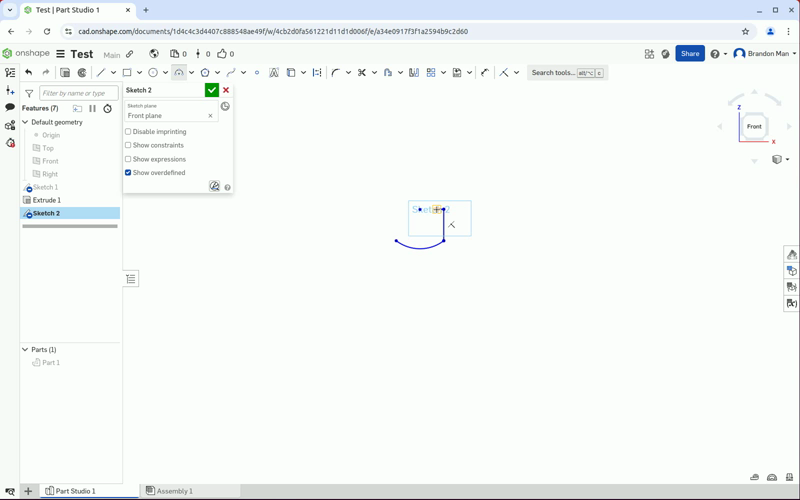
click(436, 209)
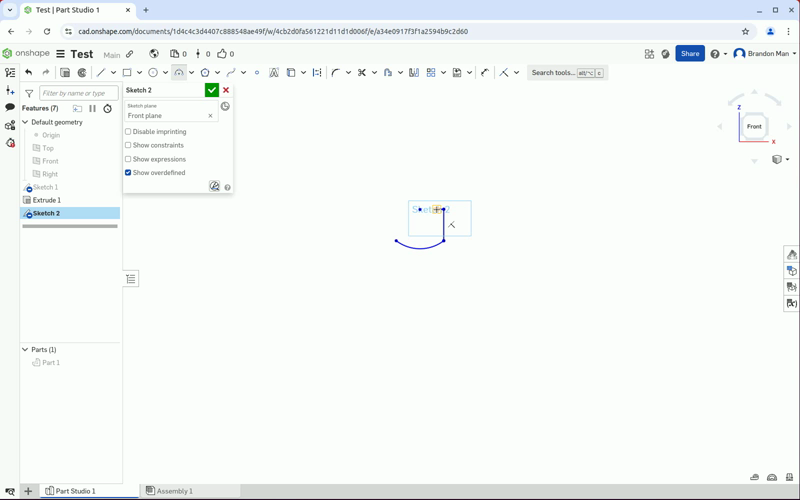
key_down(shift)
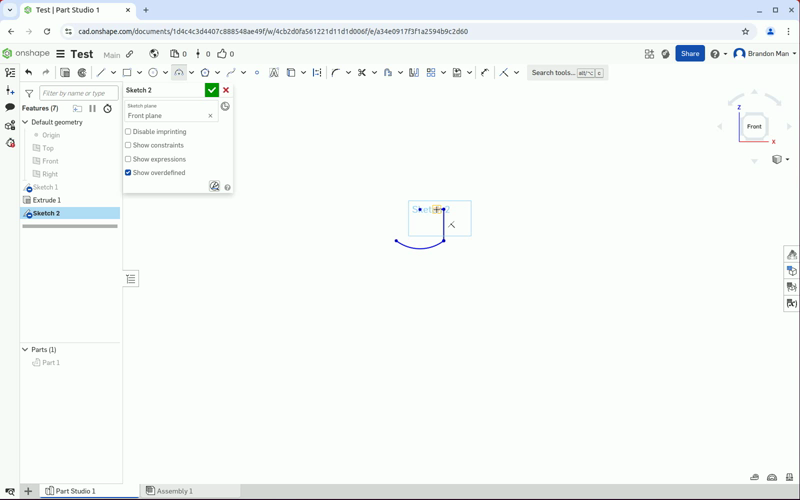
mouse_move(403, 209)
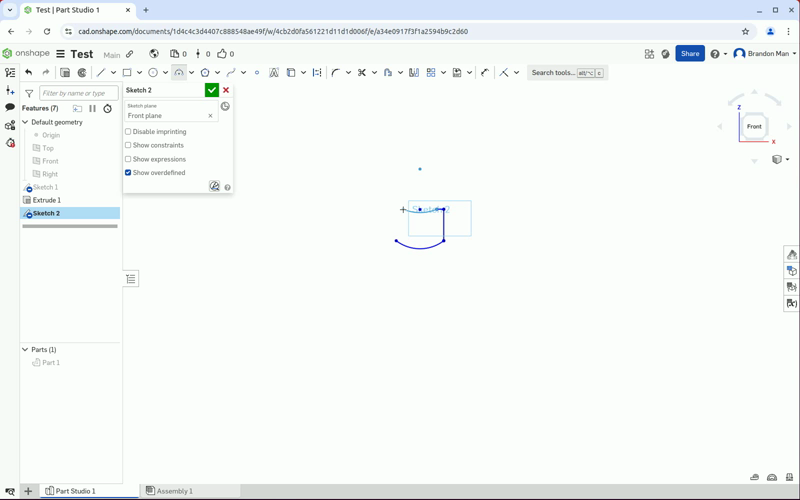
click(403, 209)
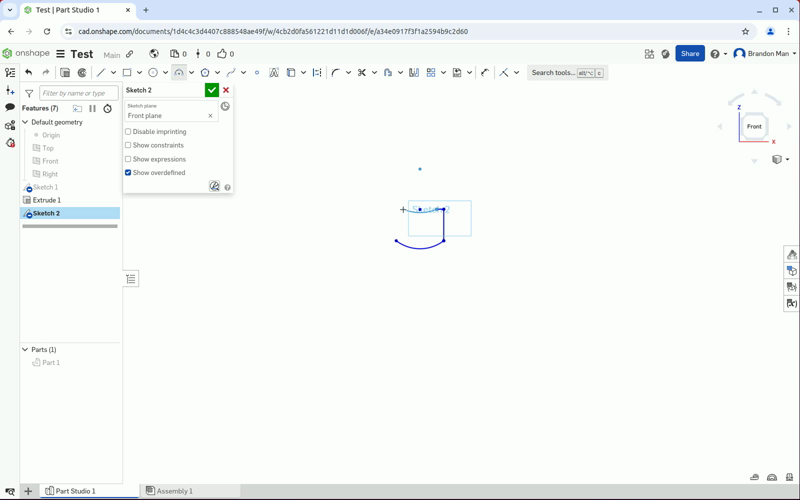
mouse_move(419, 225)
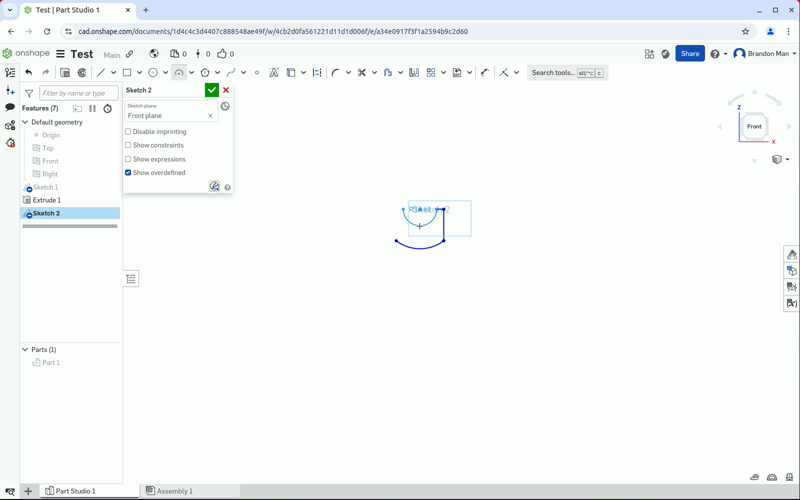
click(419, 225)
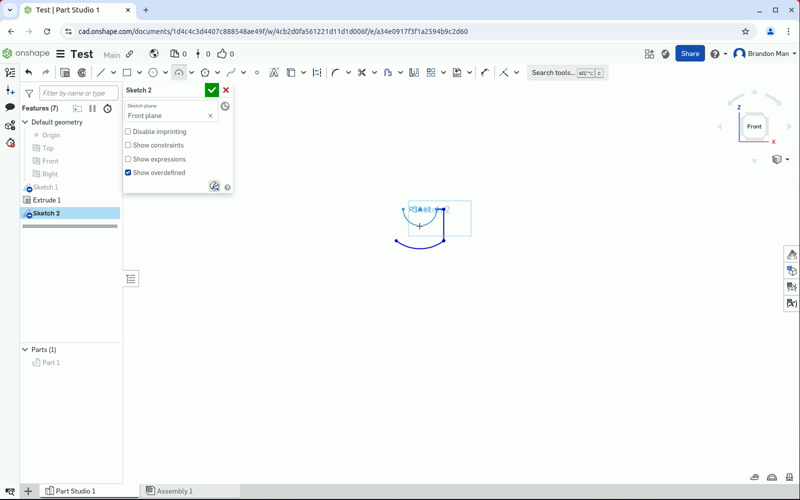
key_up(shift)
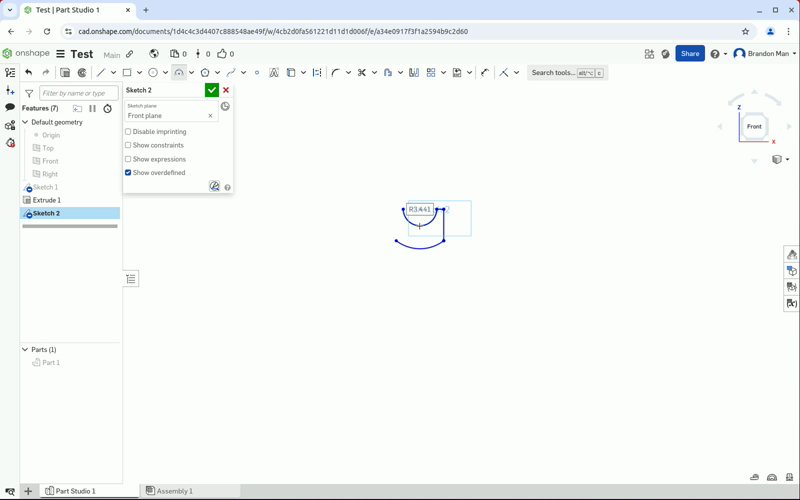
key(esc)
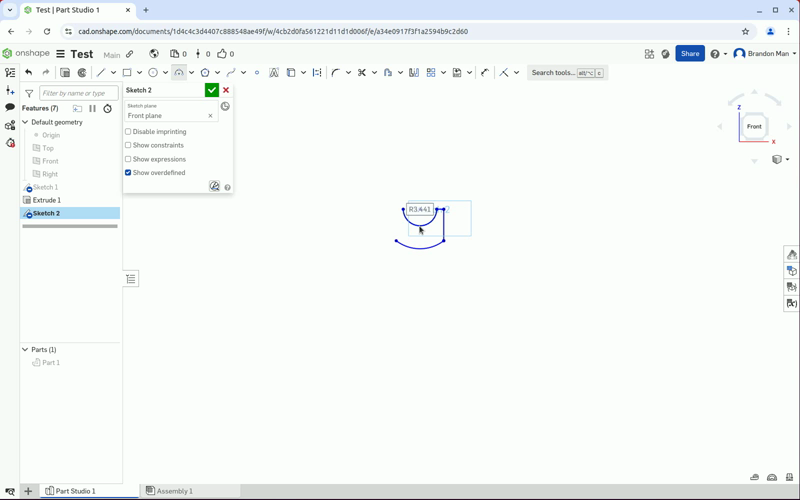
key(l)
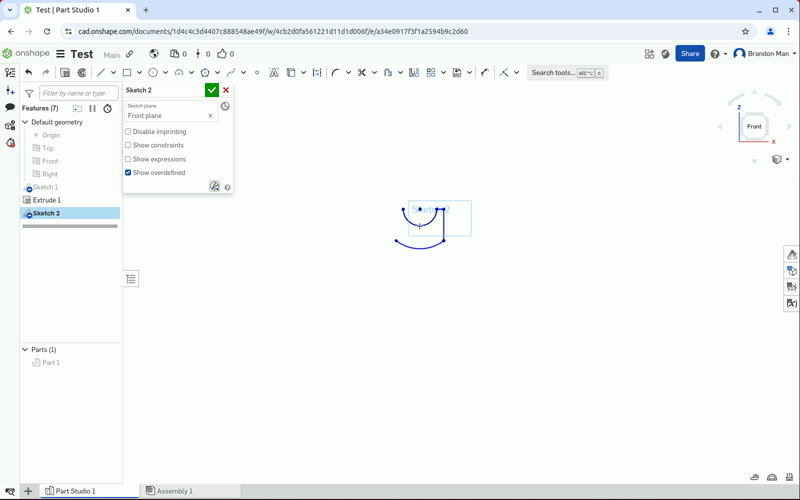
mouse_move(403, 209)
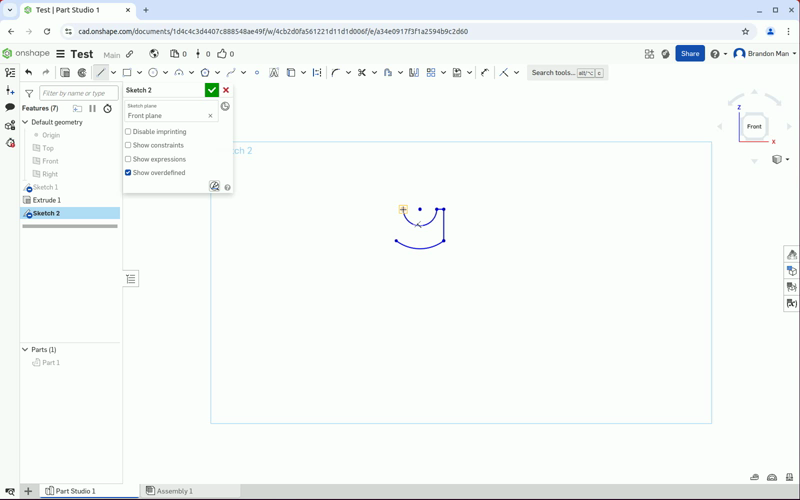
click(403, 209)
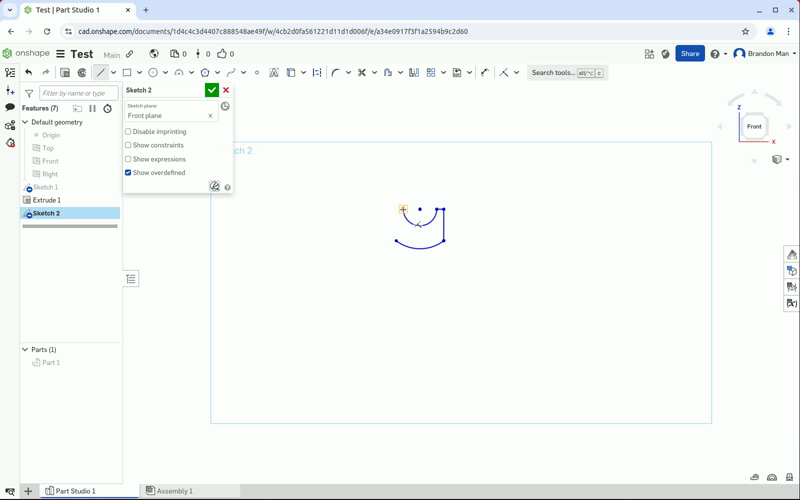
key_down(shift)
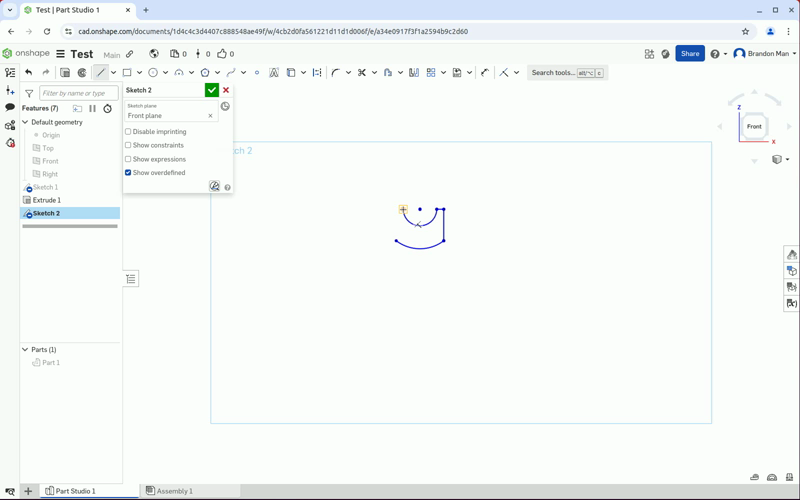
mouse_move(433, 209)
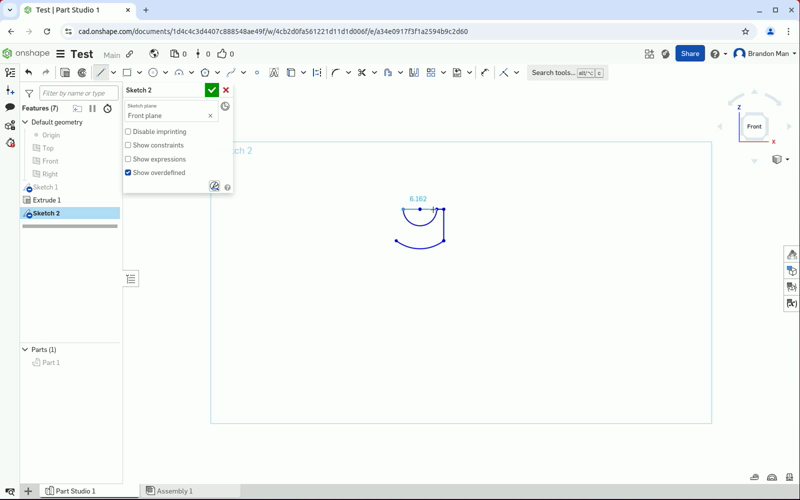
mouse_move(396, 209)
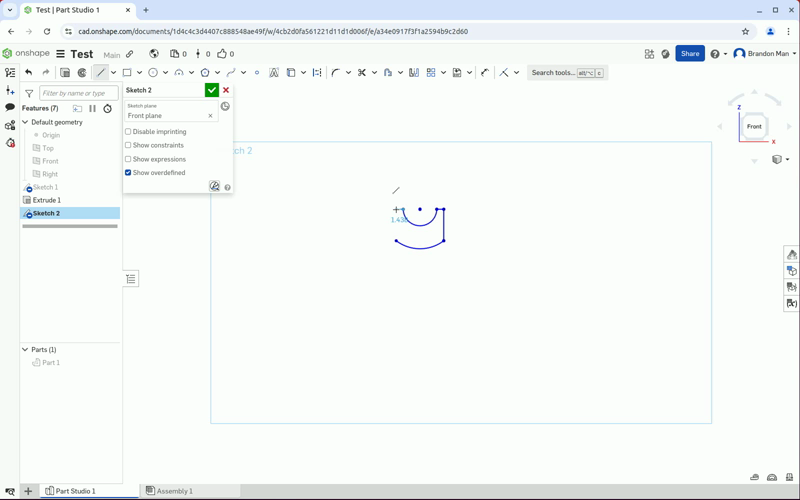
scroll(6)
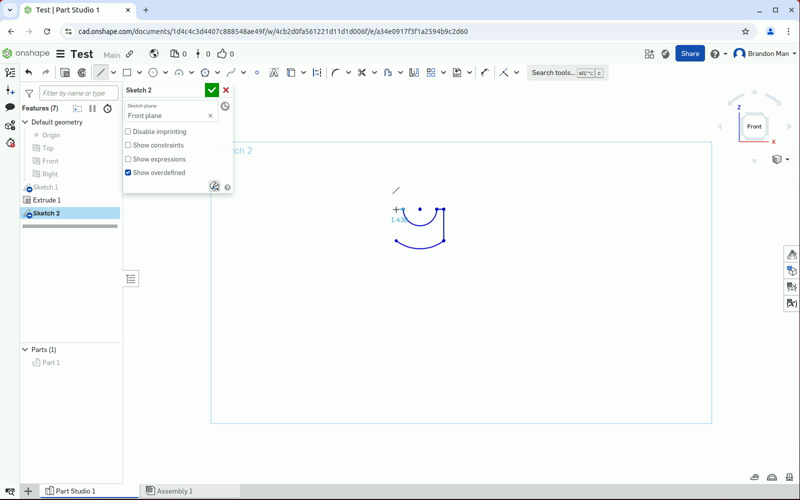
scroll(6)
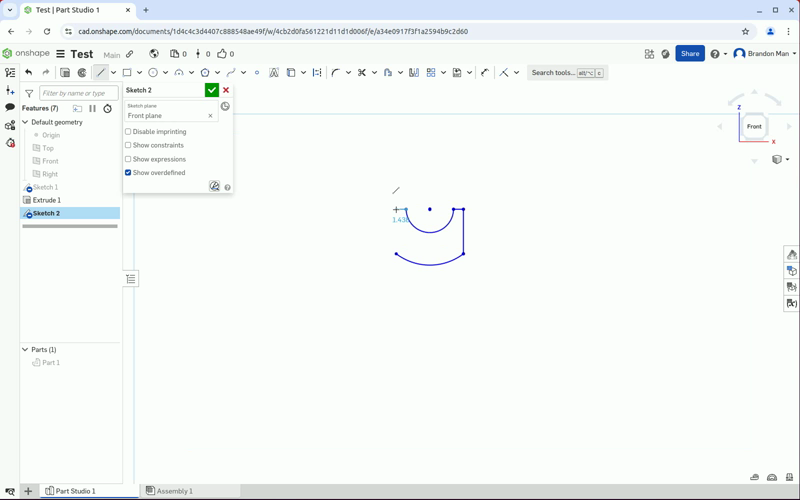
scroll(6)
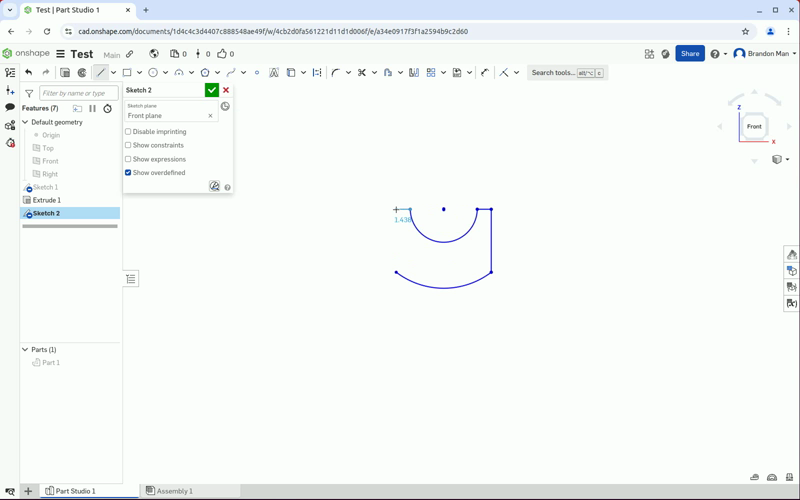
scroll(6)
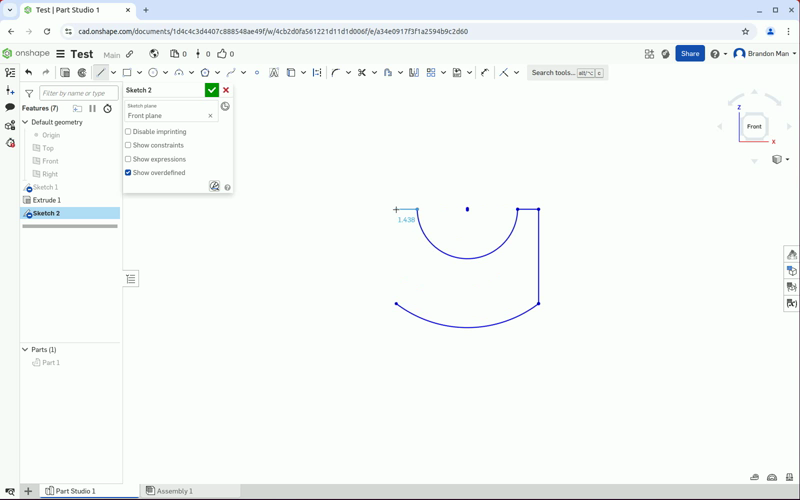
scroll(6)
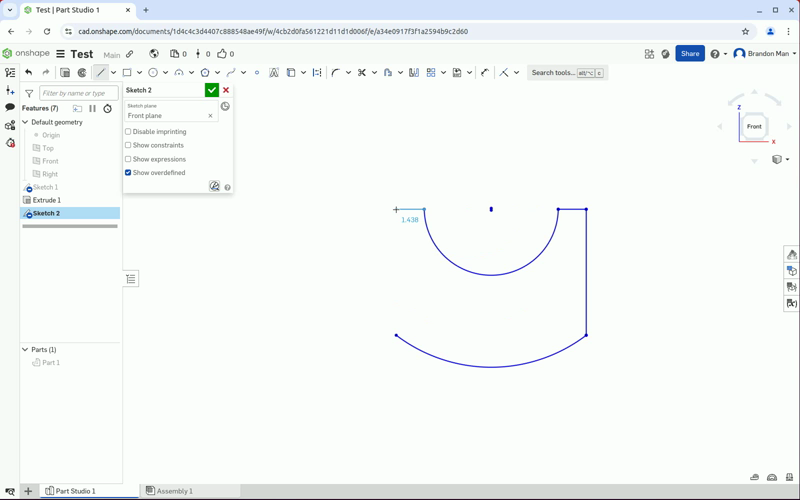
scroll(6)
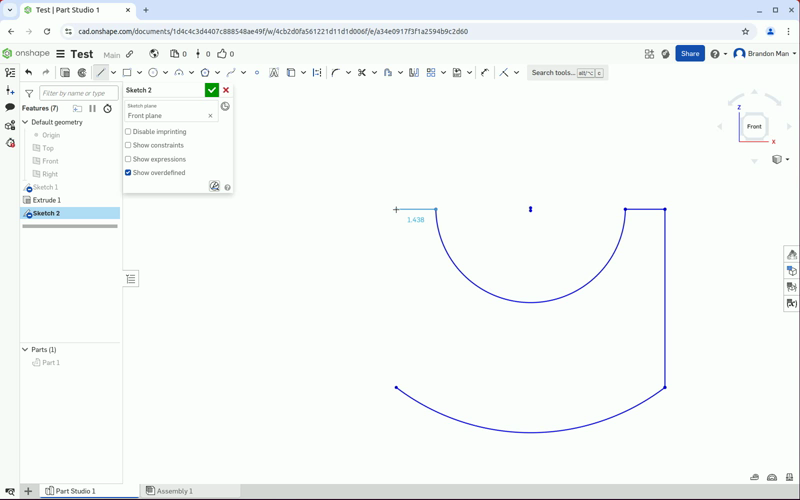
scroll(6)
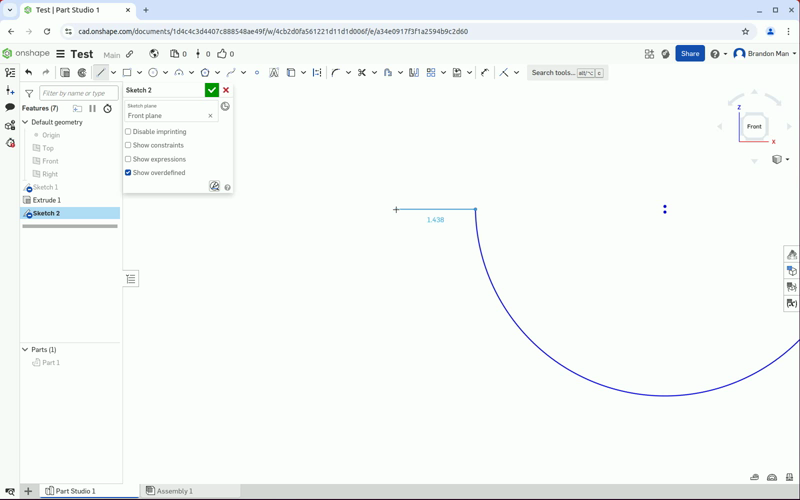
click(396, 209)
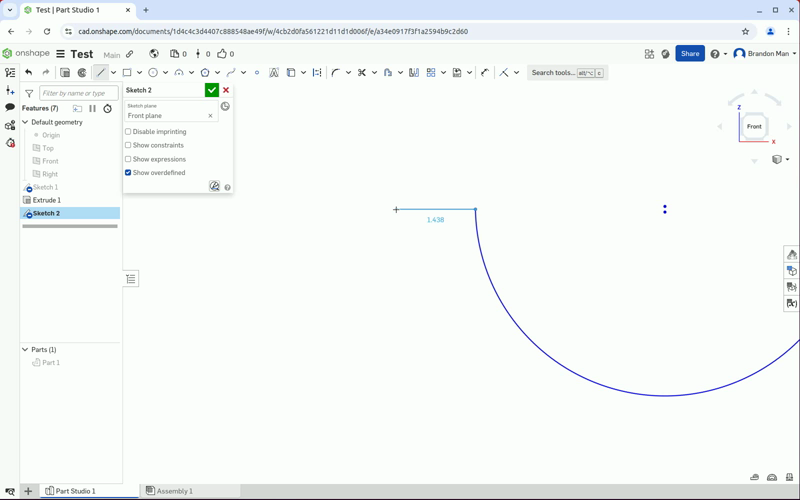
scroll(-6)
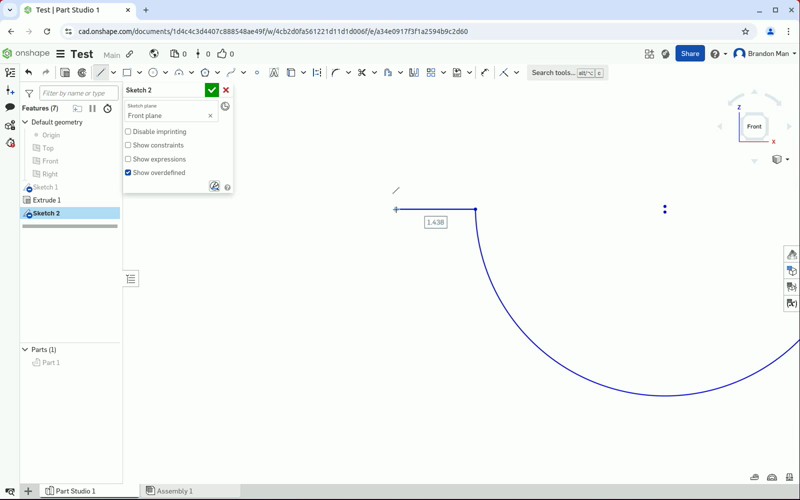
scroll(-6)
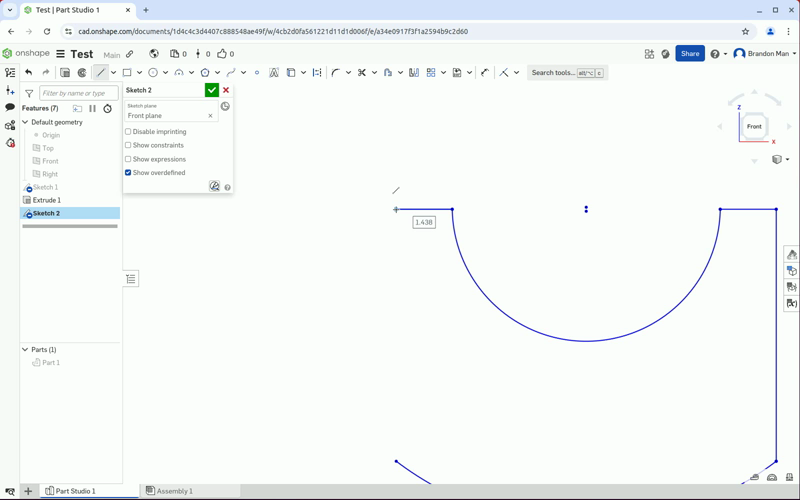
scroll(-6)
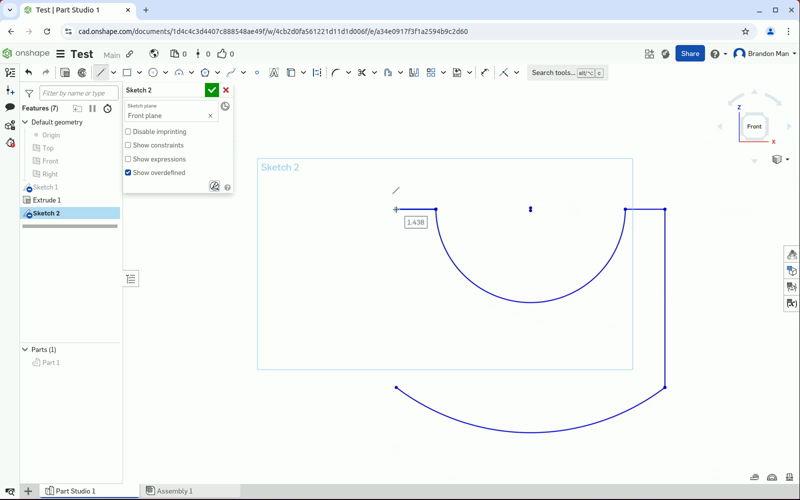
scroll(-6)
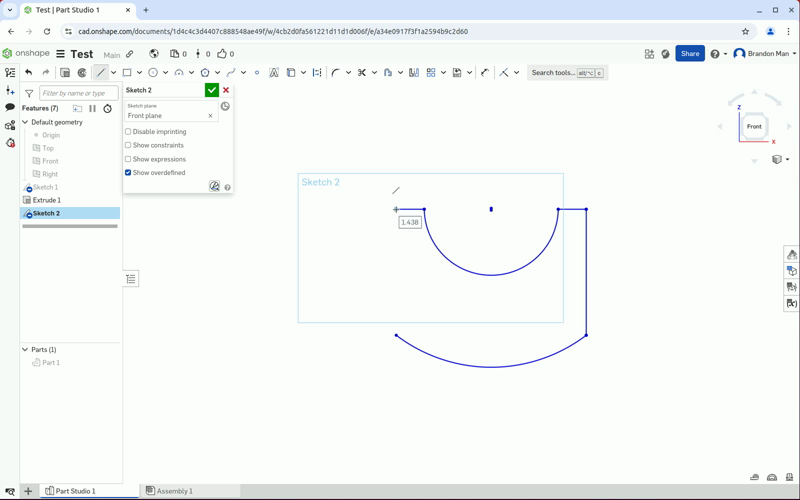
scroll(-6)
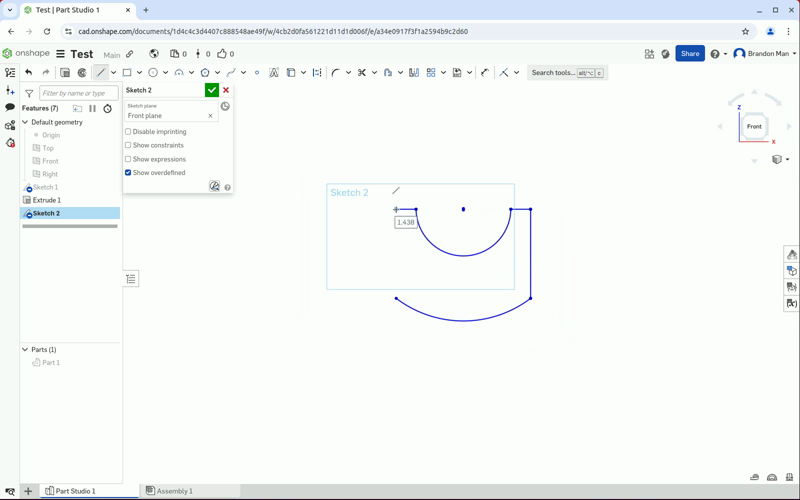
scroll(-6)
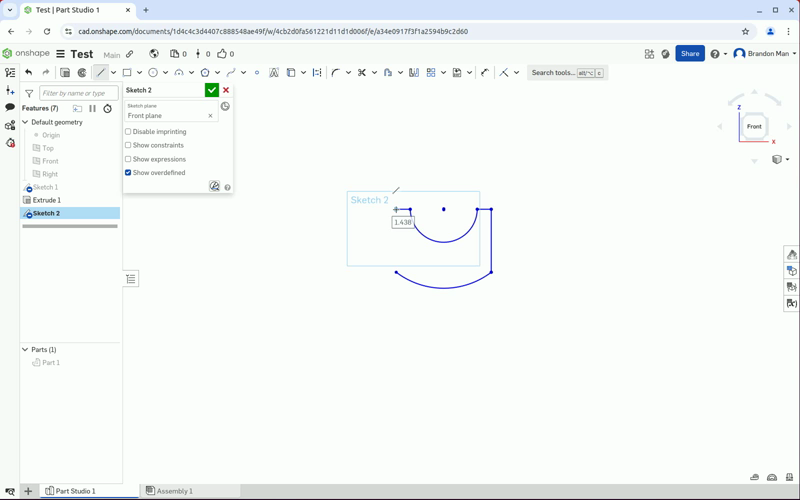
scroll(-6)
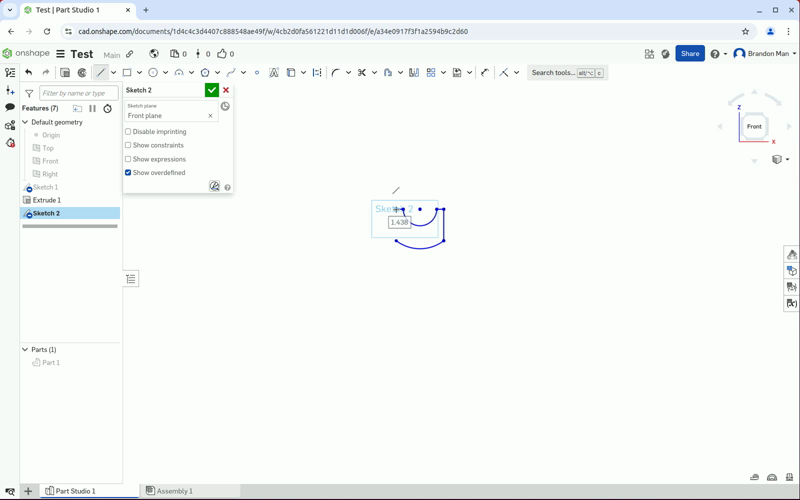
key_up(shift)
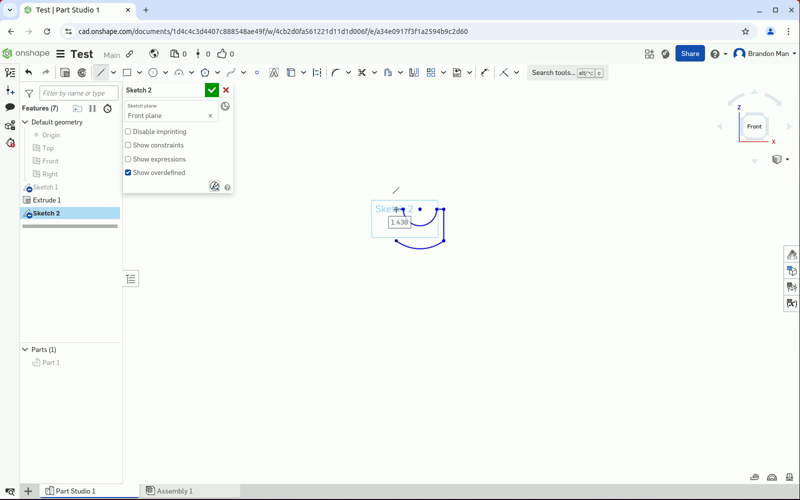
mouse_move(426, 209)
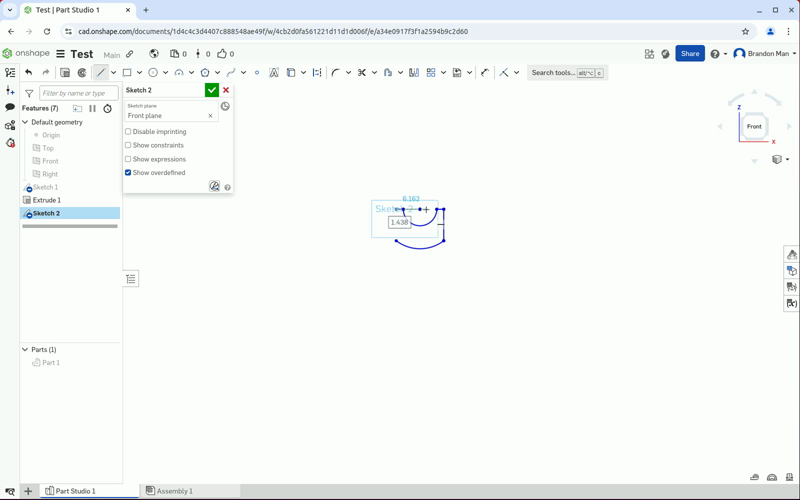
key_down(shift)
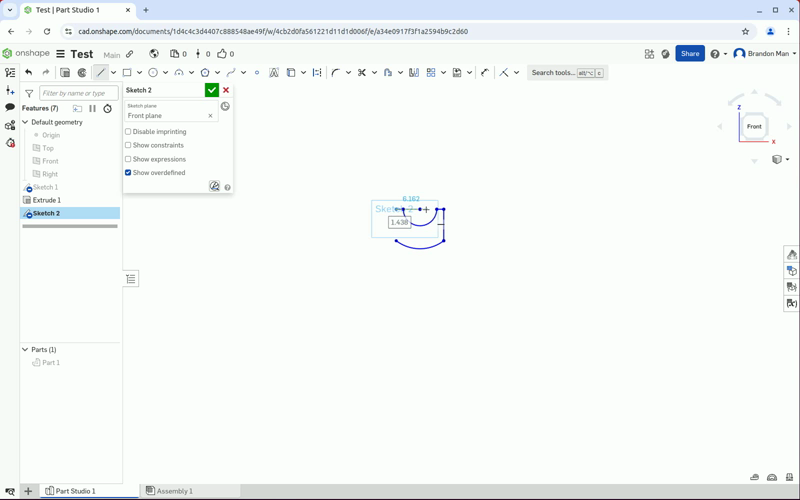
mouse_move(396, 240)
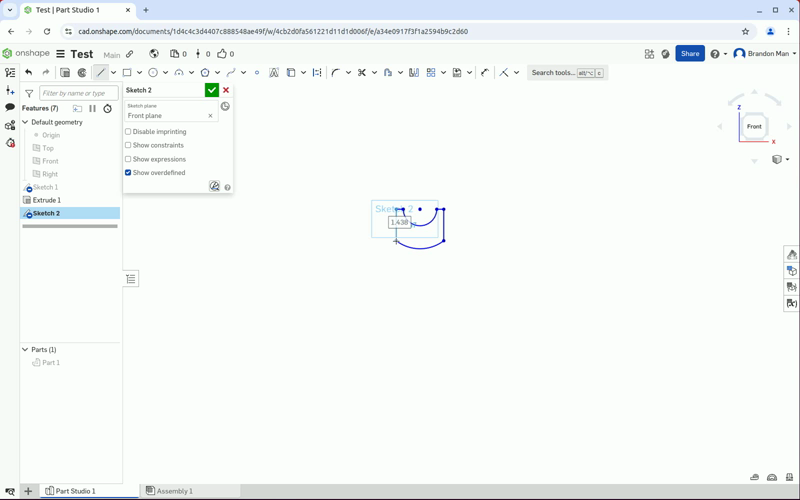
key_up(shift)
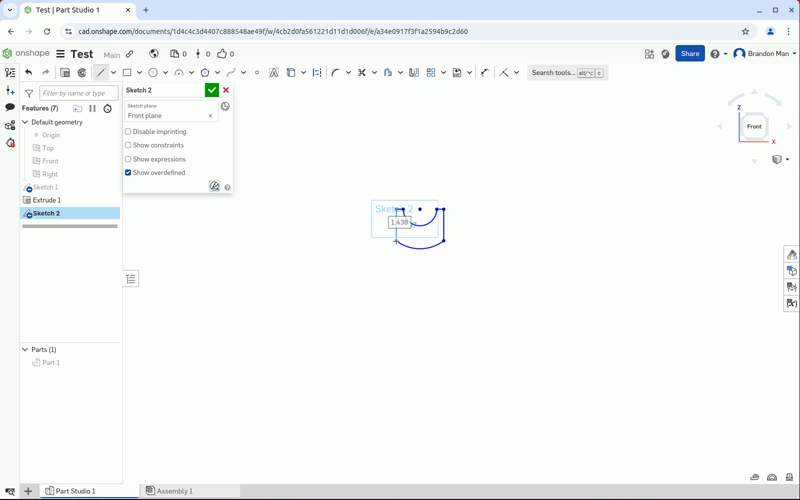
click(396, 240)
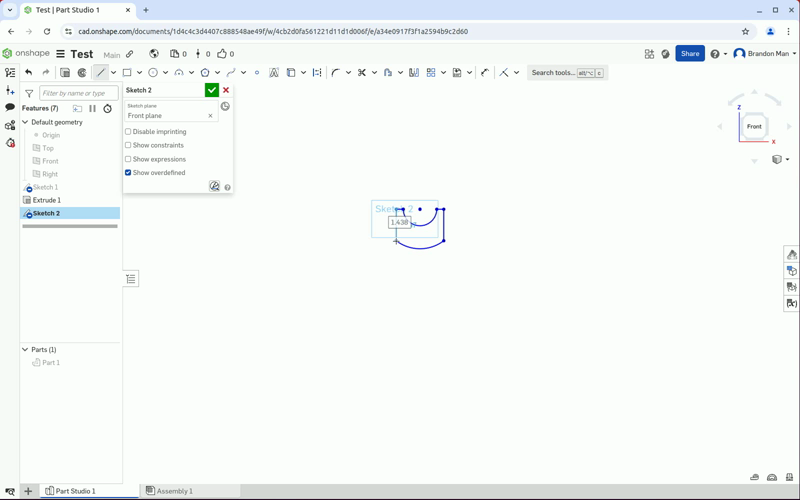
key(esc)
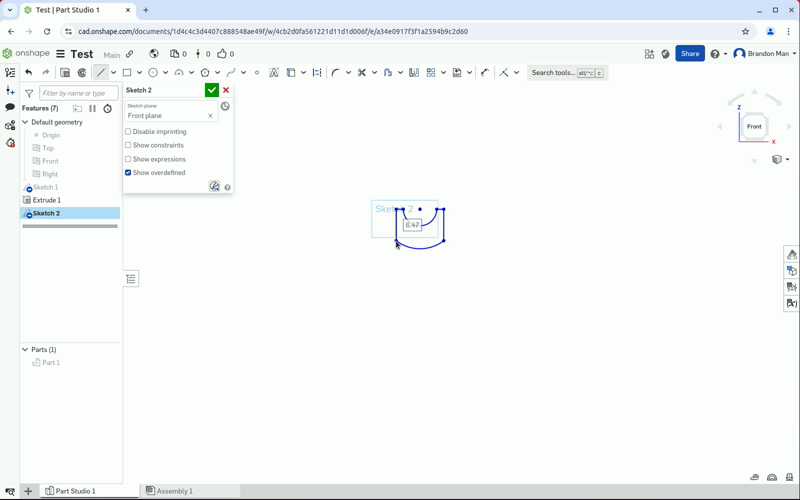
mouse_move(416, 235)
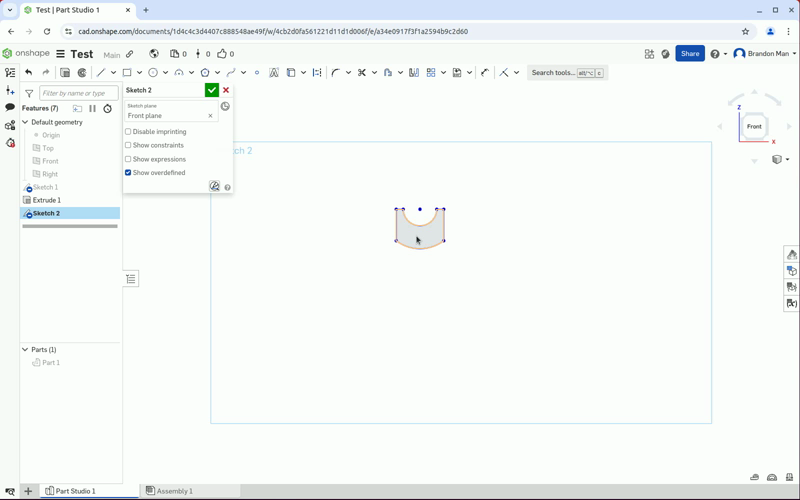
scroll(6)
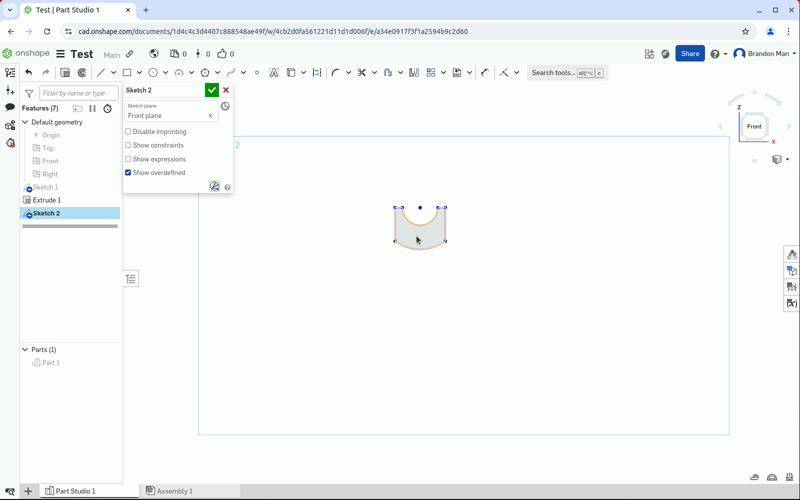
scroll(6)
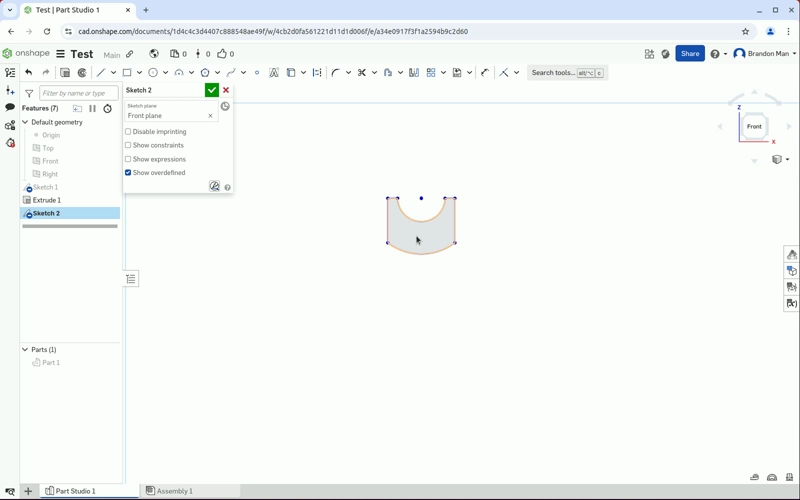
scroll(6)
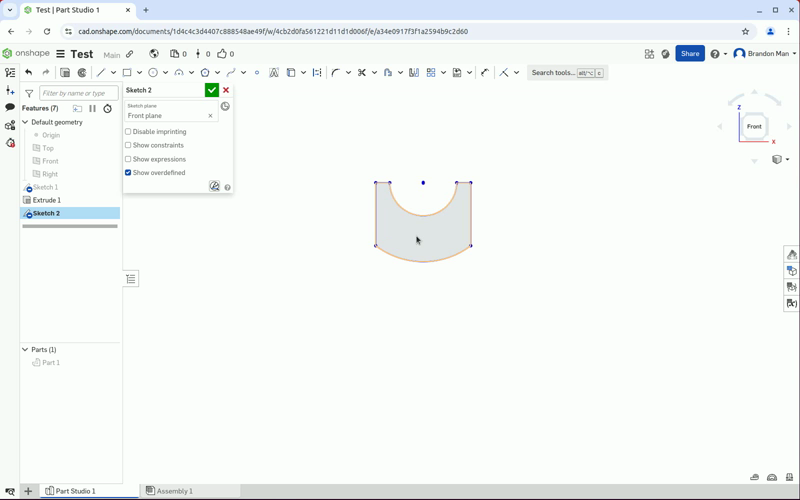
scroll(6)
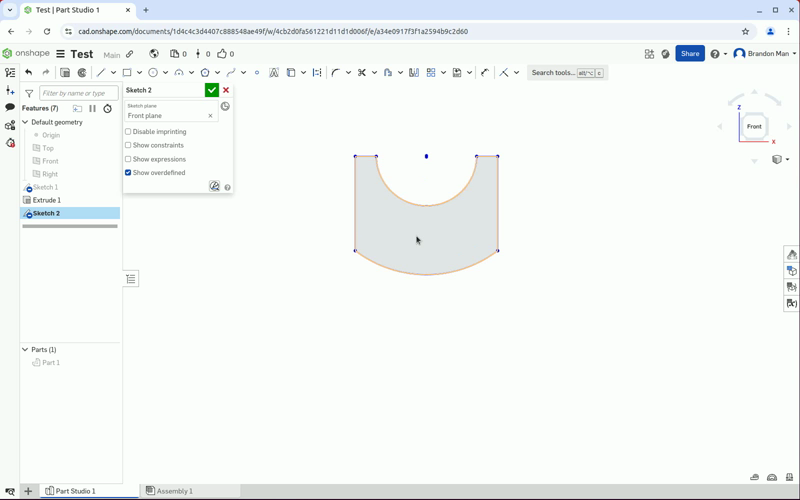
scroll(6)
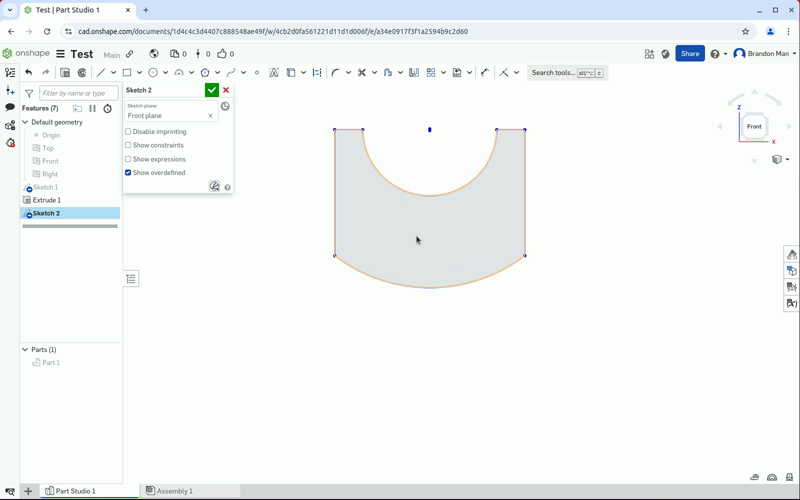
scroll(6)
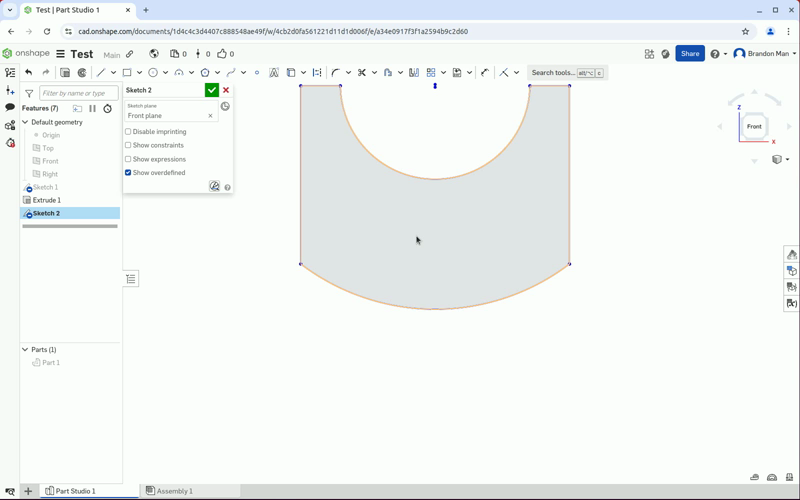
scroll(6)
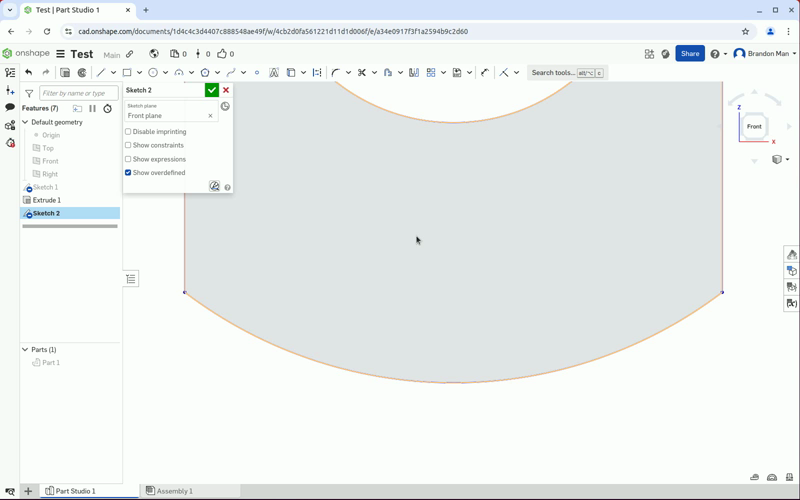
click(416, 235)
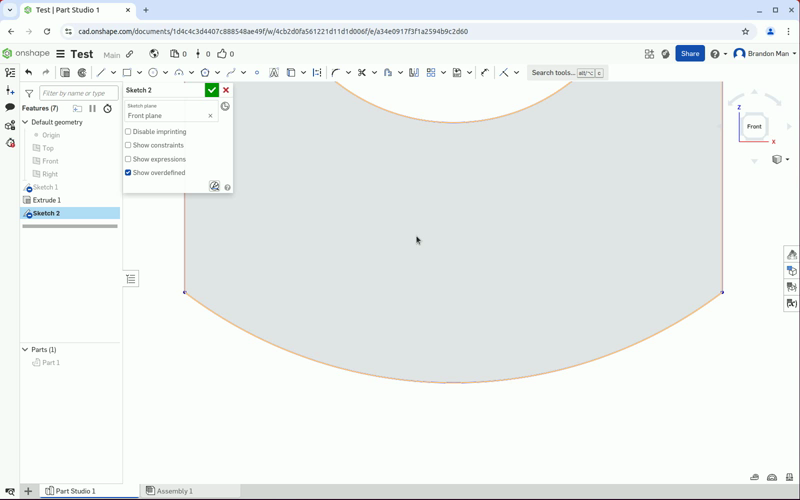
scroll(-6)
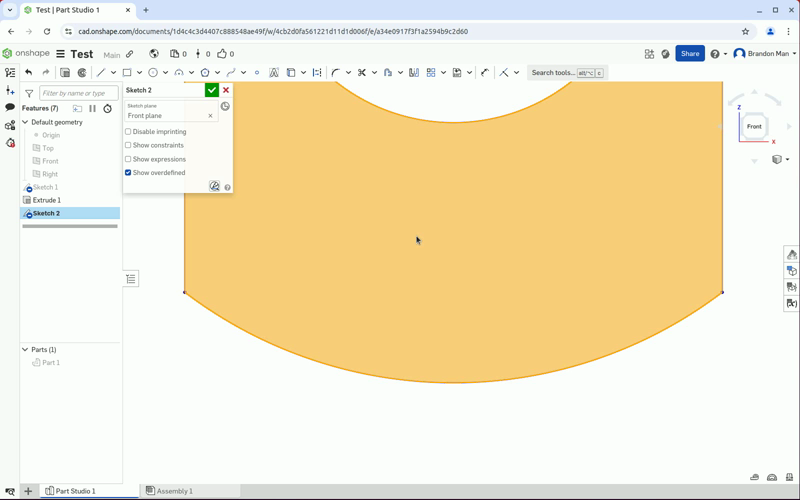
scroll(-6)
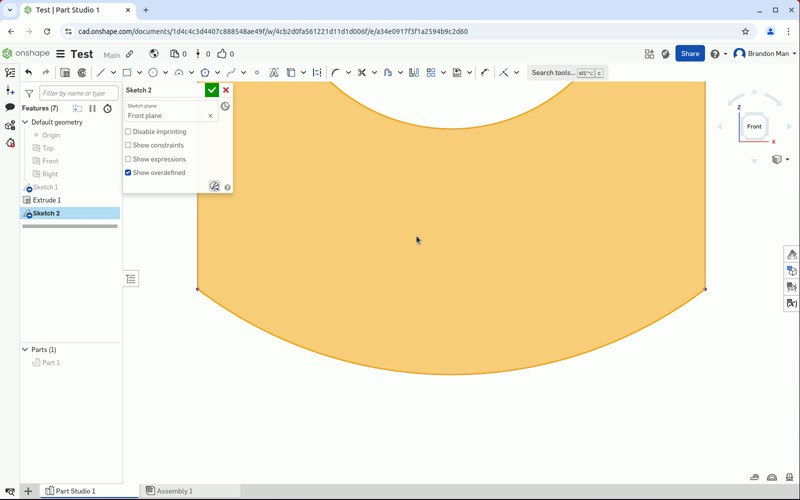
scroll(-6)
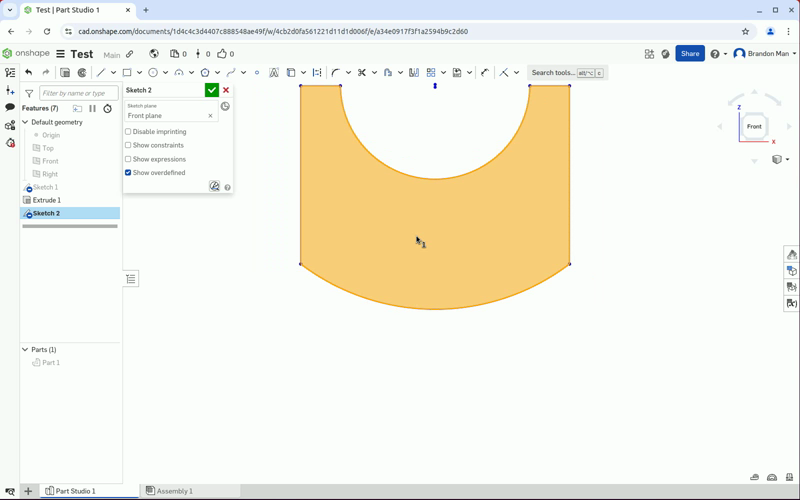
scroll(-6)
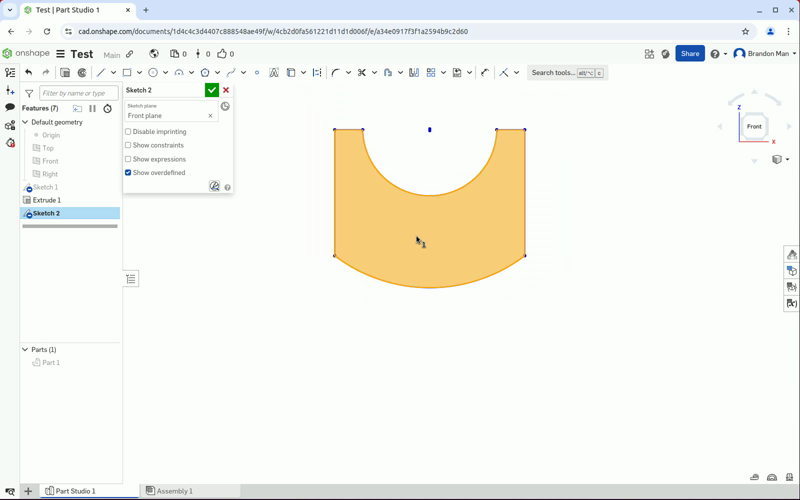
scroll(-6)
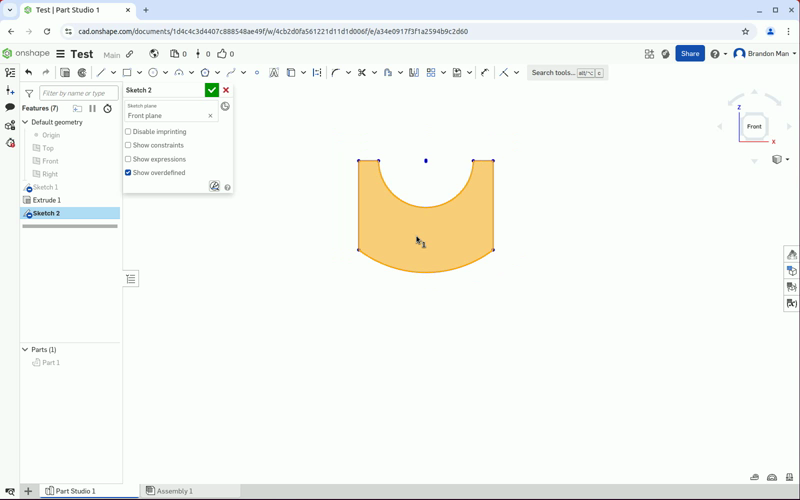
scroll(-6)
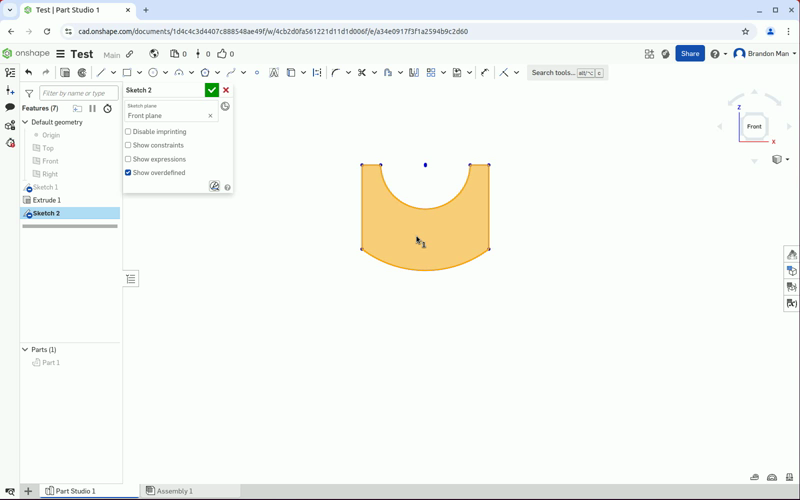
scroll(-6)
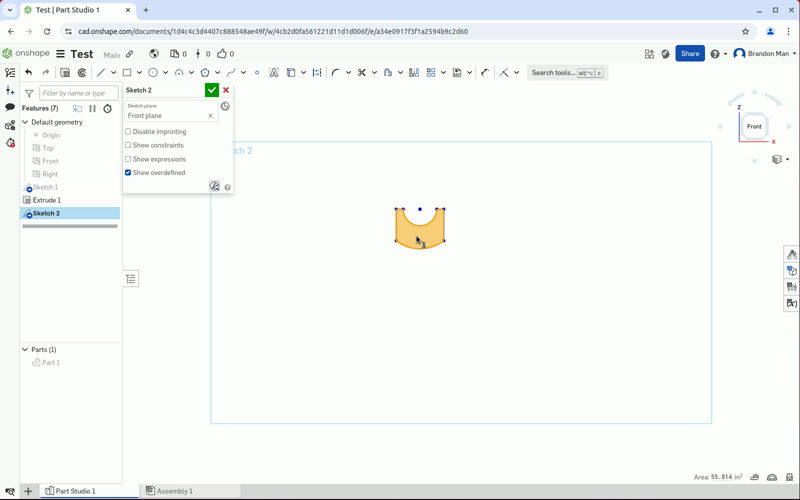
mouse_move(73, 352)
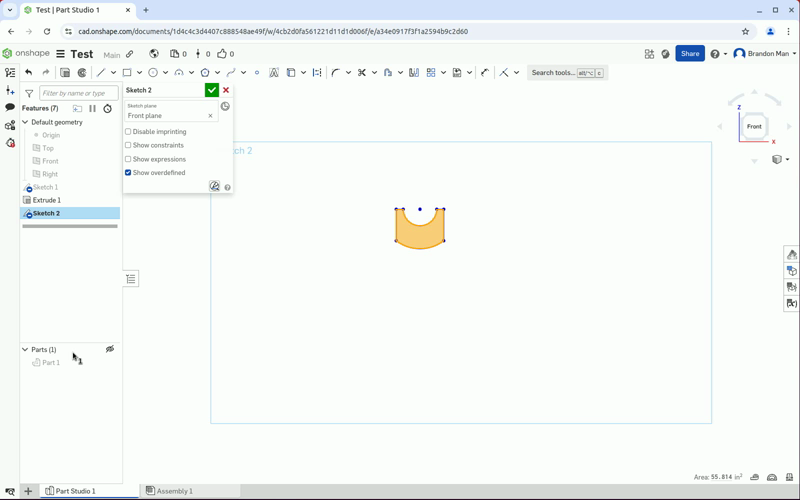
key(shift+y)
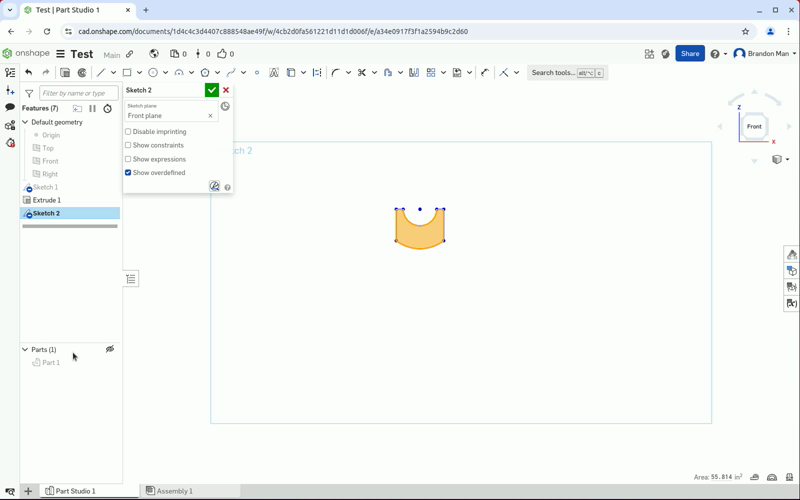
key(shift+e)
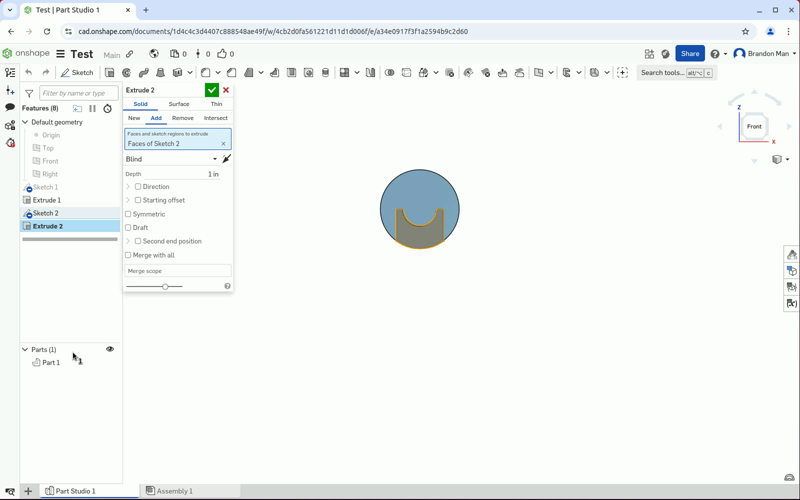
mouse_move(143, 106)
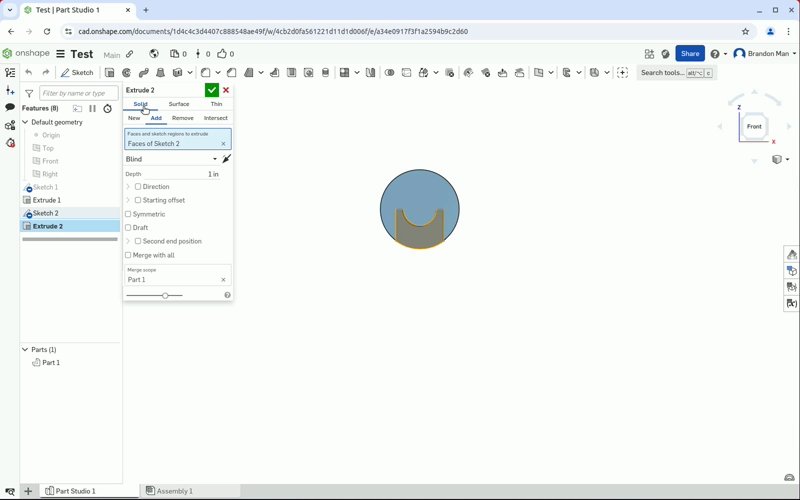
click(143, 106)
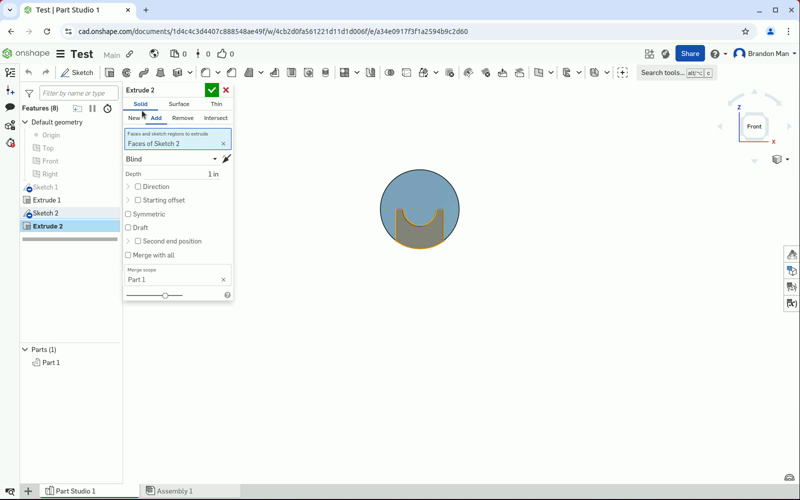
mouse_move(137, 120)
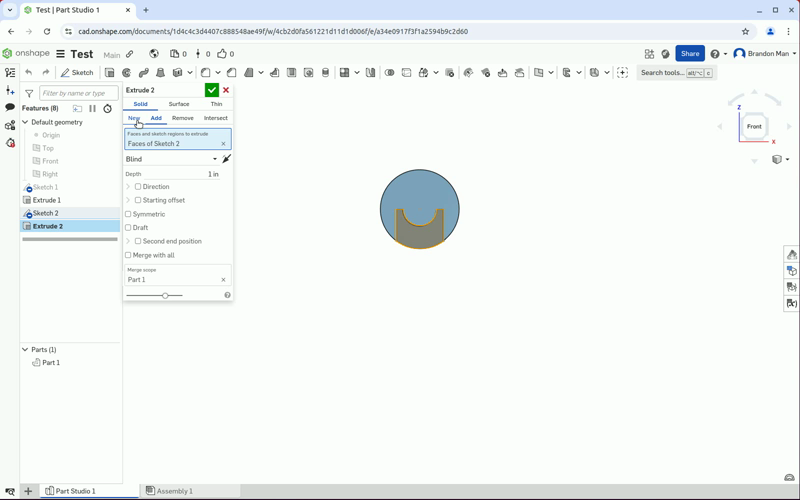
click(137, 120)
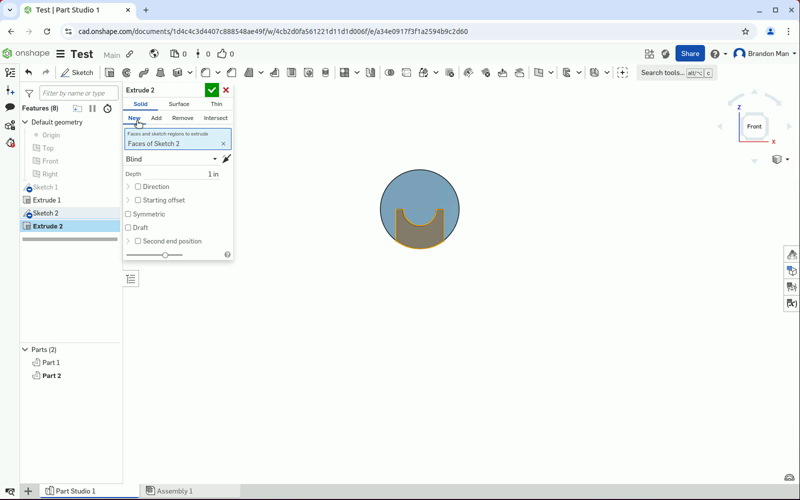
key(tab, 4)
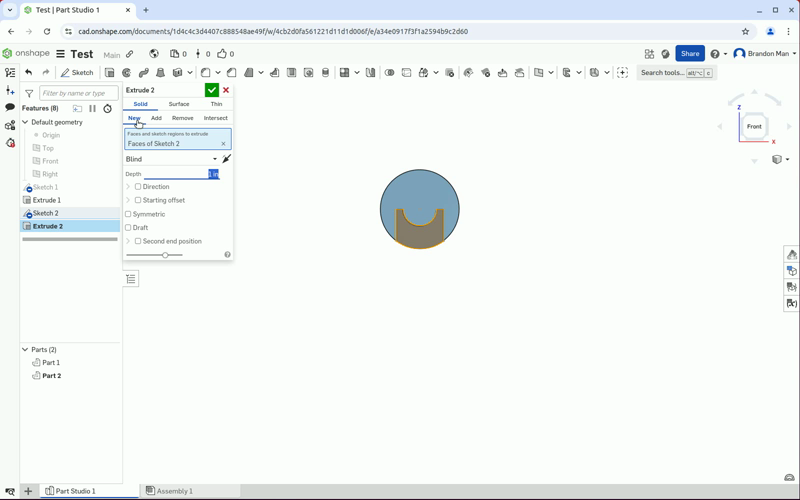
text(4.814)
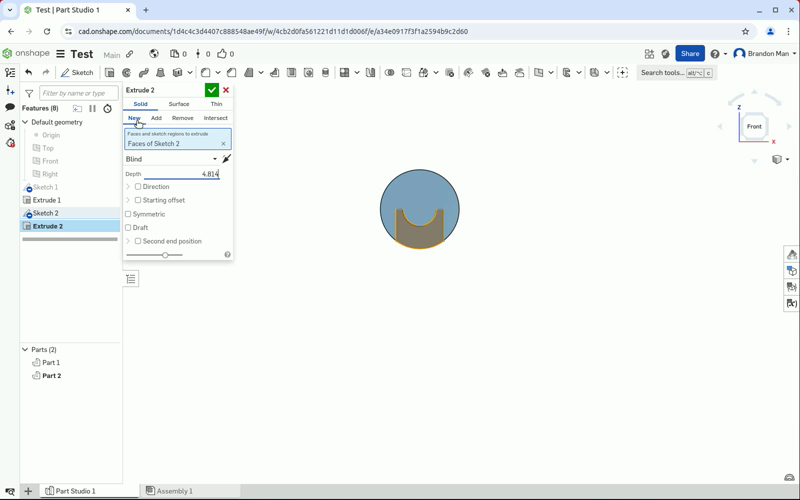
key(enter)
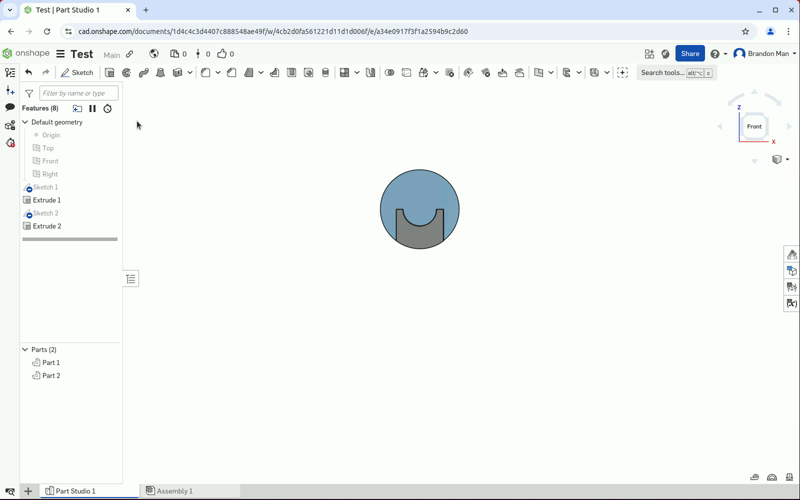
key(shift+h)
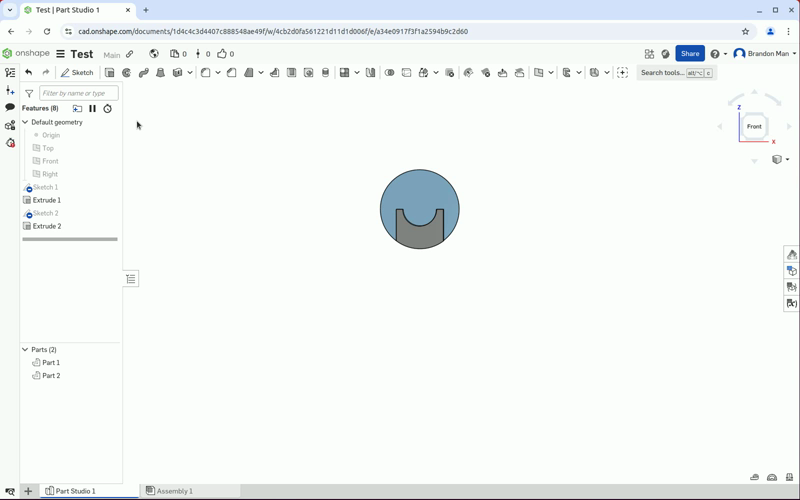
key(shift+h)
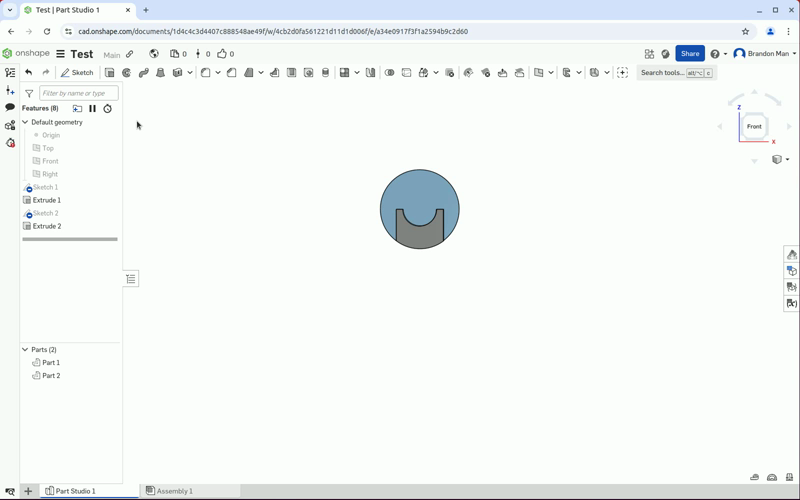
mouse_move(73, 189)
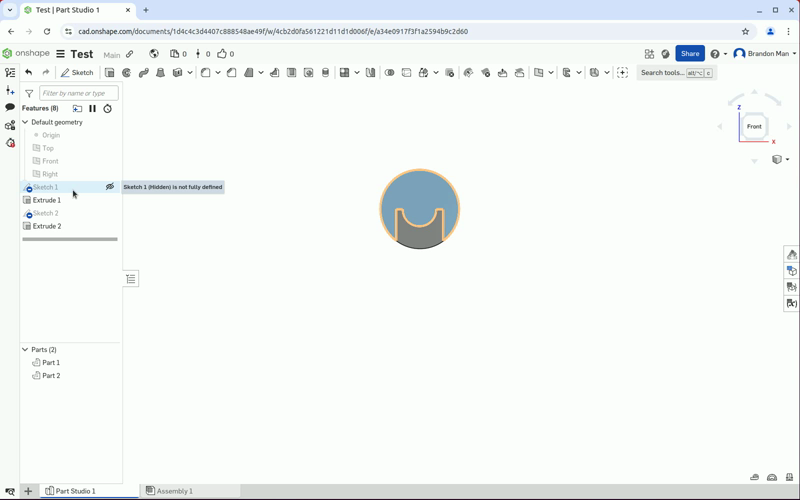
click(73, 189)
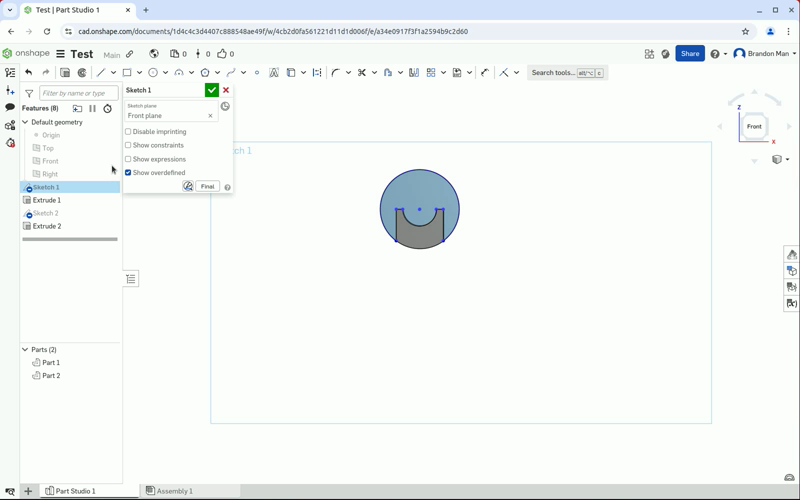
mouse_move(229, 92)
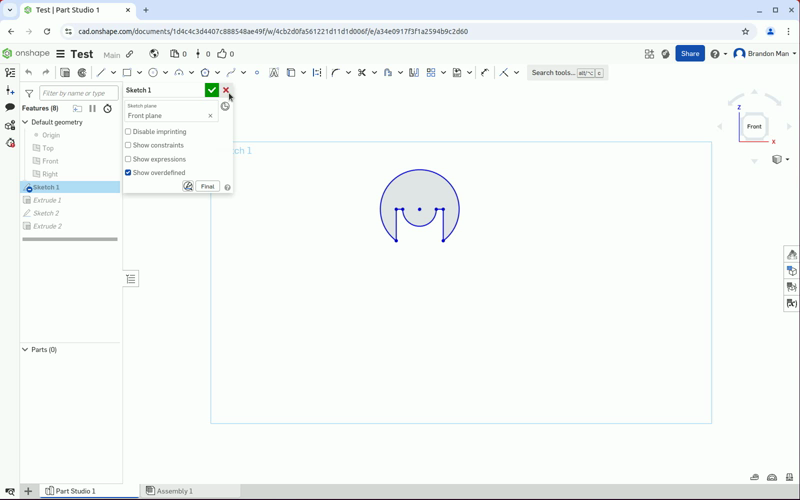
click(229, 92)
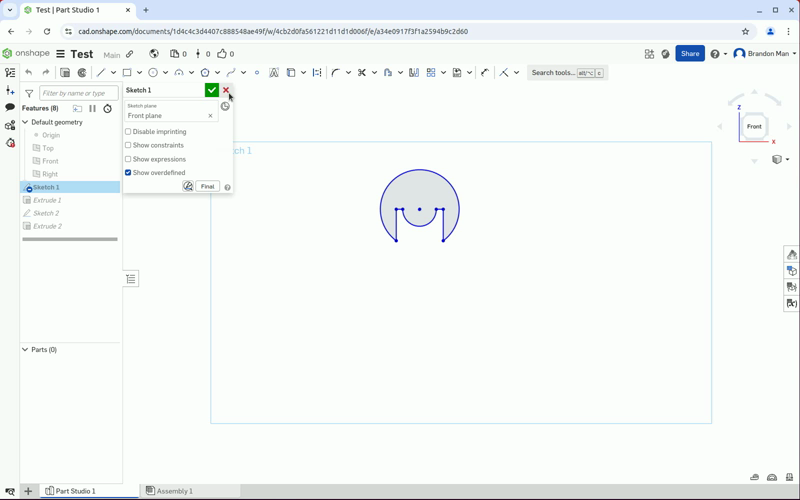
key(shift+s)
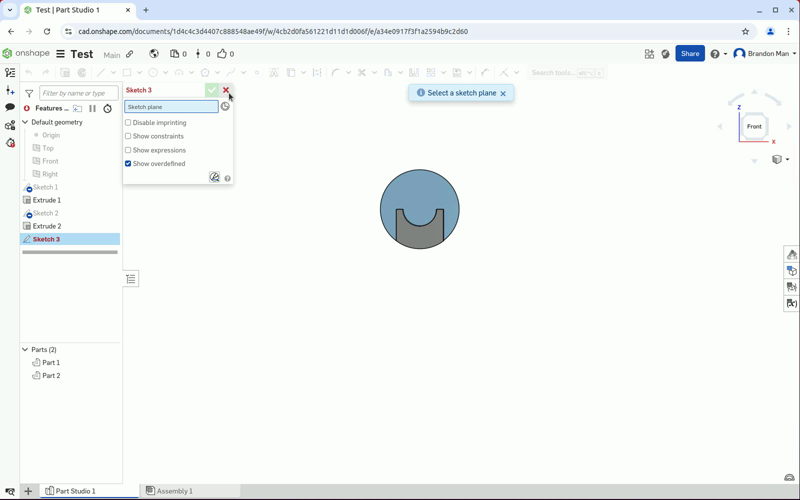
mouse_move(73, 163)
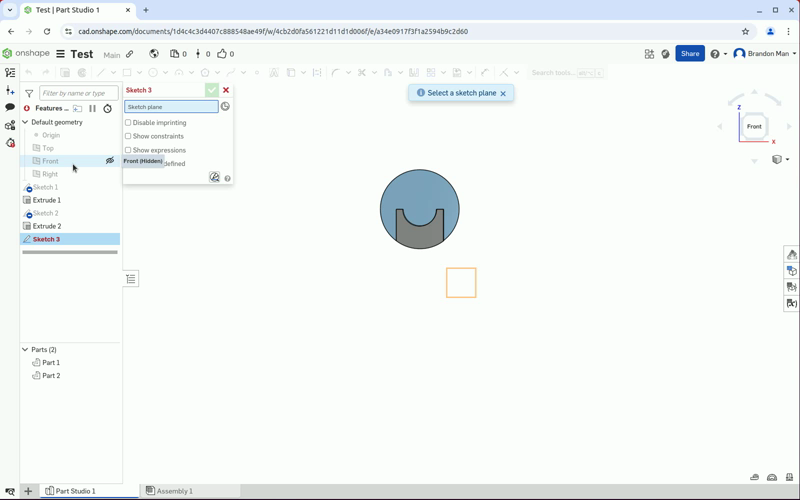
click(73, 163)
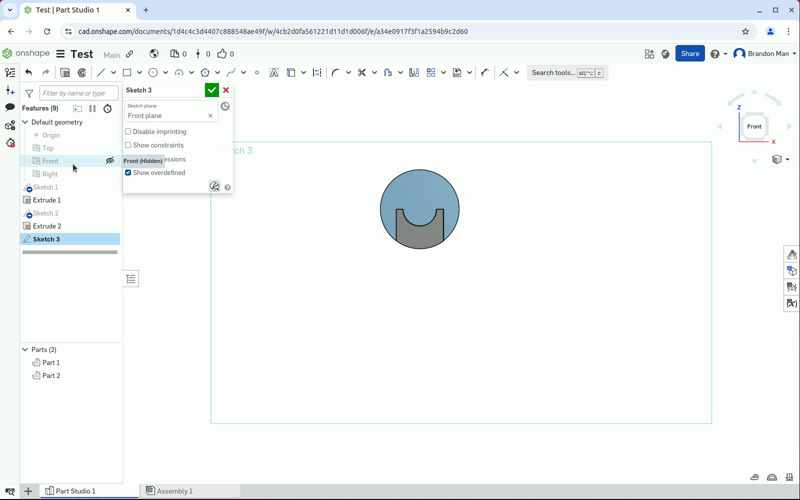
mouse_move(73, 352)
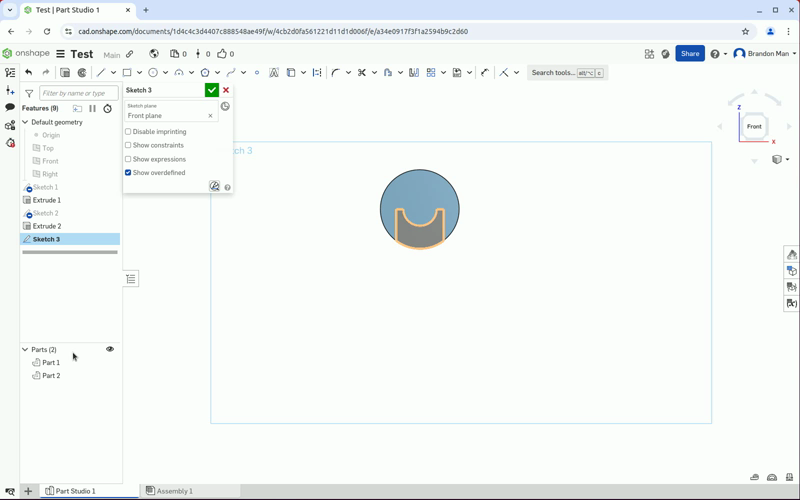
key(y)
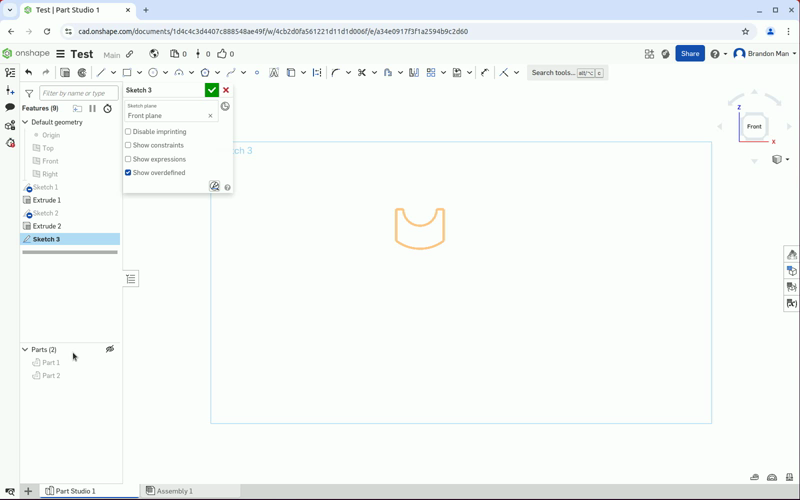
key(l)
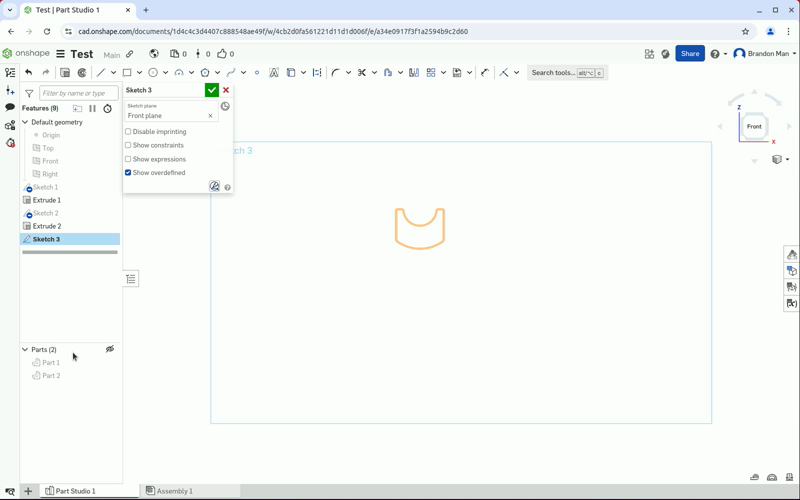
key_down(shift)
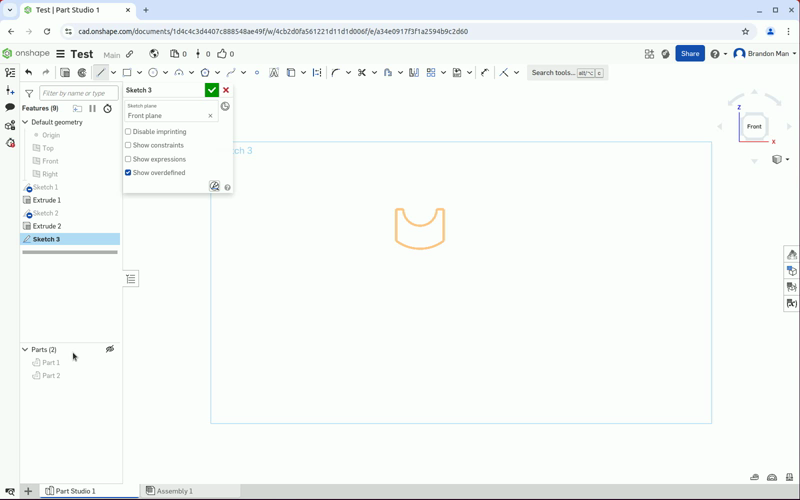
mouse_move(396, 365)
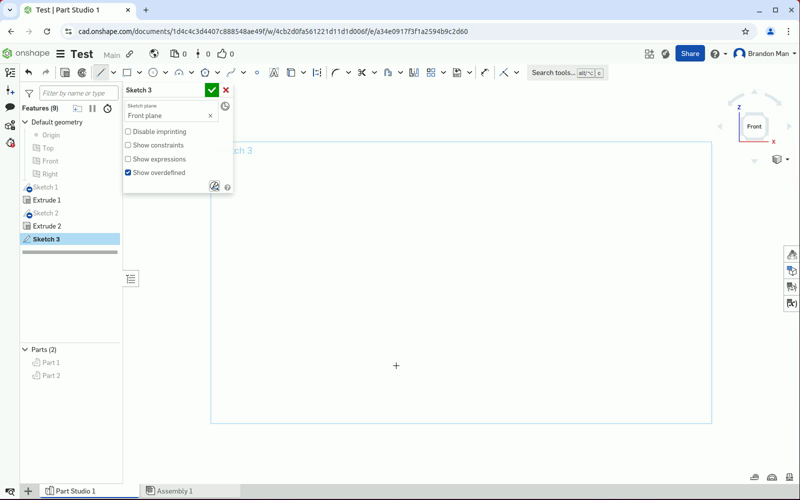
click(396, 365)
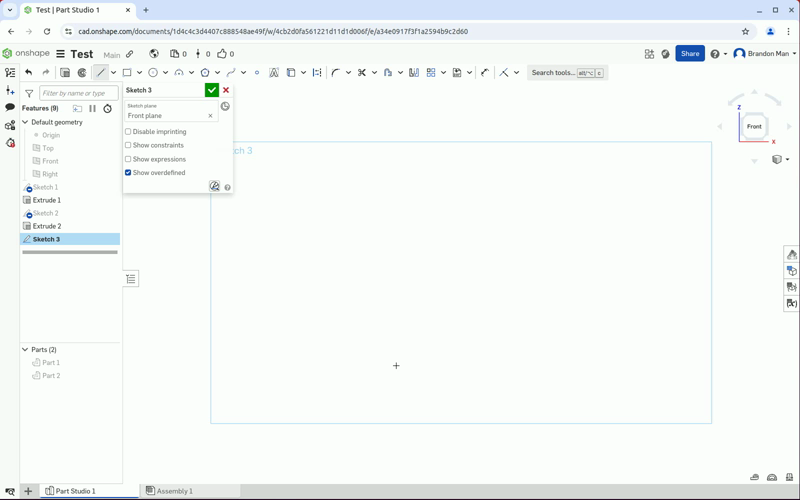
key_up(shift)
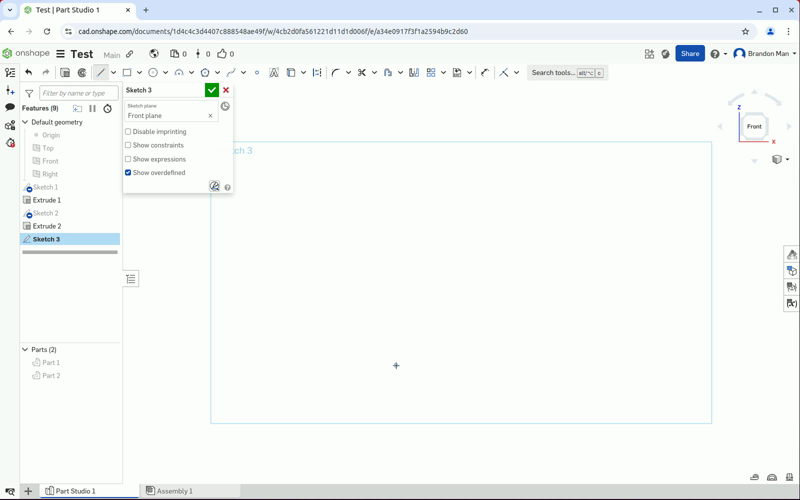
key_down(shift)
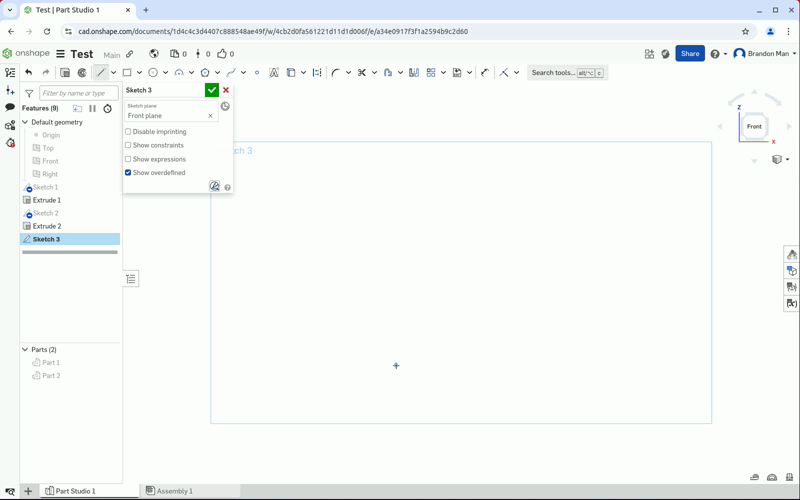
mouse_move(426, 365)
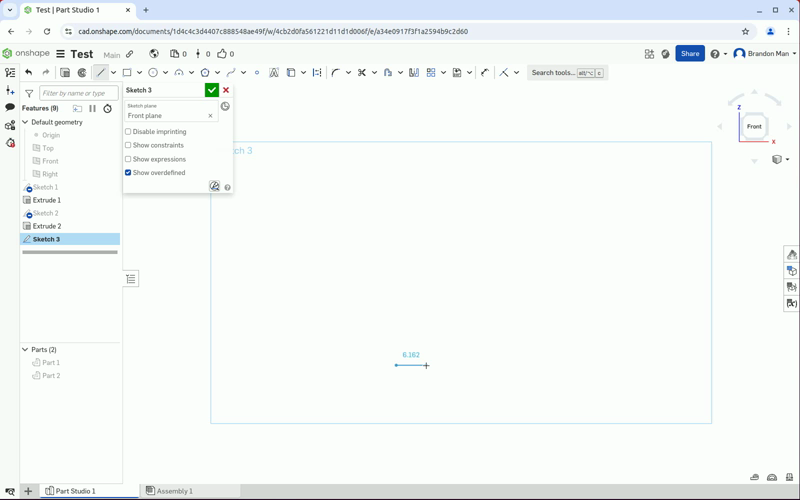
mouse_move(407, 365)
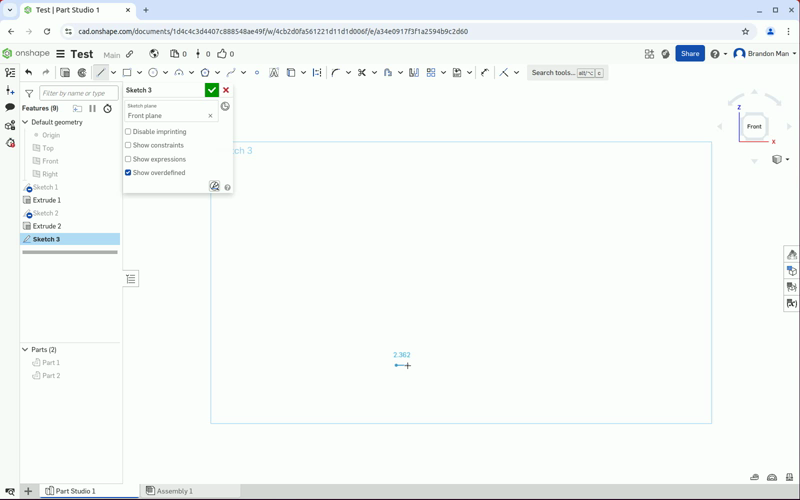
click(407, 365)
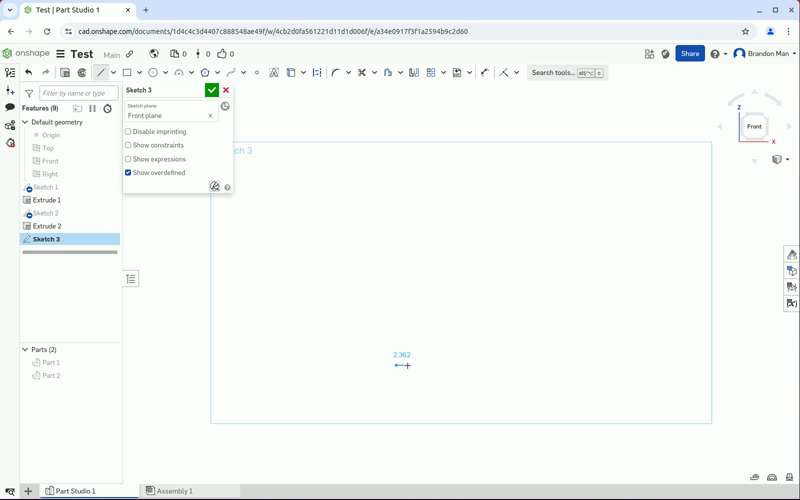
key_up(shift)
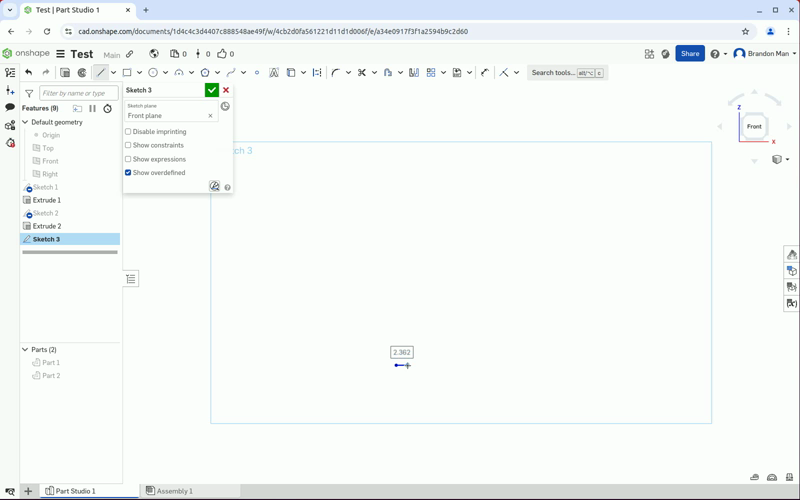
key_down(shift)
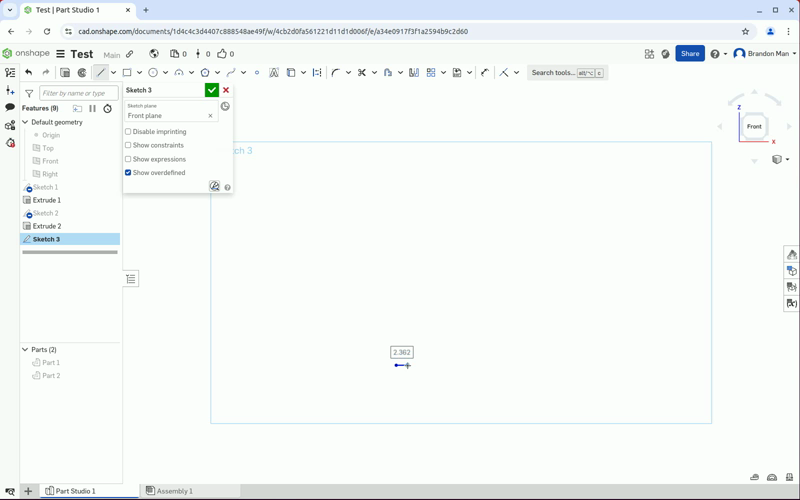
mouse_move(437, 365)
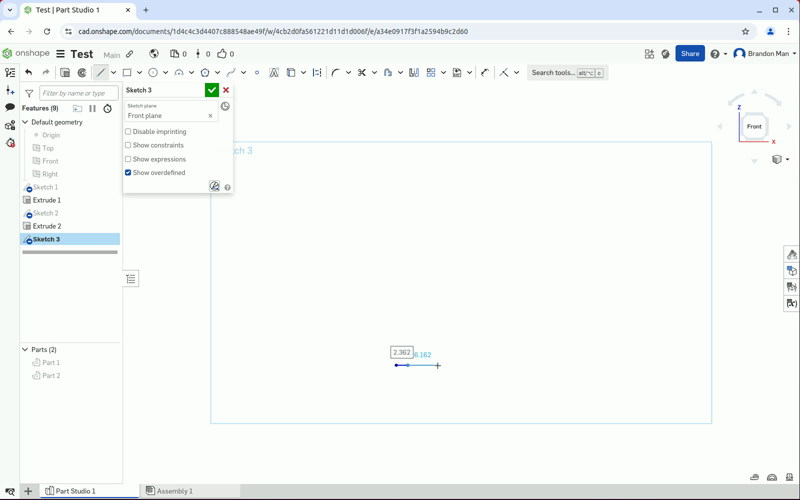
mouse_move(407, 348)
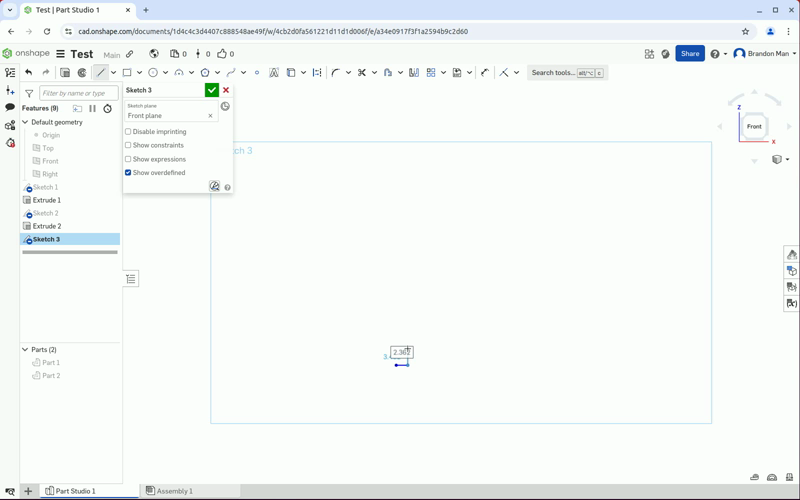
click(407, 348)
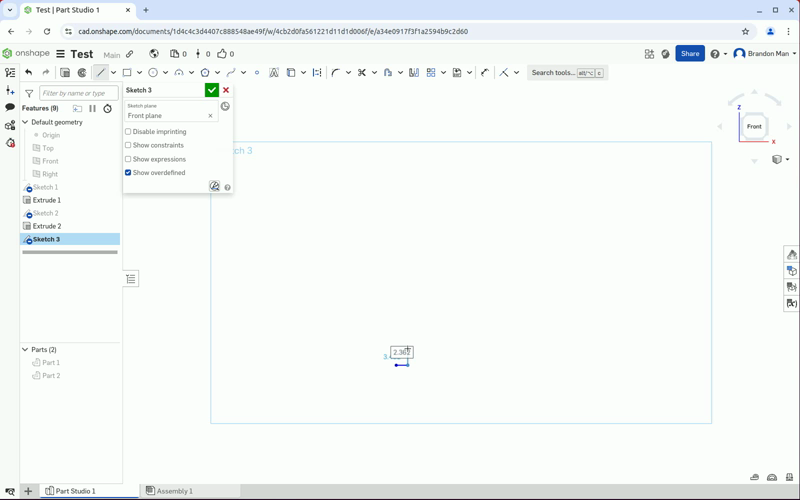
key_up(shift)
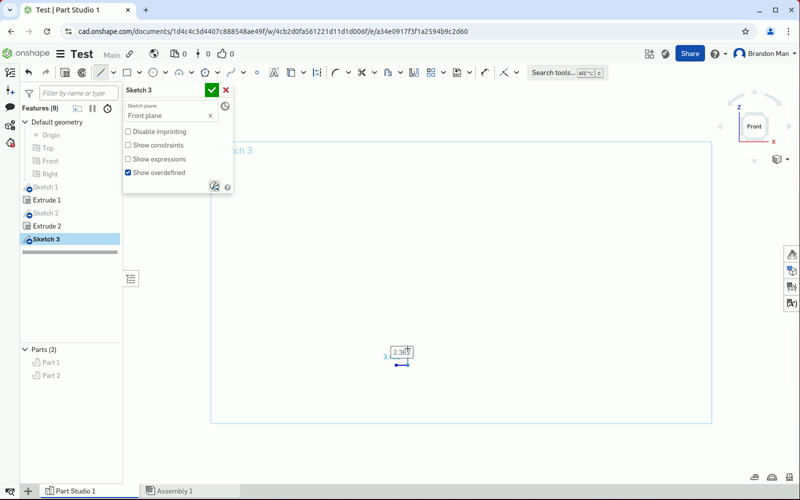
key_down(shift)
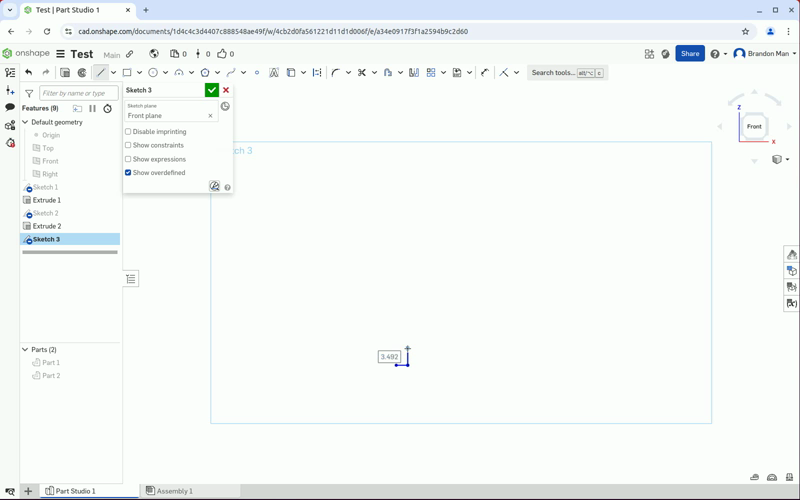
mouse_move(437, 348)
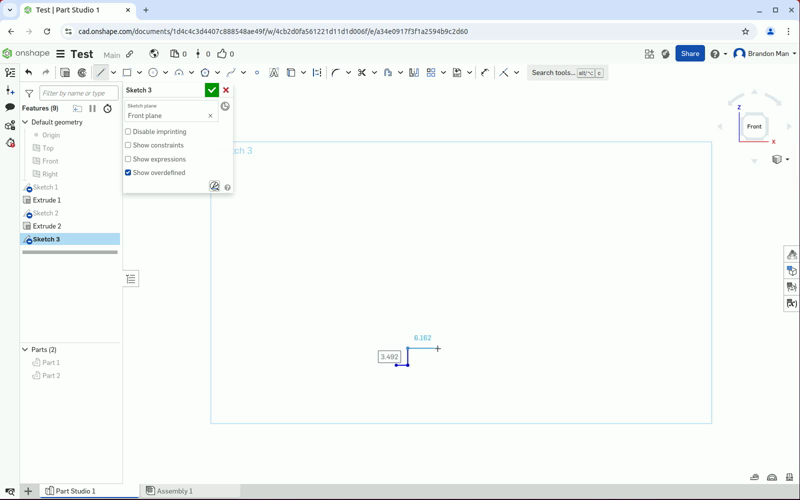
mouse_move(431, 348)
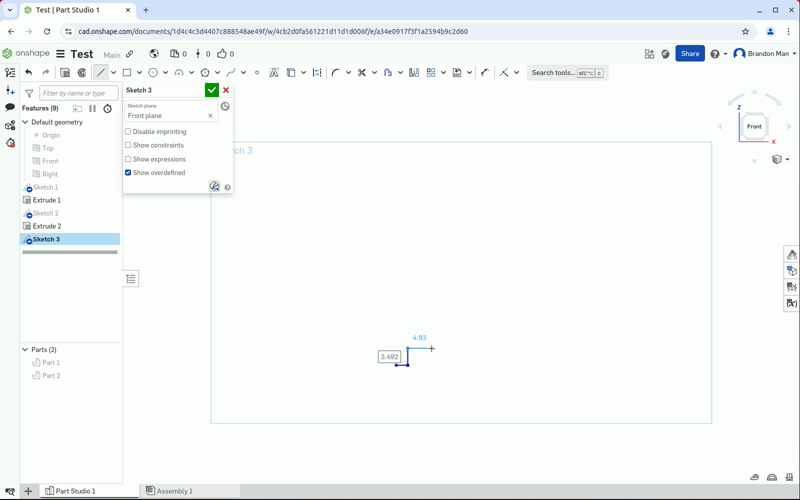
click(431, 348)
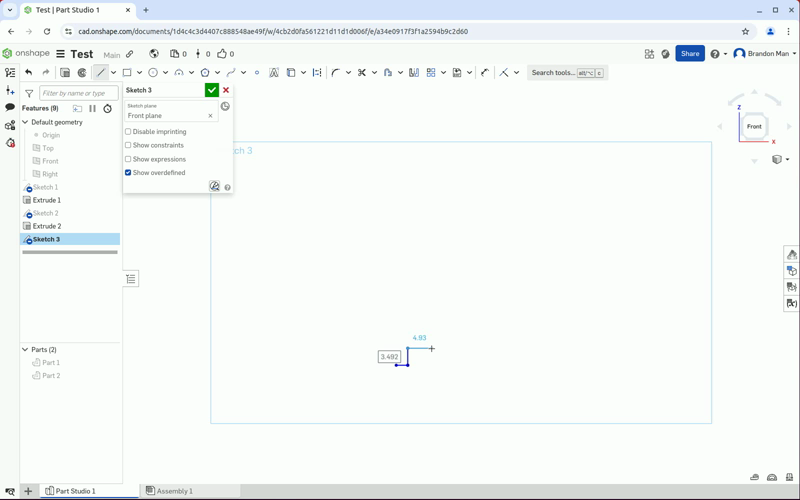
key_up(shift)
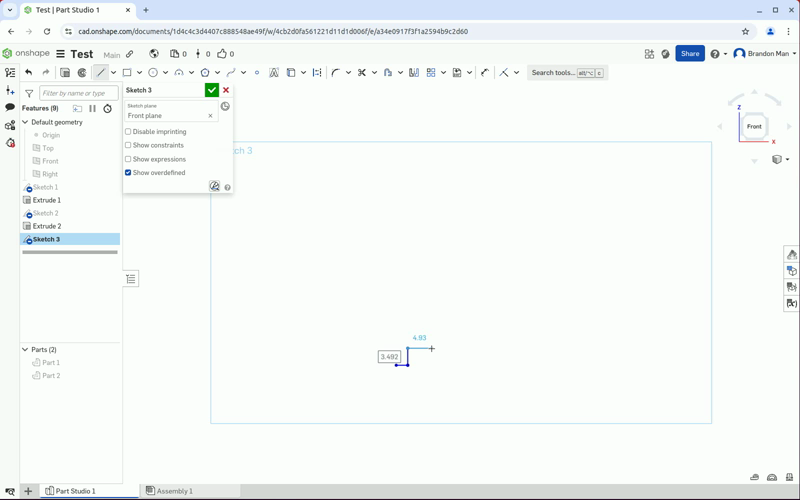
key_down(shift)
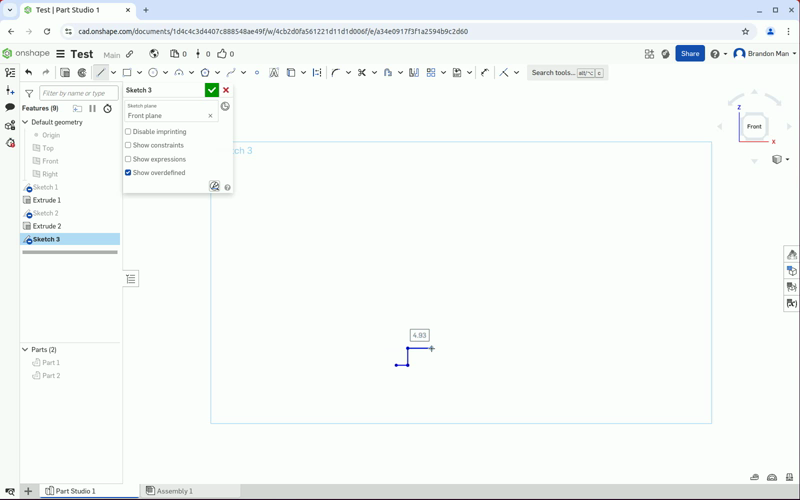
mouse_move(461, 348)
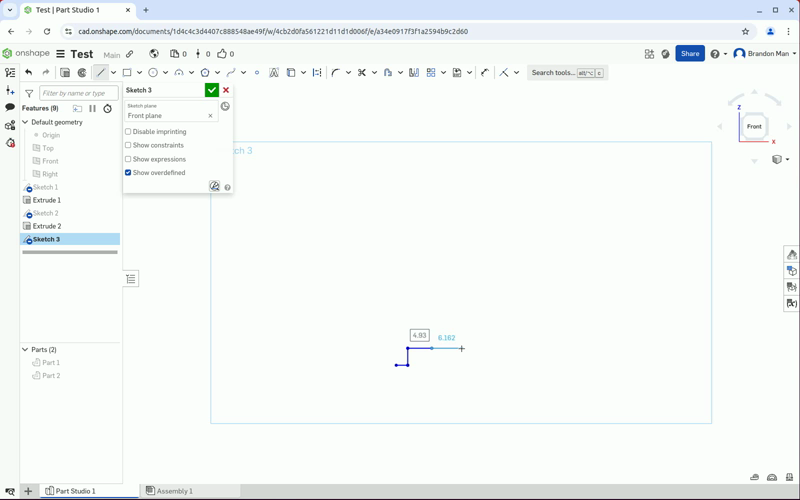
mouse_move(431, 365)
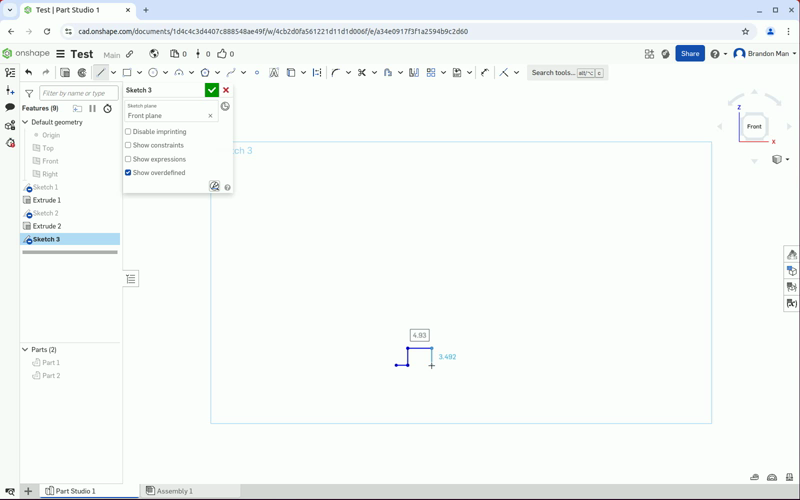
click(431, 365)
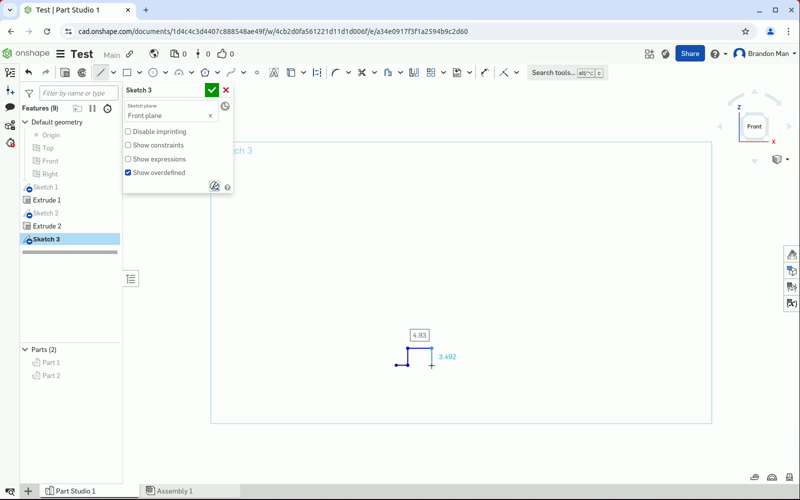
key_up(shift)
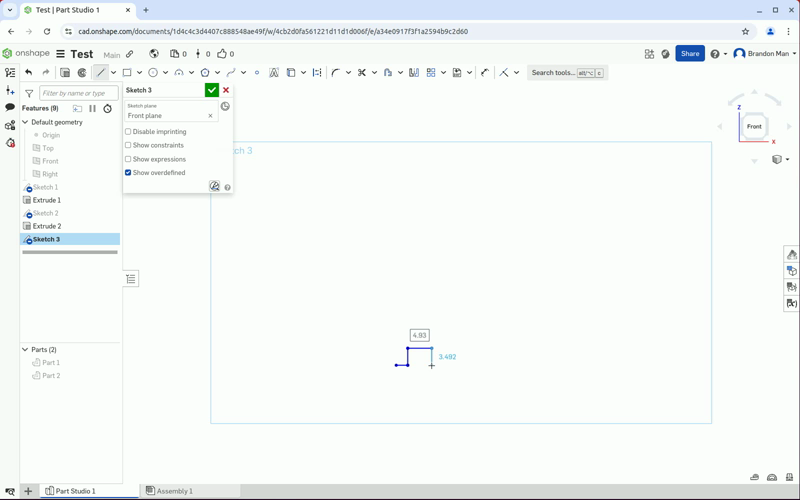
key_down(shift)
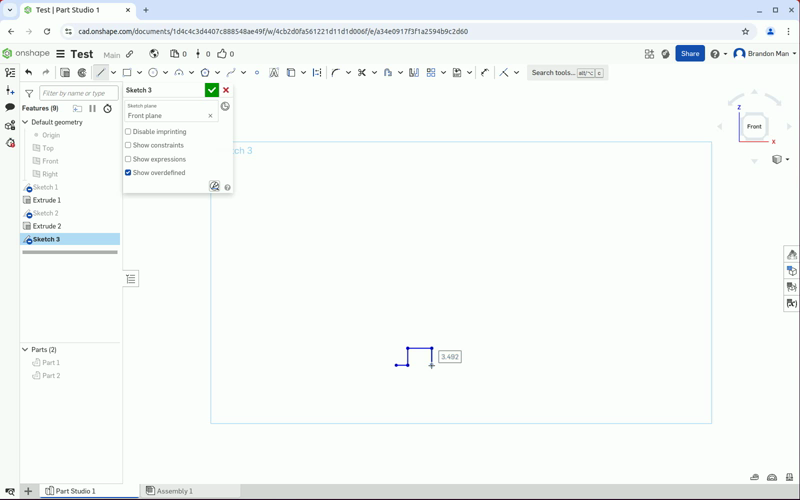
mouse_move(461, 365)
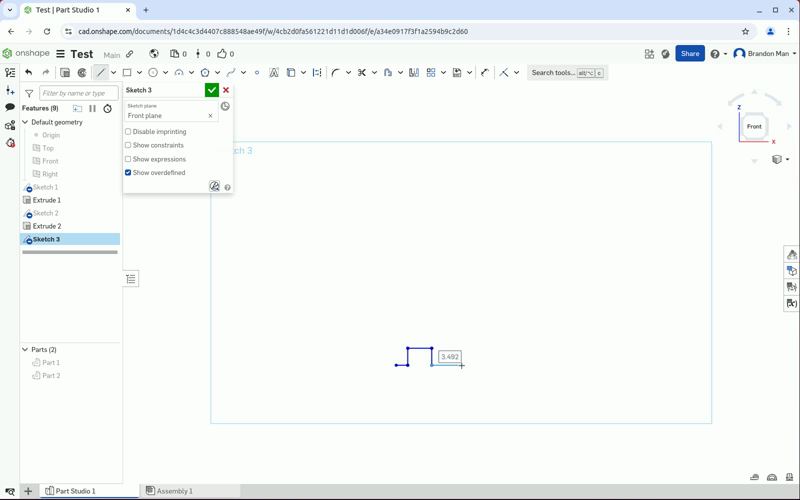
mouse_move(443, 365)
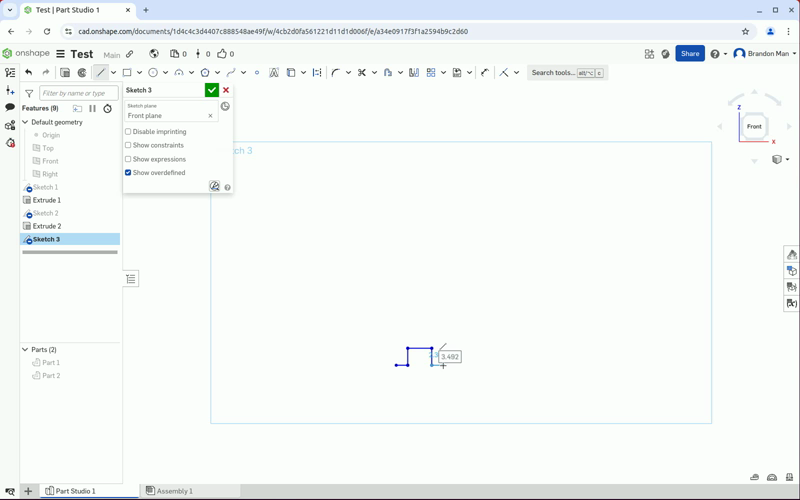
click(443, 365)
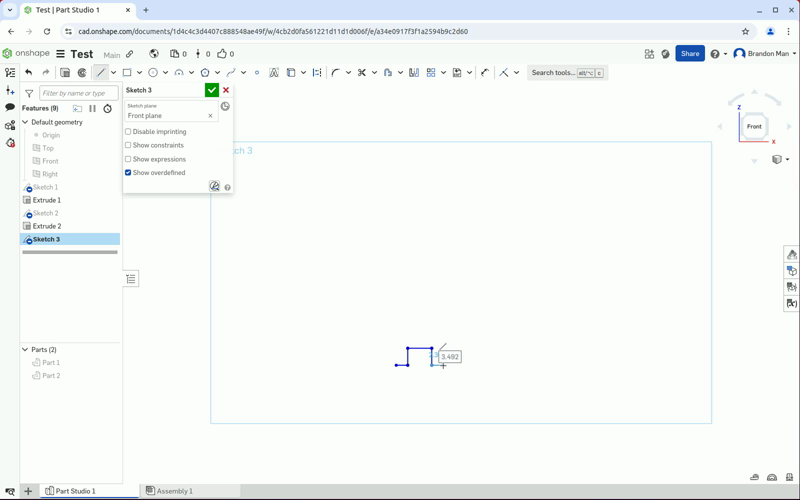
key_up(shift)
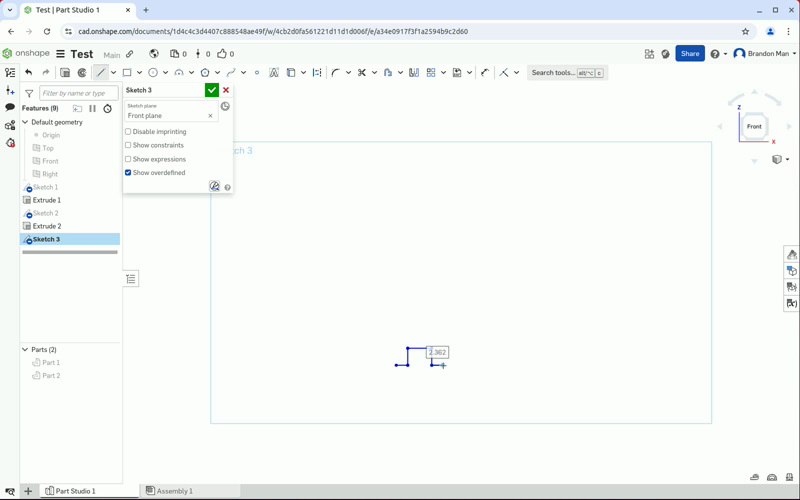
key_down(shift)
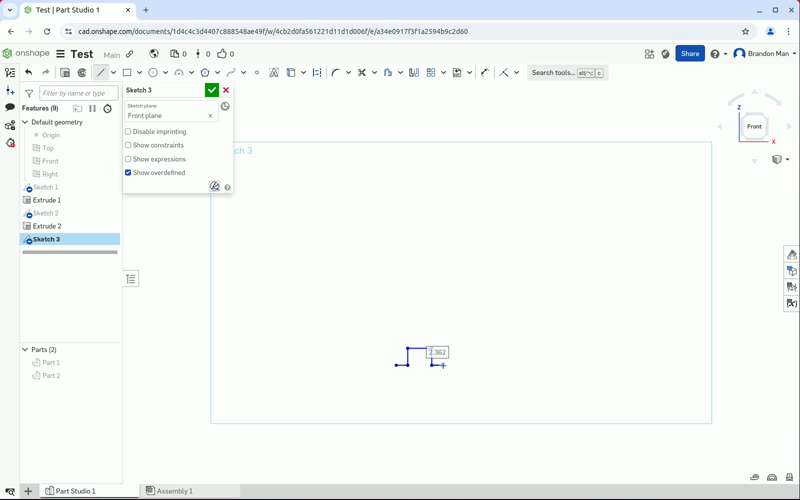
mouse_move(443, 240)
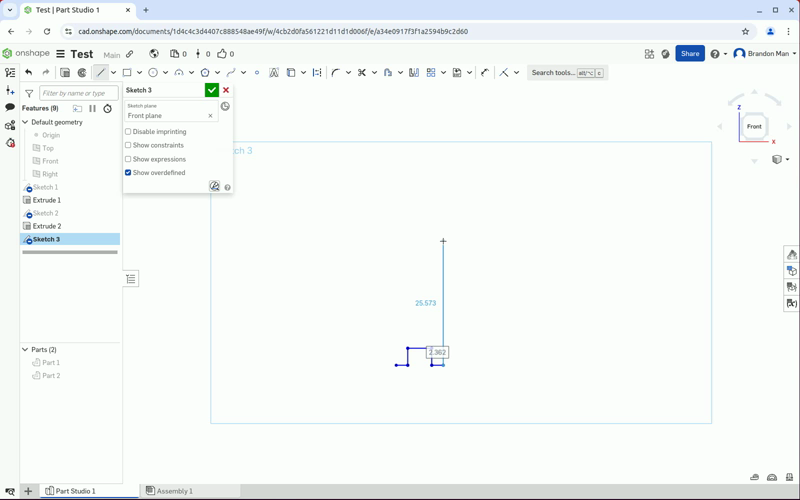
click(443, 240)
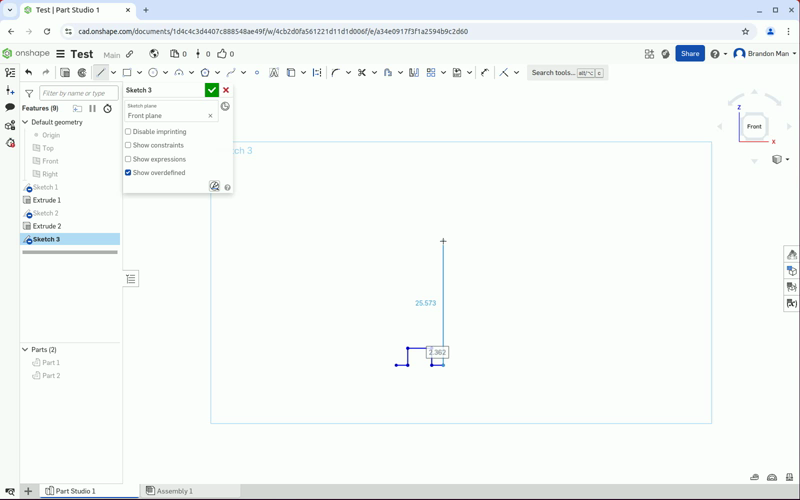
key_up(shift)
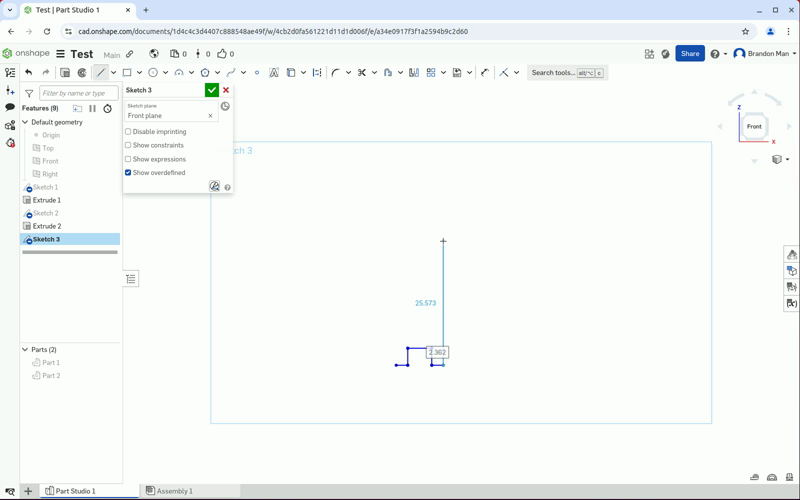
key(esc)
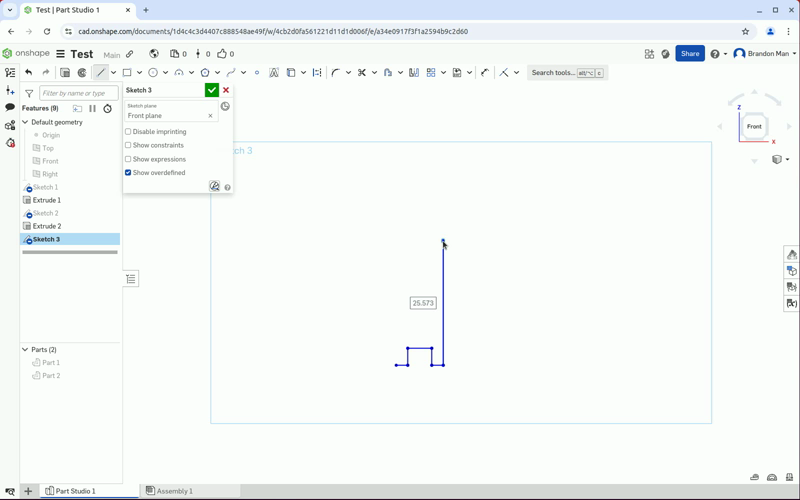
key(a)
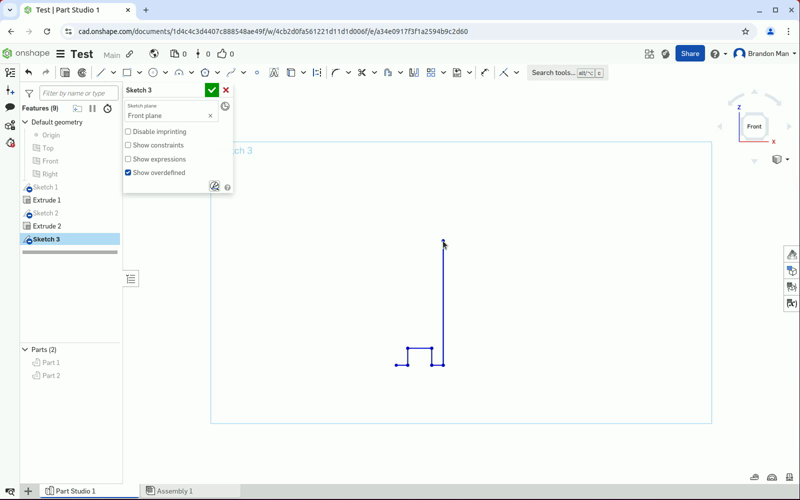
mouse_move(443, 240)
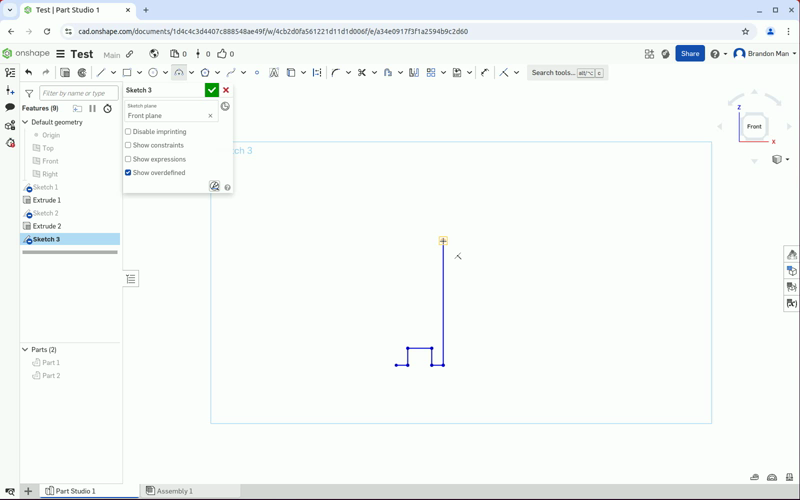
click(443, 240)
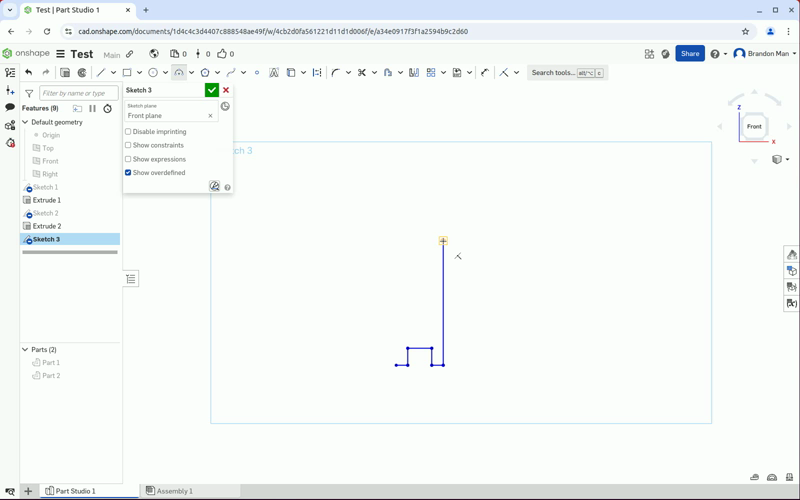
key_down(shift)
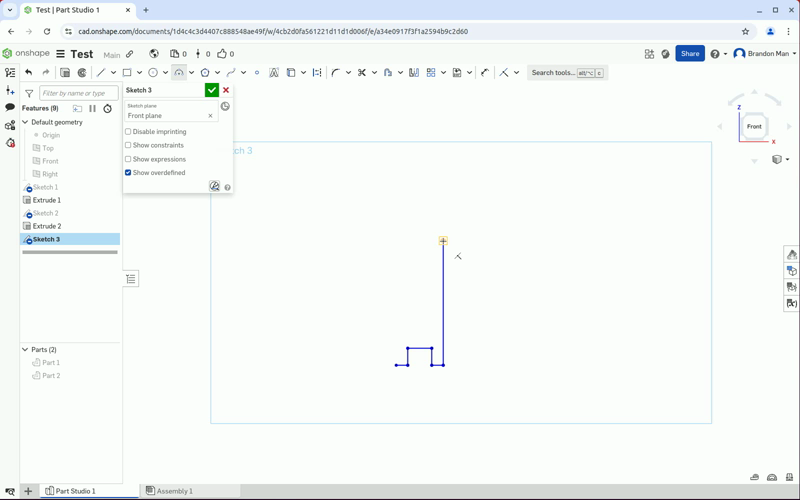
mouse_move(396, 240)
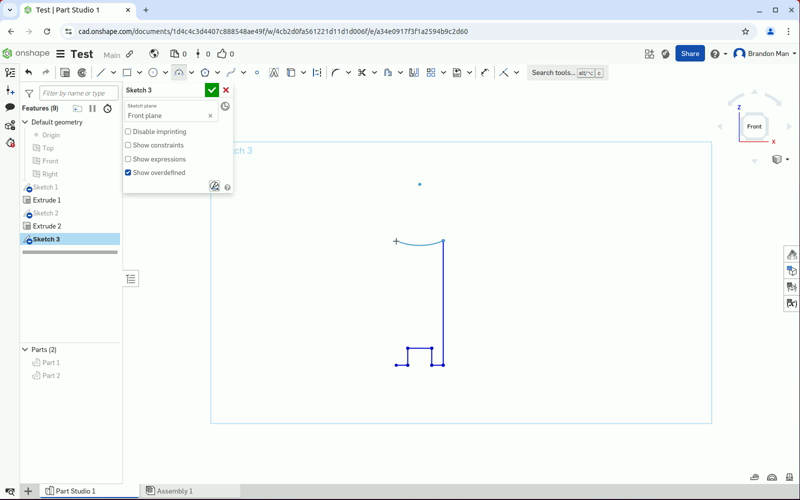
click(396, 240)
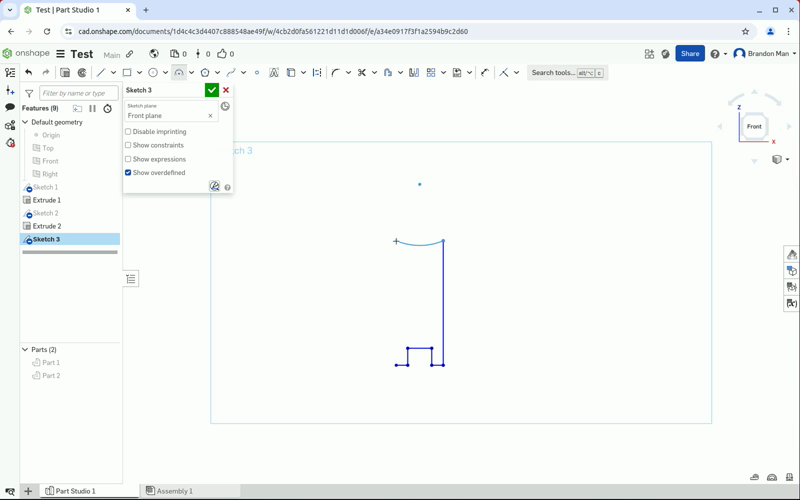
mouse_move(419, 248)
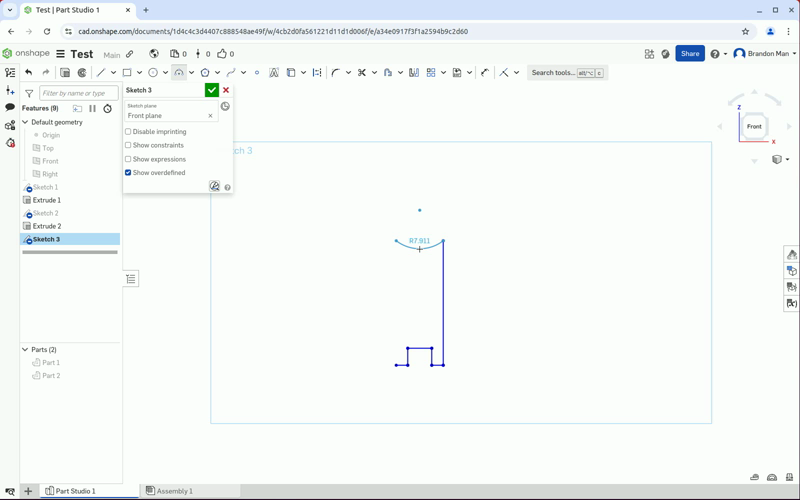
click(419, 248)
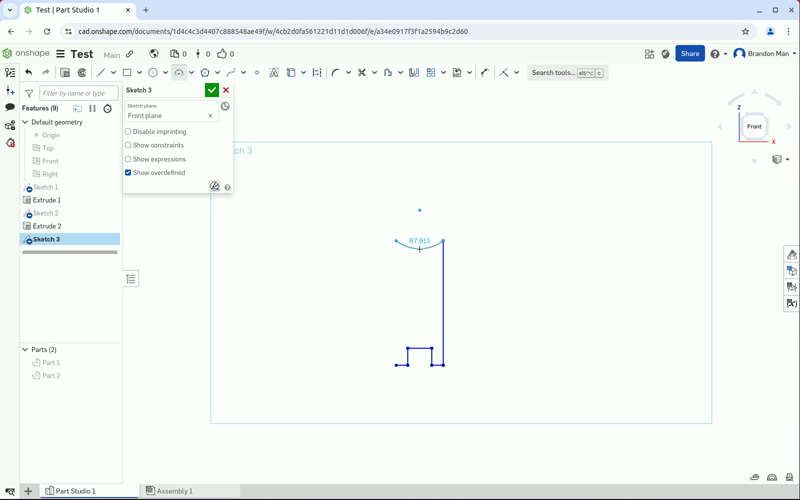
key_up(shift)
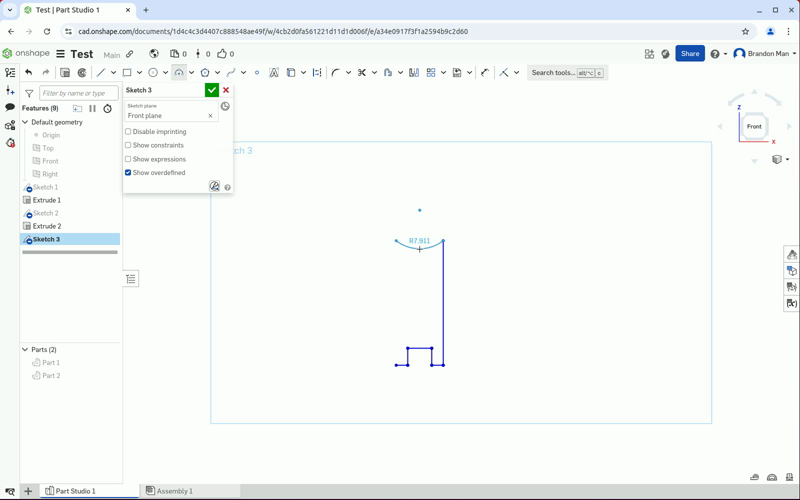
key(esc)
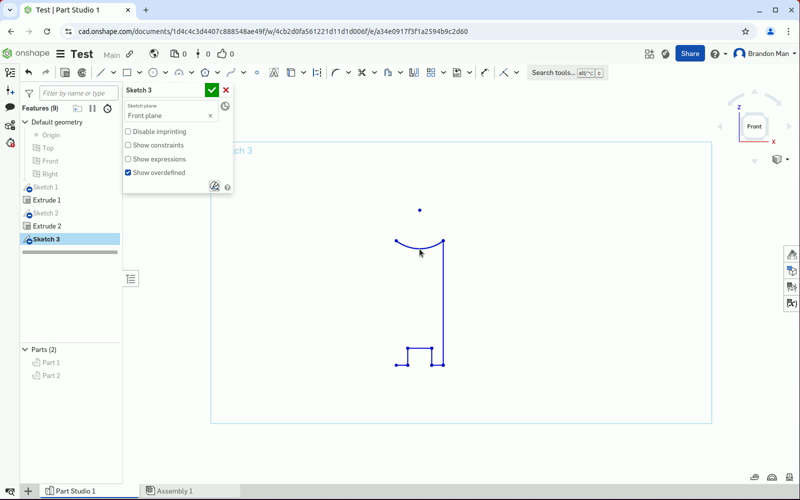
key(l)
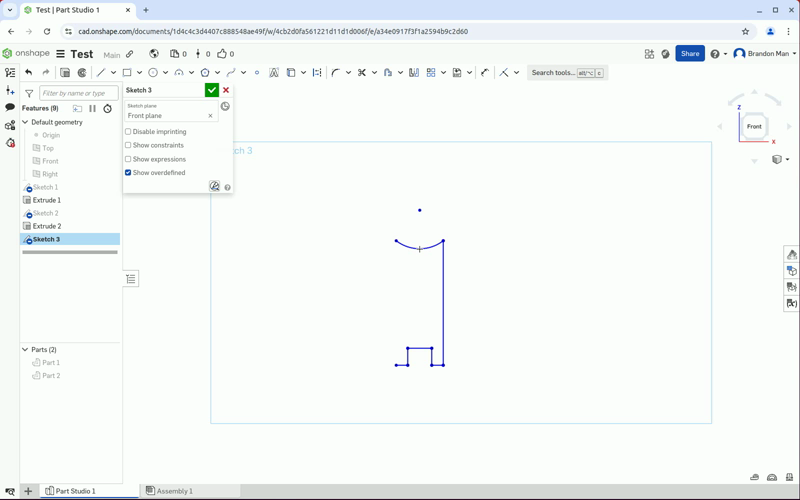
mouse_move(396, 240)
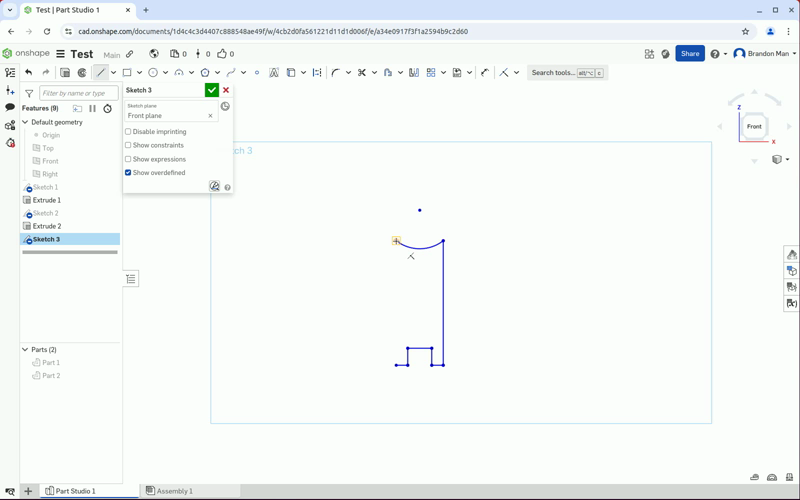
click(396, 240)
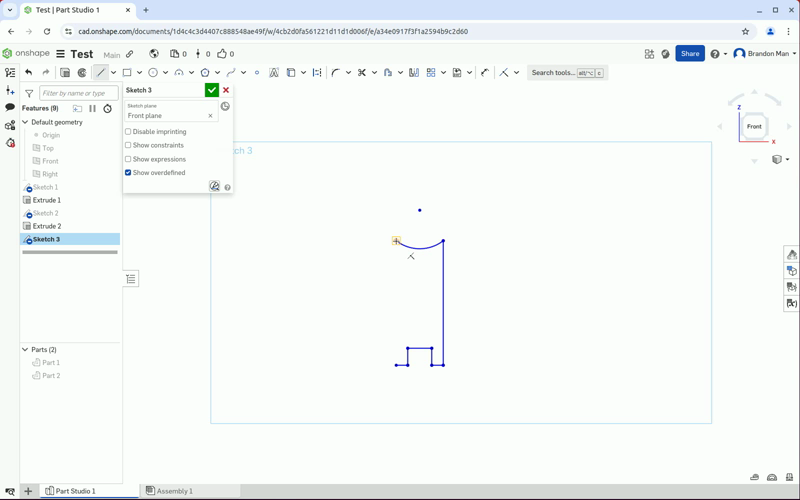
key_down(shift)
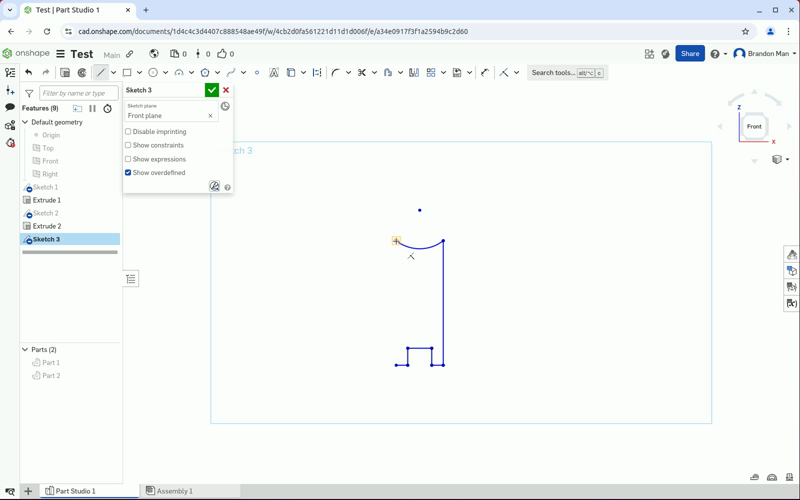
mouse_move(396, 365)
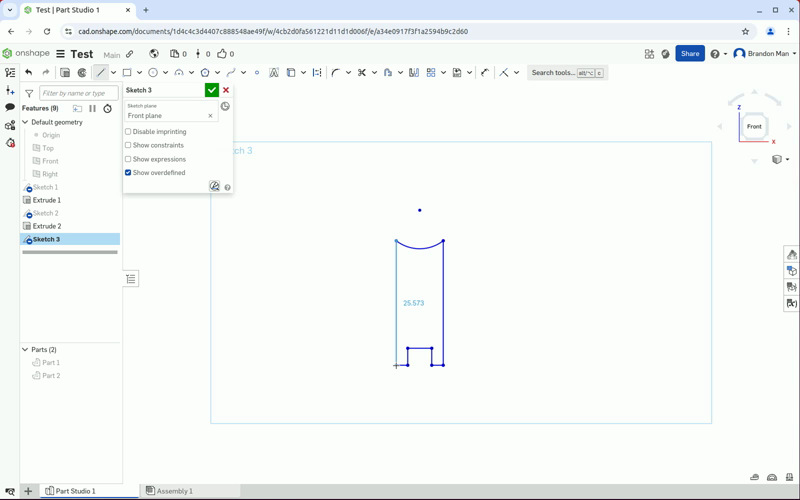
key_up(shift)
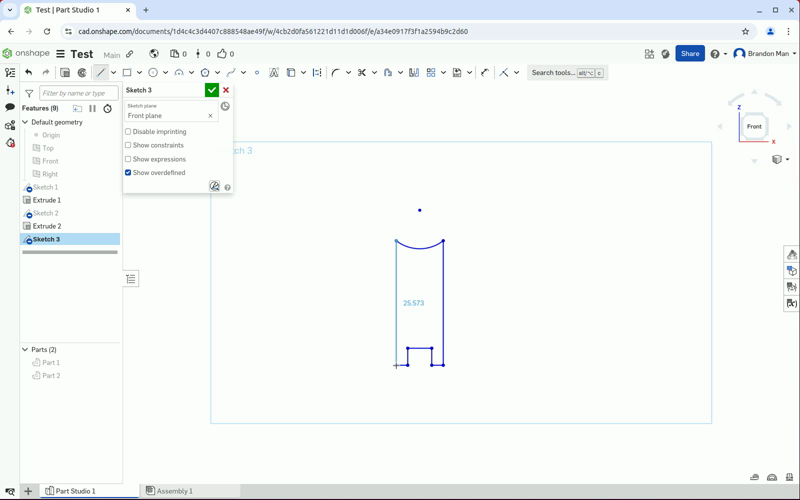
click(396, 365)
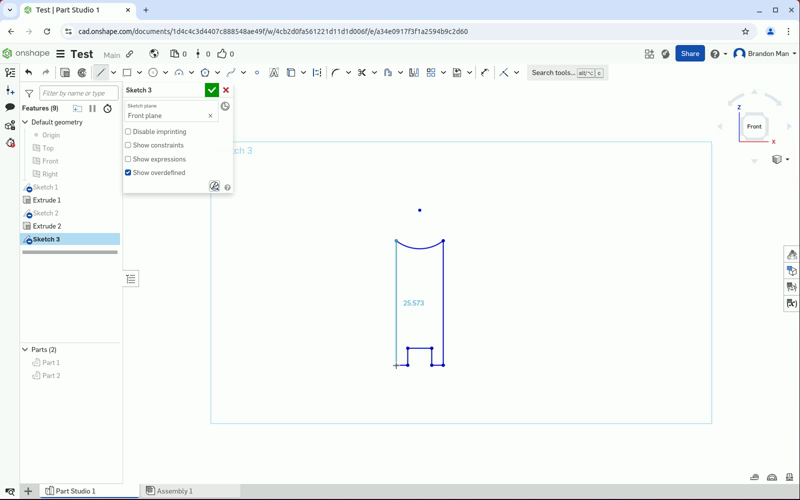
key(esc)
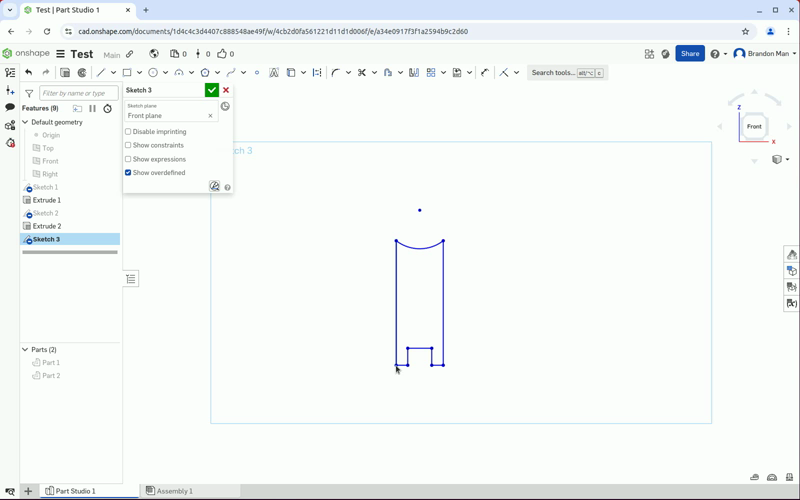
mouse_move(429, 263)
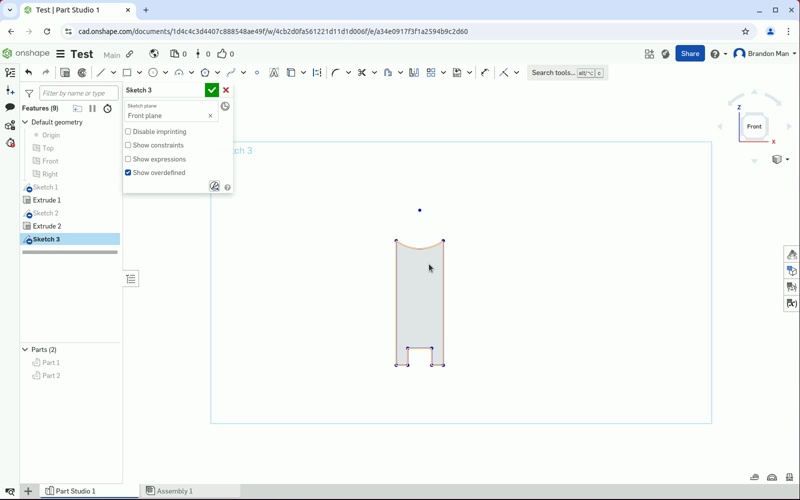
click(429, 263)
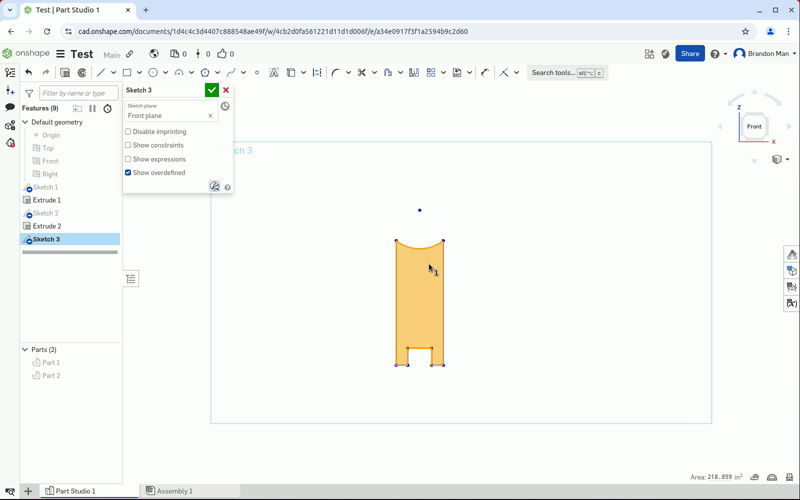
mouse_move(73, 352)
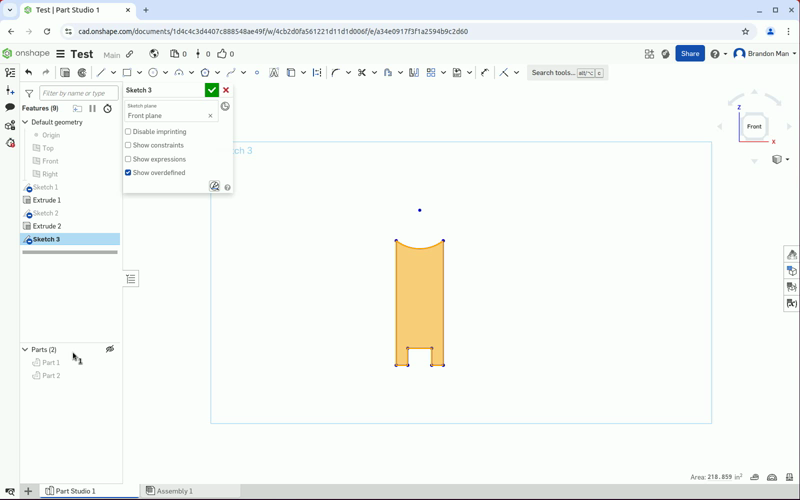
key(shift+y)
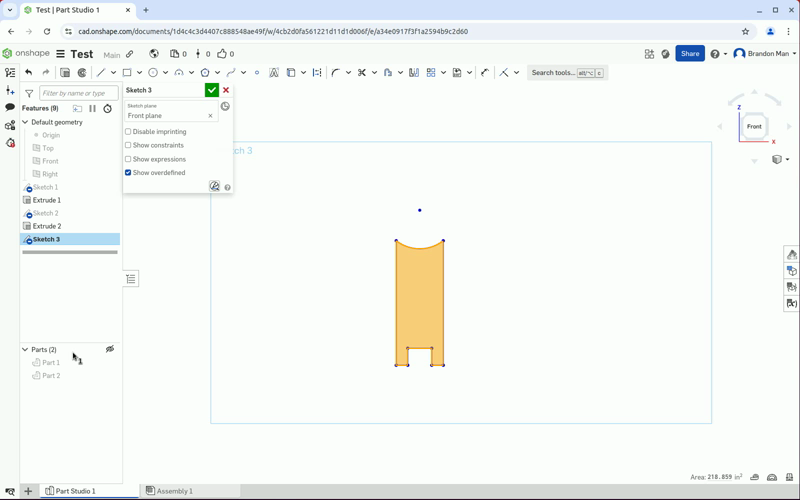
key(shift+e)
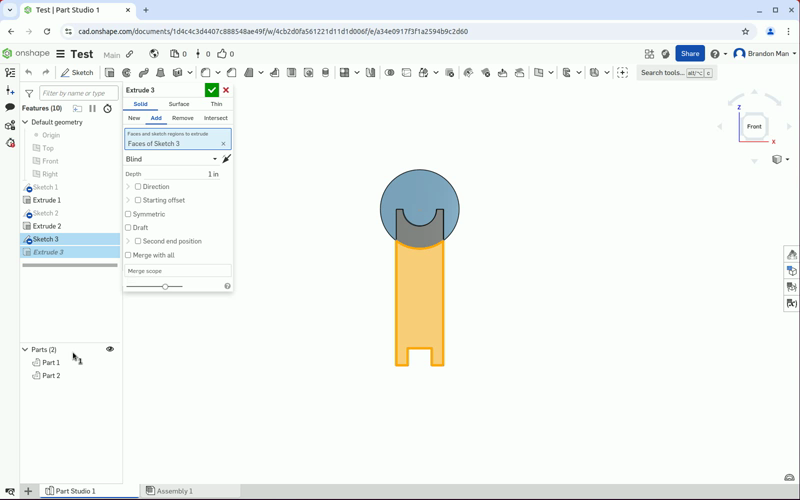
mouse_move(143, 106)
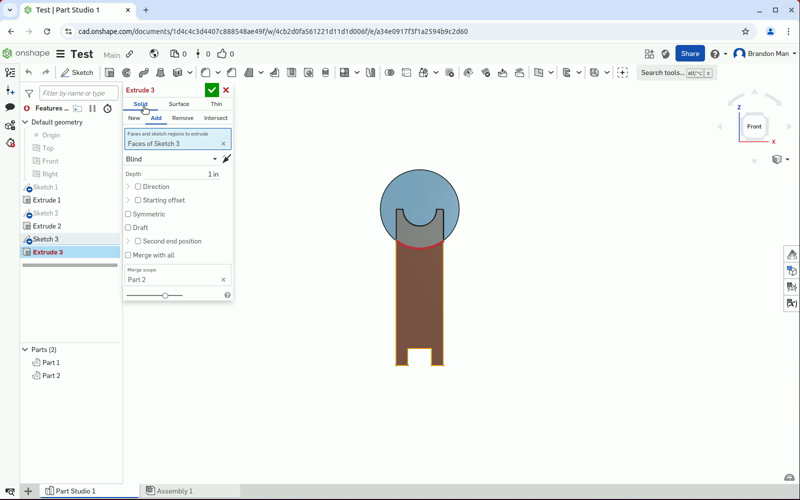
click(143, 106)
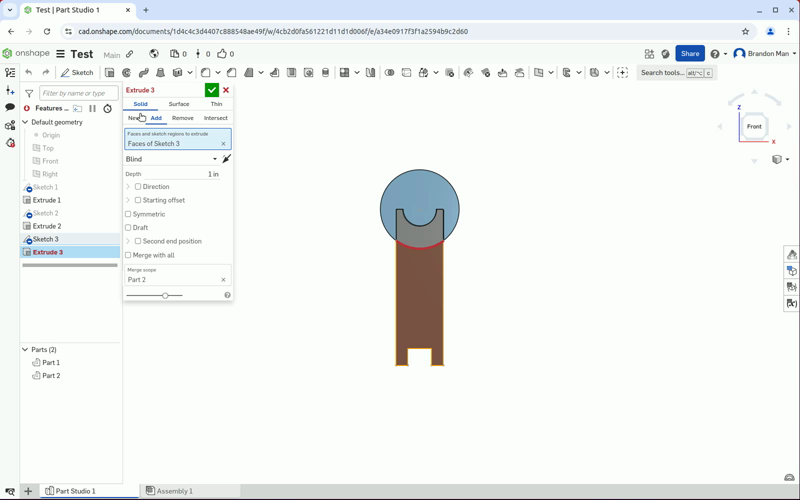
mouse_move(137, 120)
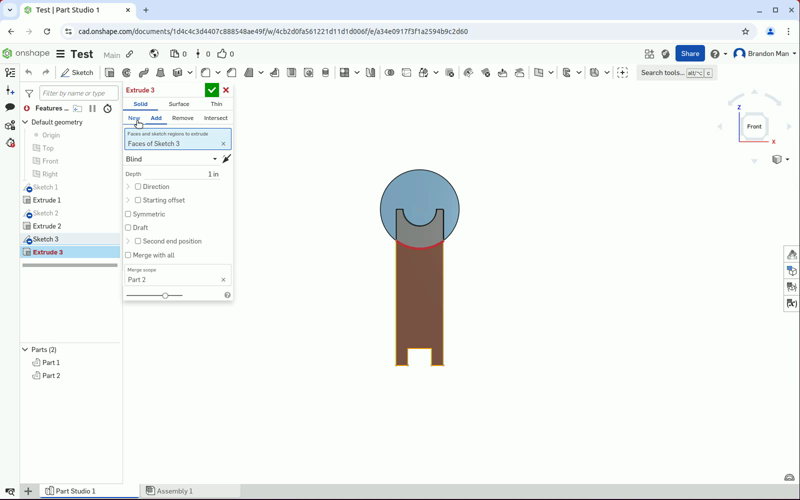
click(137, 120)
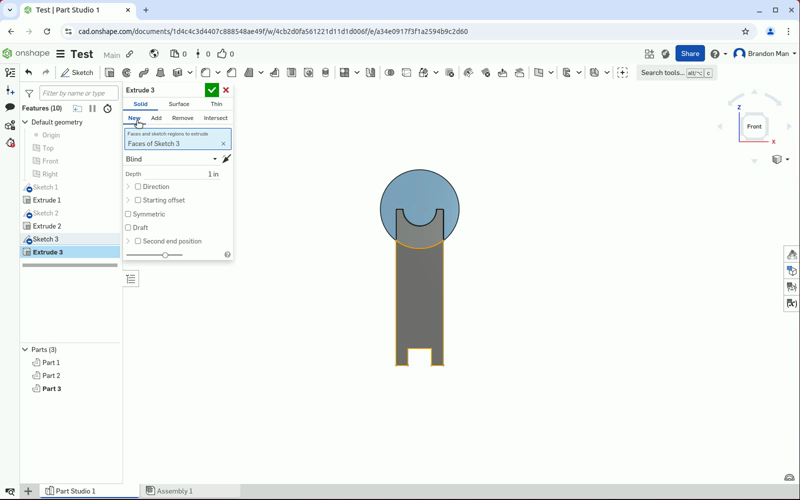
key(tab, 4)
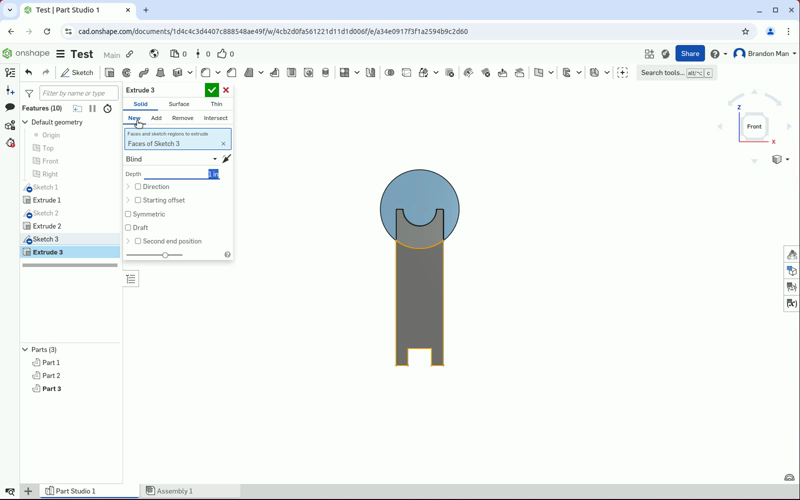
text(4.814)
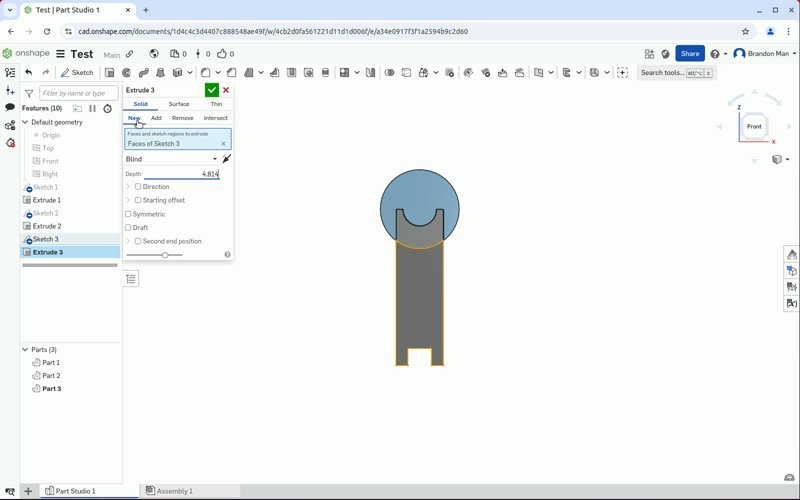
key(enter)
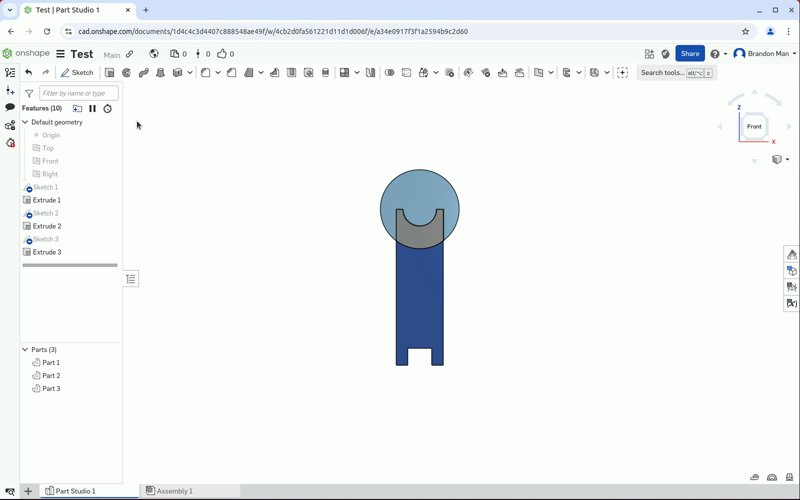
key(shift+h)
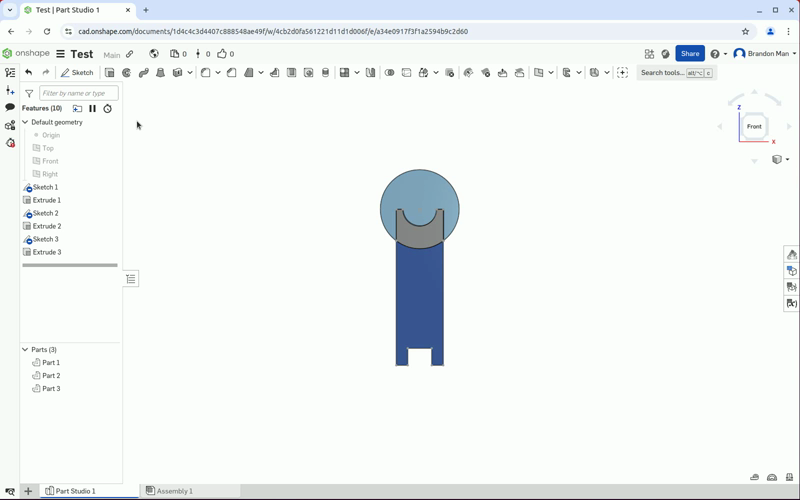
key(shift+h)
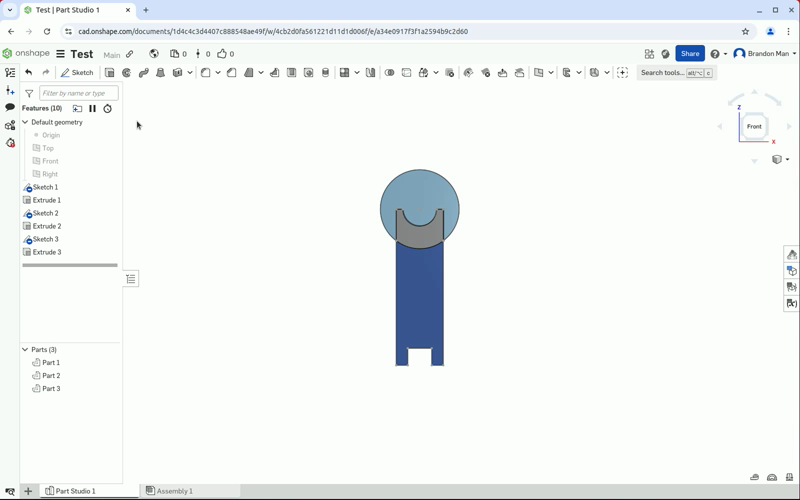
key(shift+7)
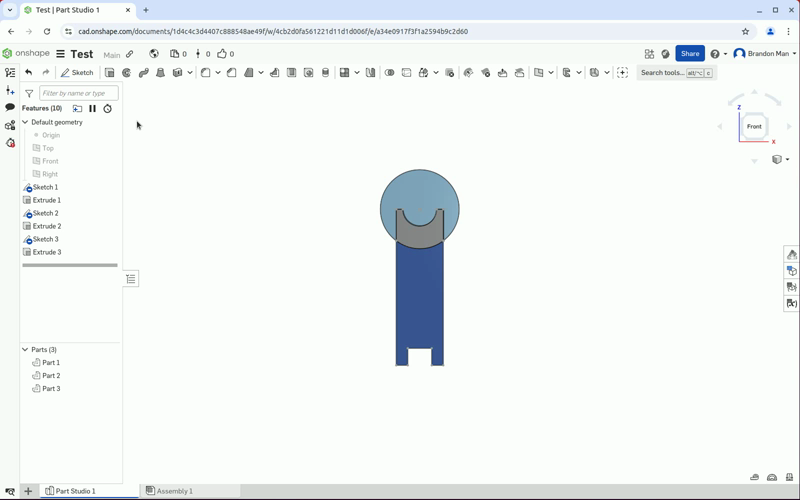
key(left, 2)
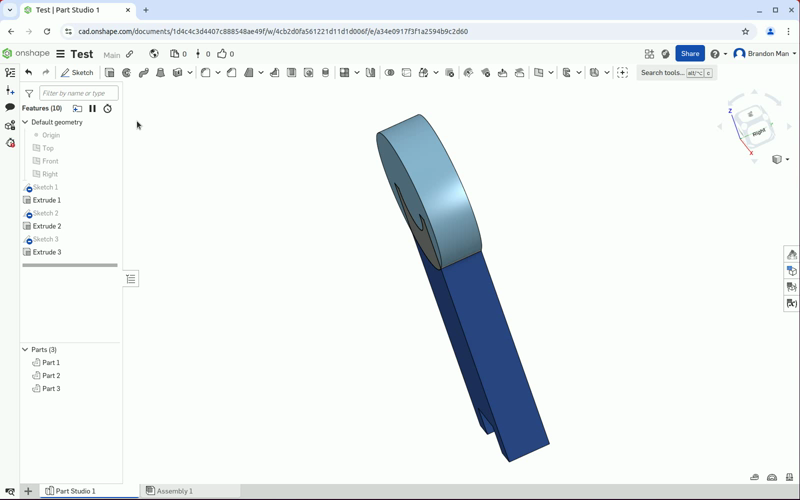
key(down, 2)
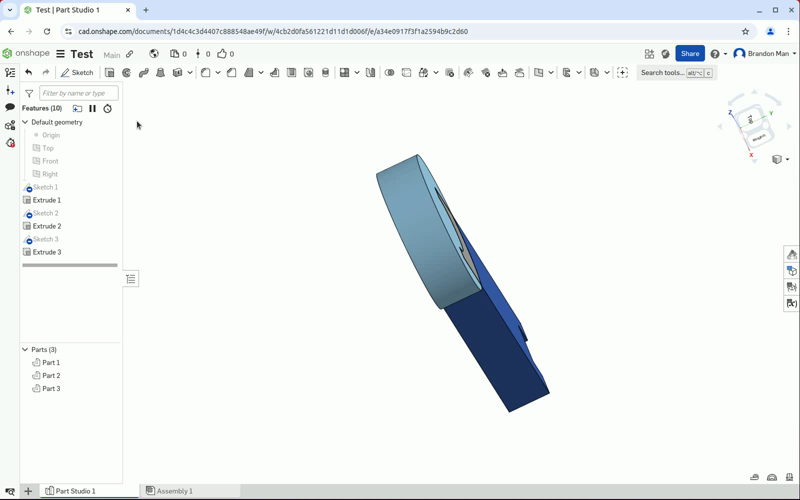
key(up, 2)
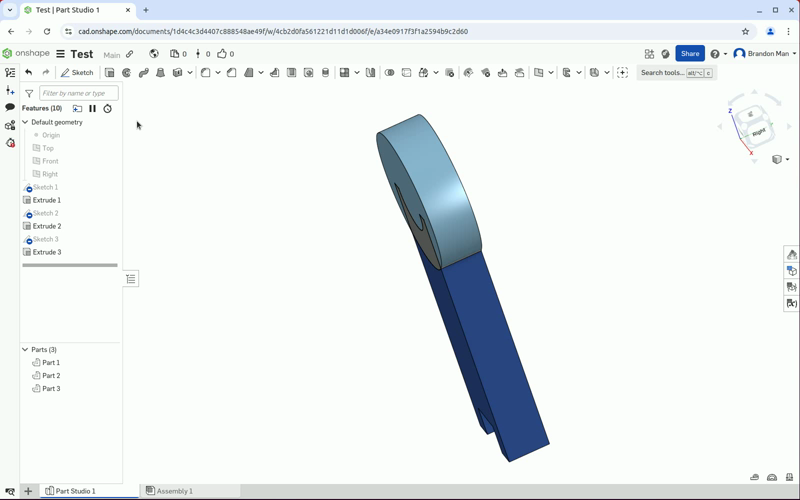
key(right, 2)
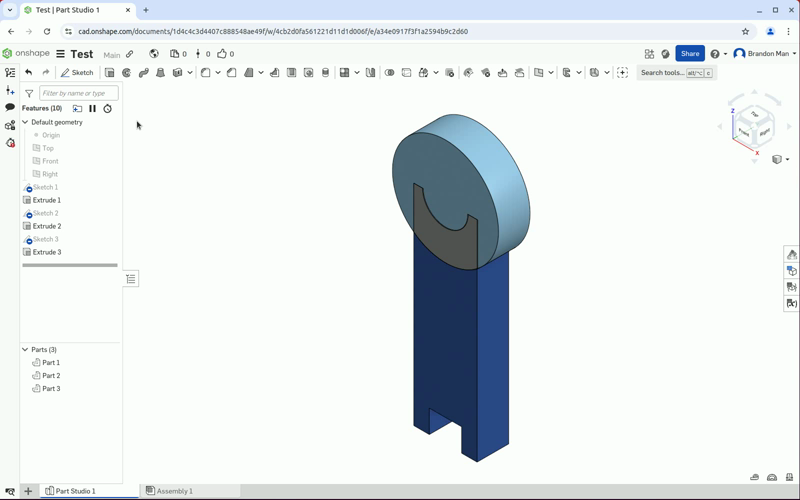
mouse_move(73, 189)
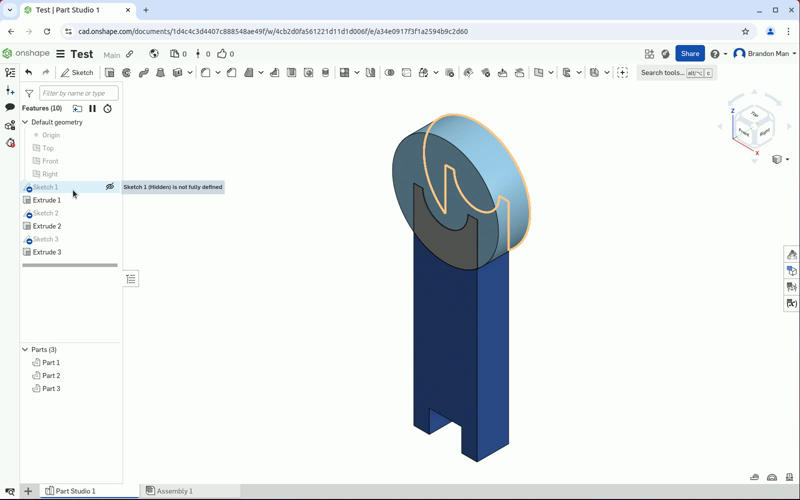
click(73, 189)